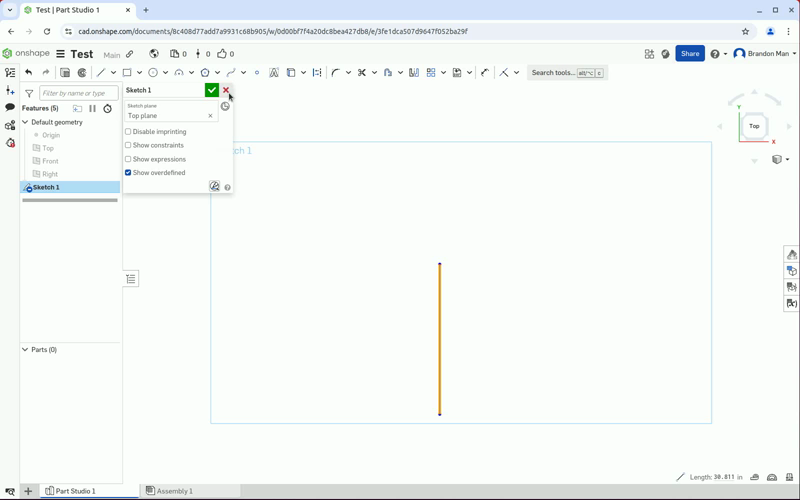
key(shift+h)
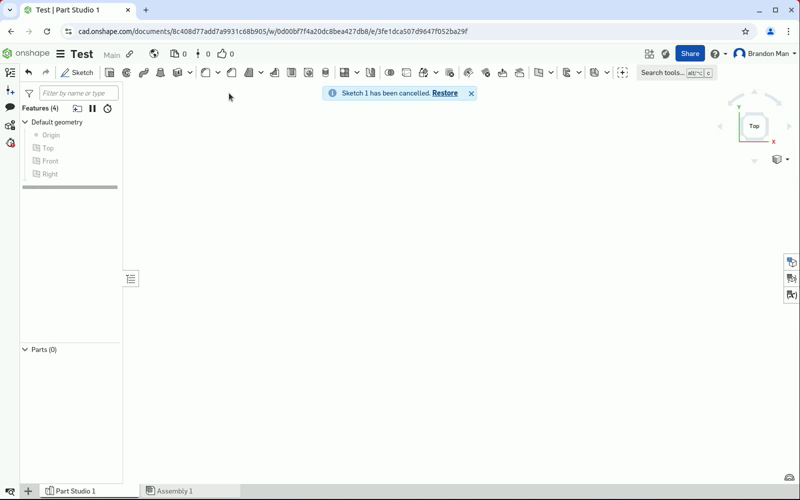
mouse_move(73, 352)
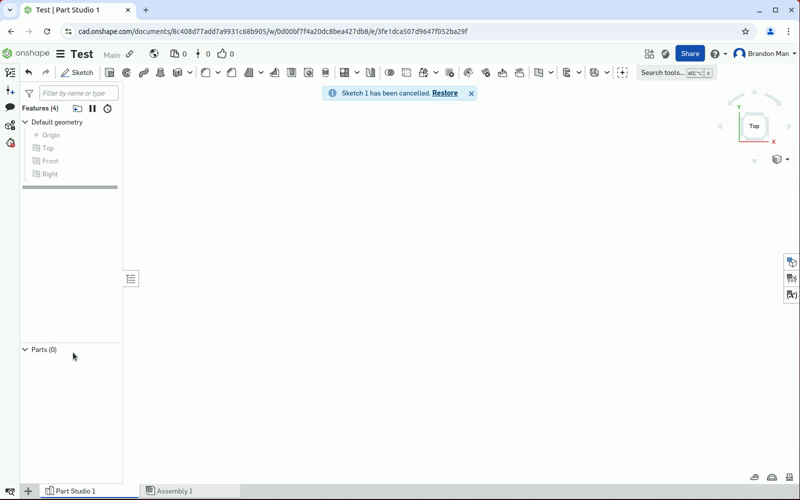
key(y)
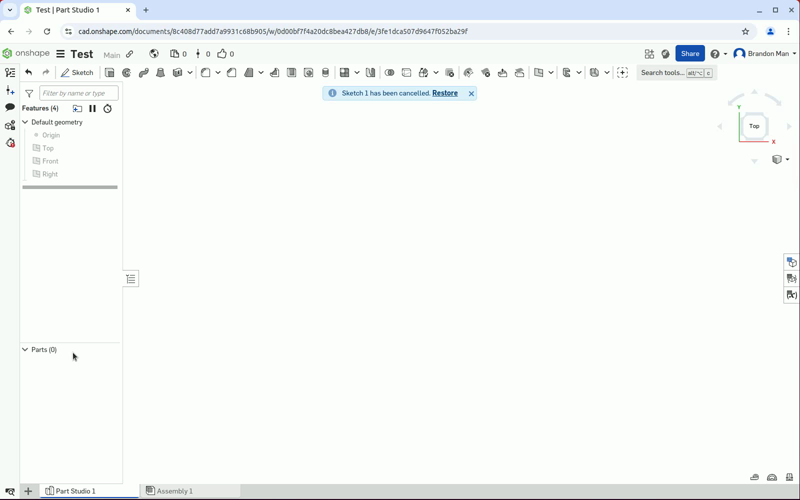
key(shift+p)
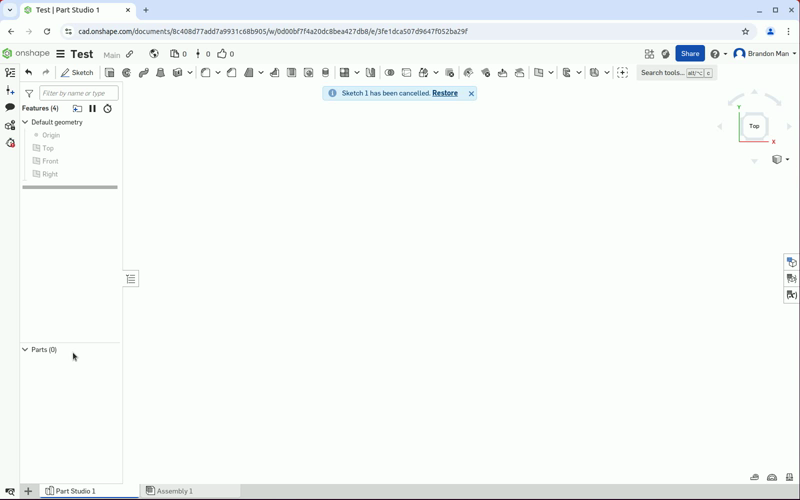
key(space)
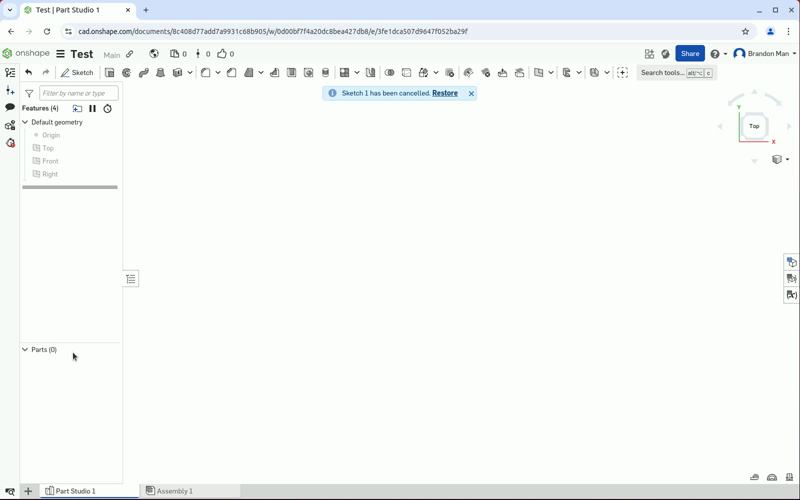
key_down(shift)
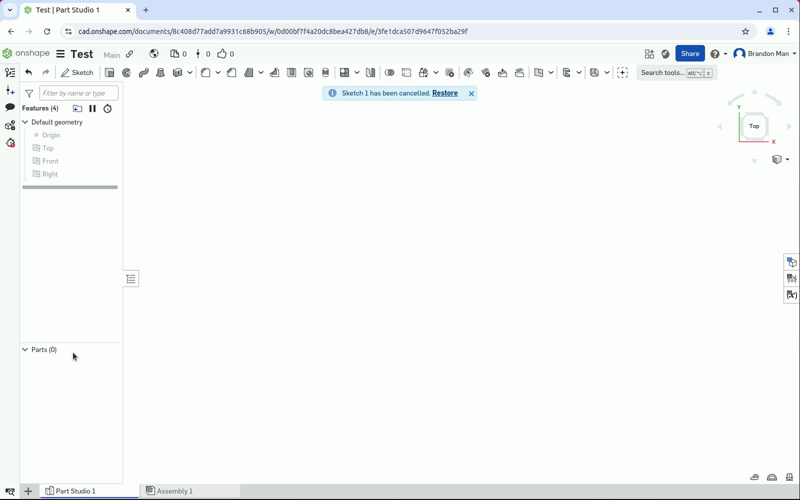
key(up)
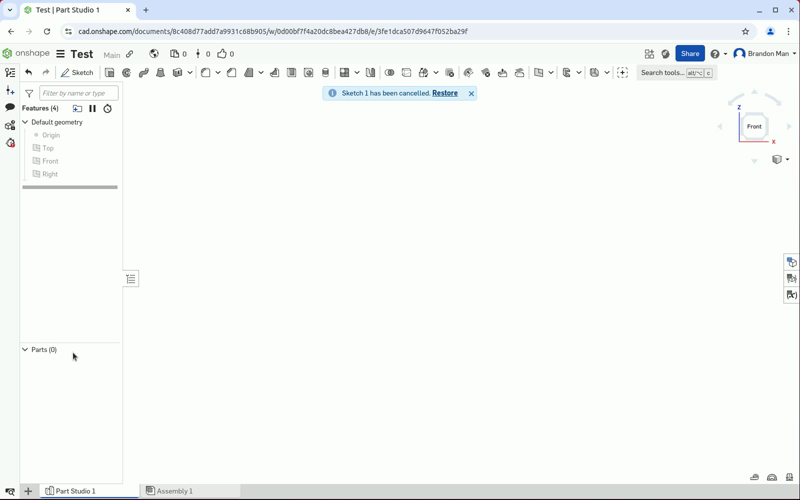
key_up(shift)
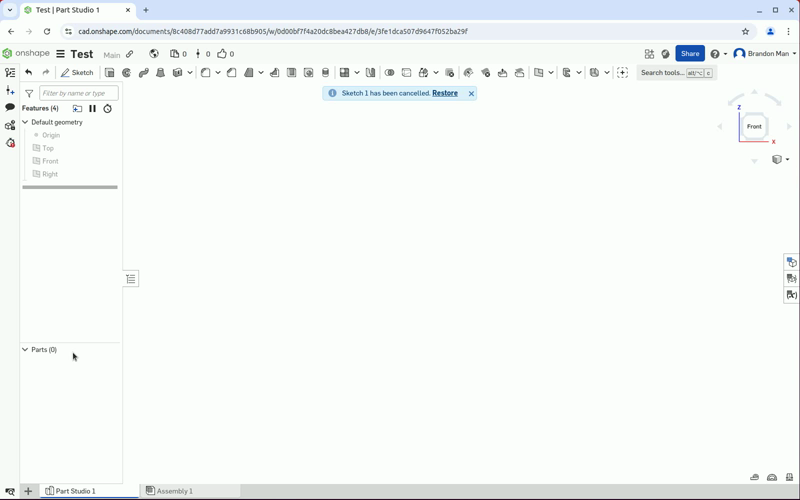
mouse_move(73, 352)
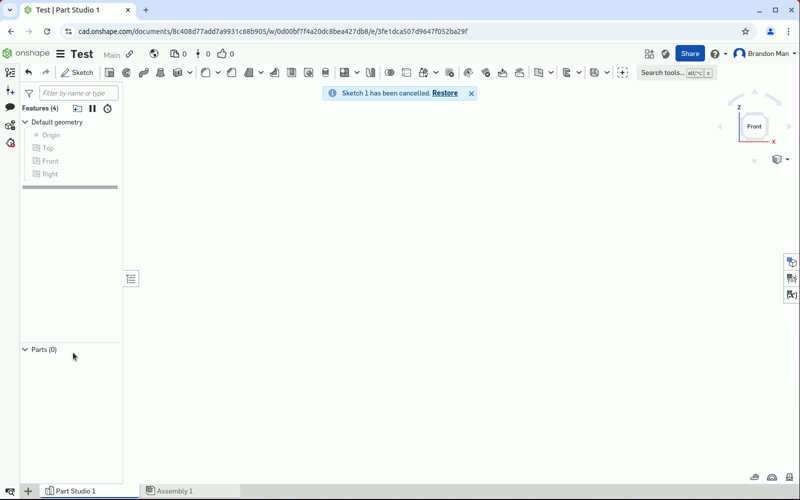
key(shift+y)
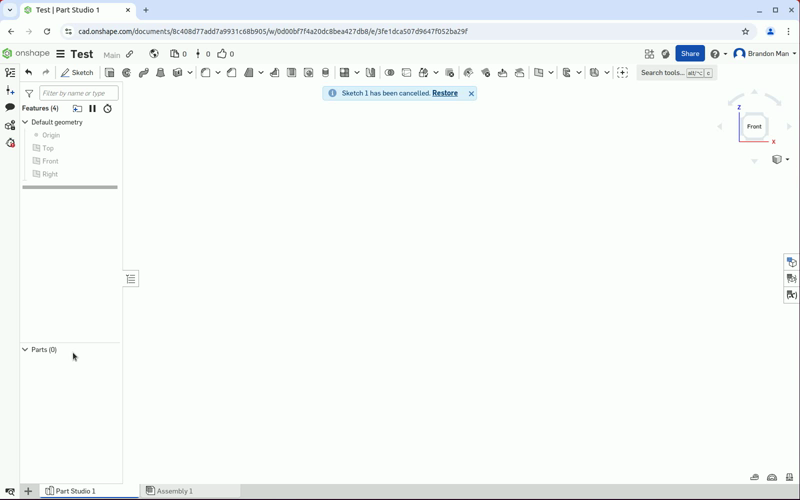
key(shift+s)
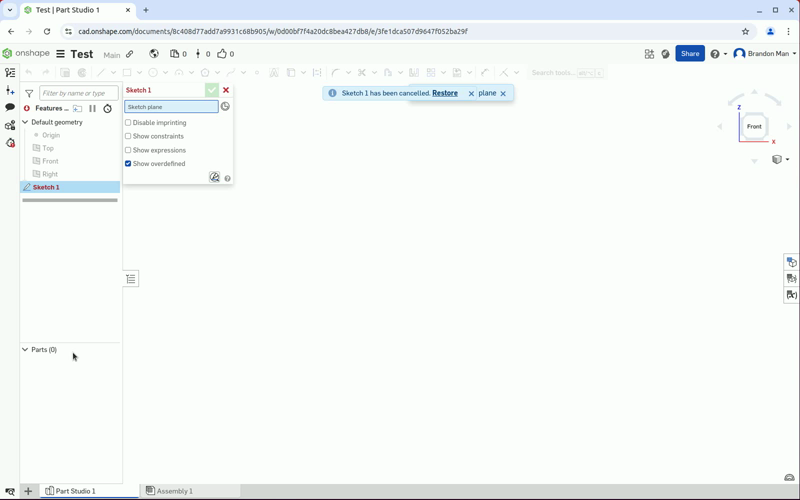
mouse_move(73, 163)
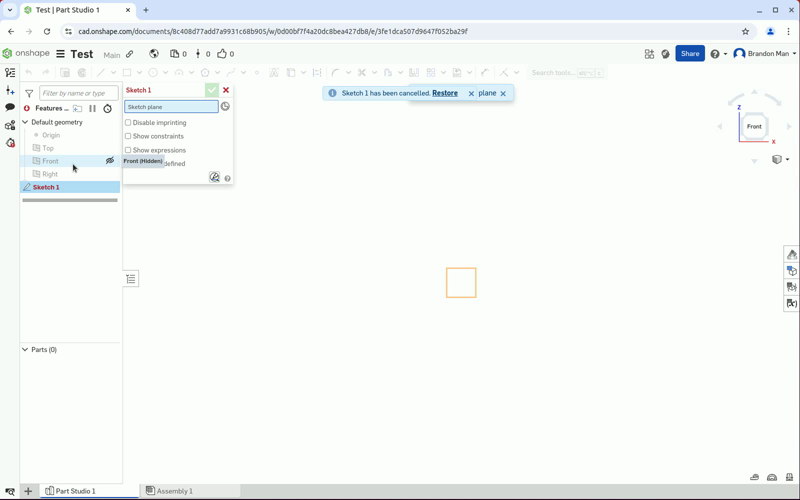
click(73, 163)
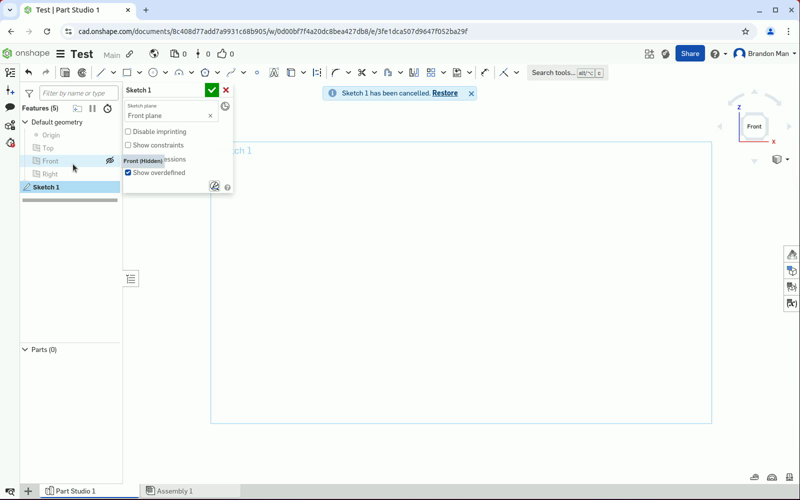
mouse_move(73, 352)
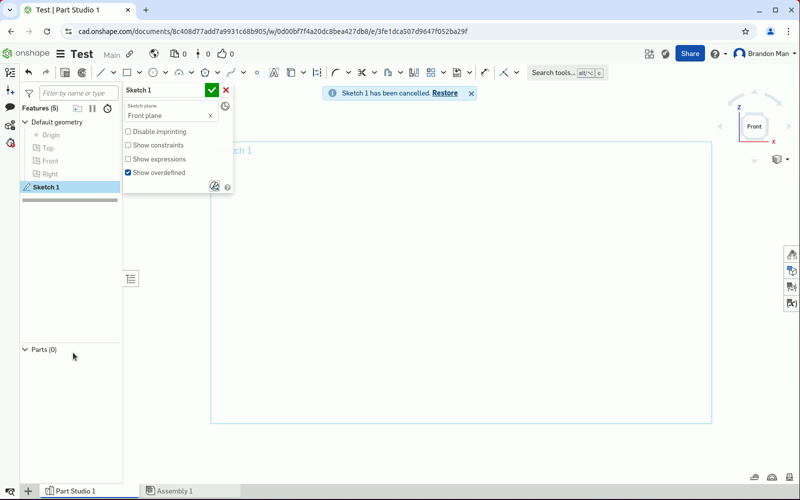
key(y)
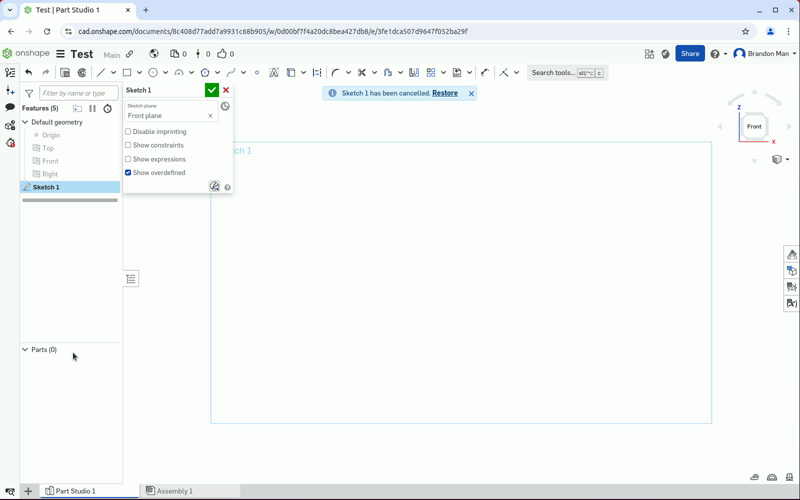
key(l)
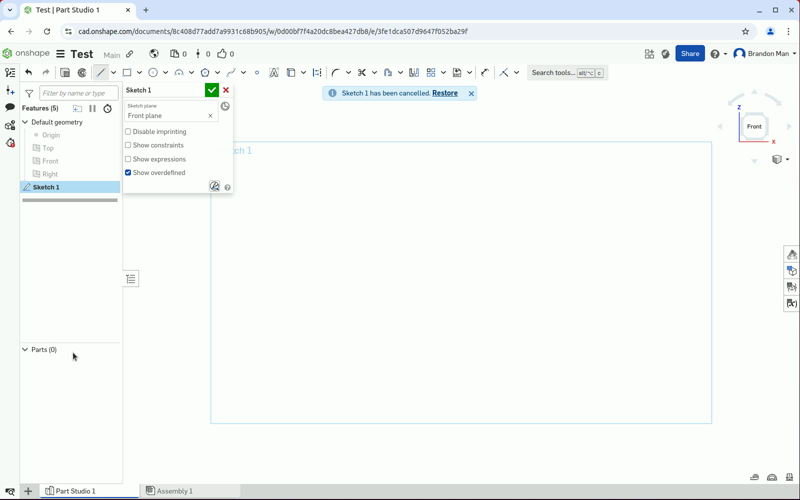
key_down(shift)
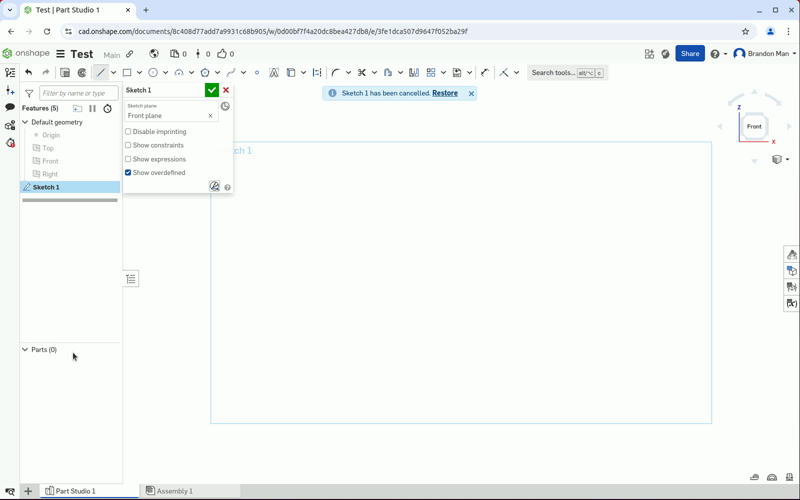
mouse_move(440, 282)
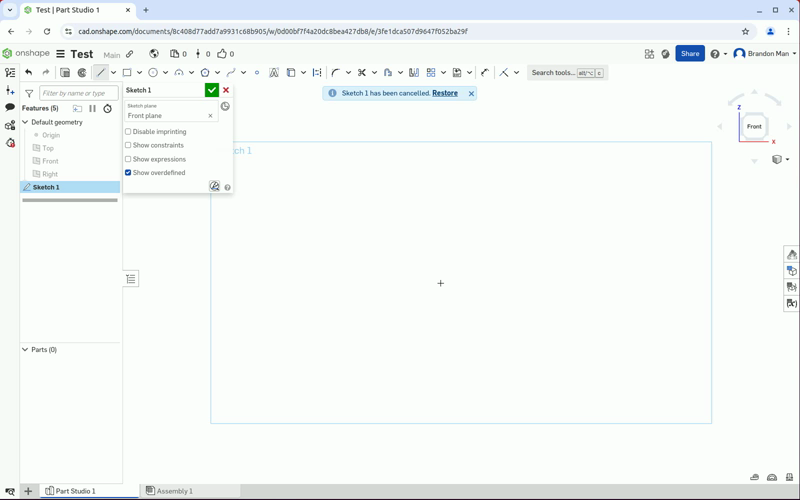
click(440, 282)
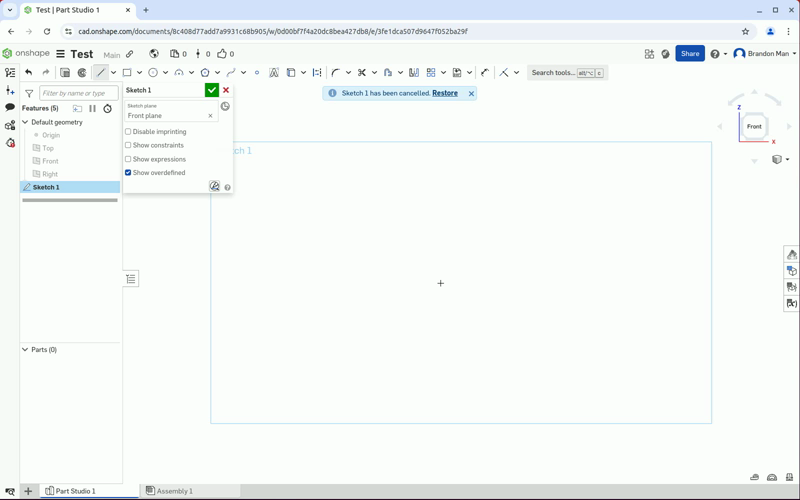
key_up(shift)
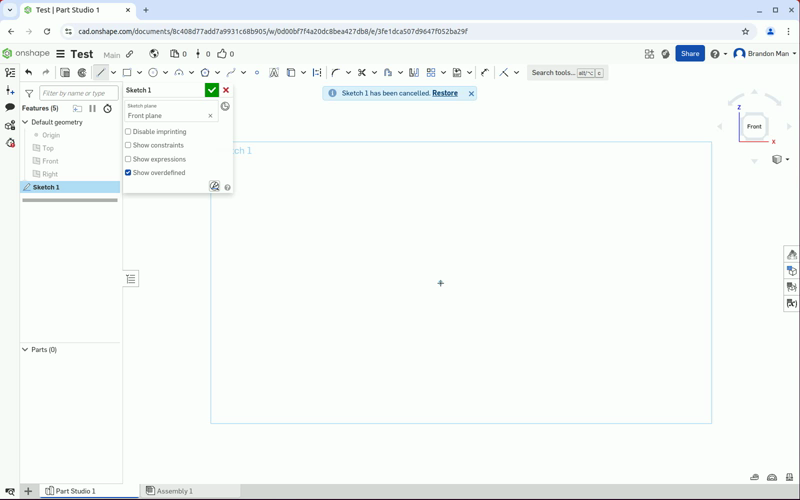
key_down(shift)
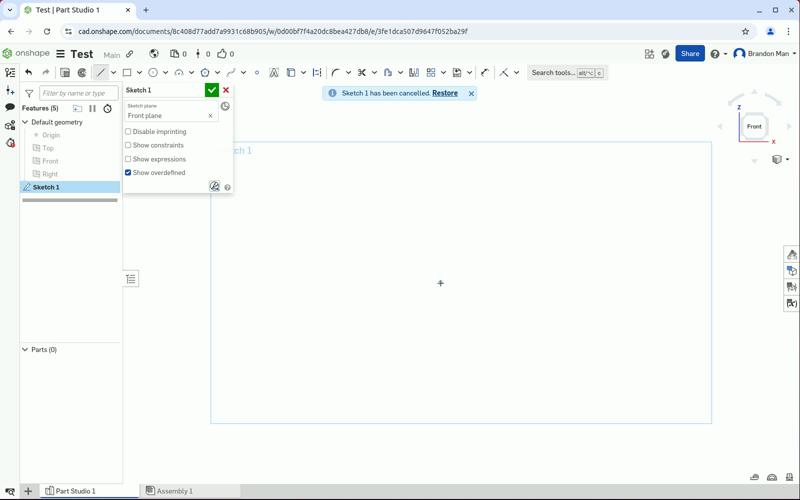
mouse_move(470, 282)
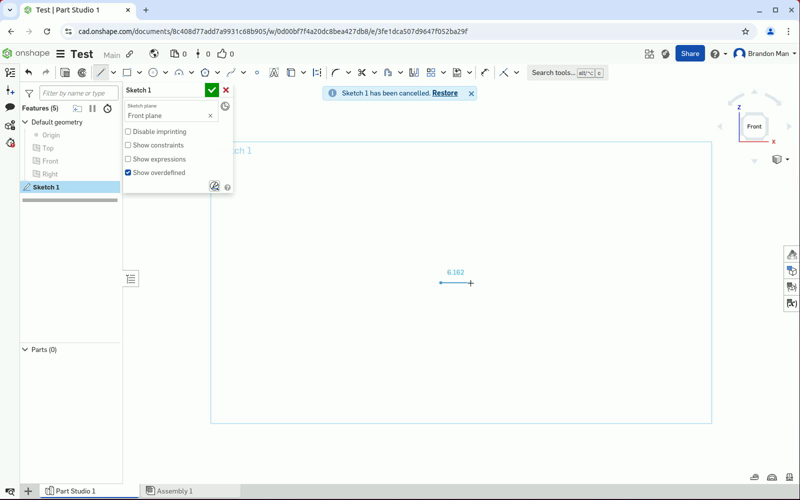
mouse_move(482, 282)
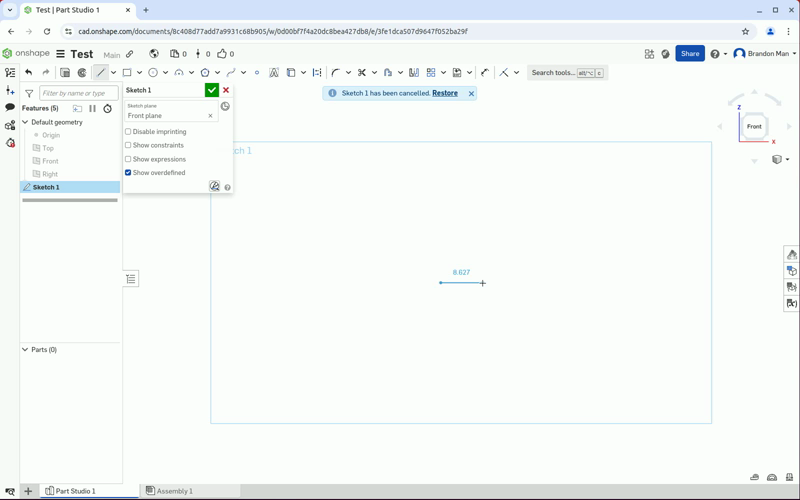
click(482, 282)
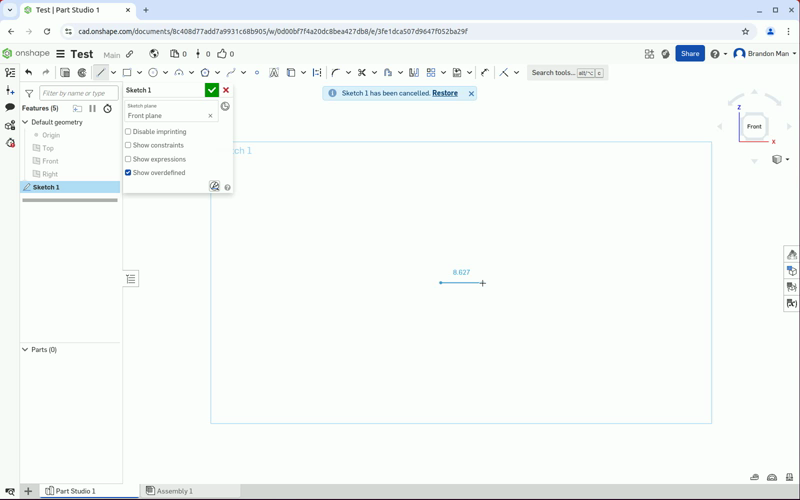
key_up(shift)
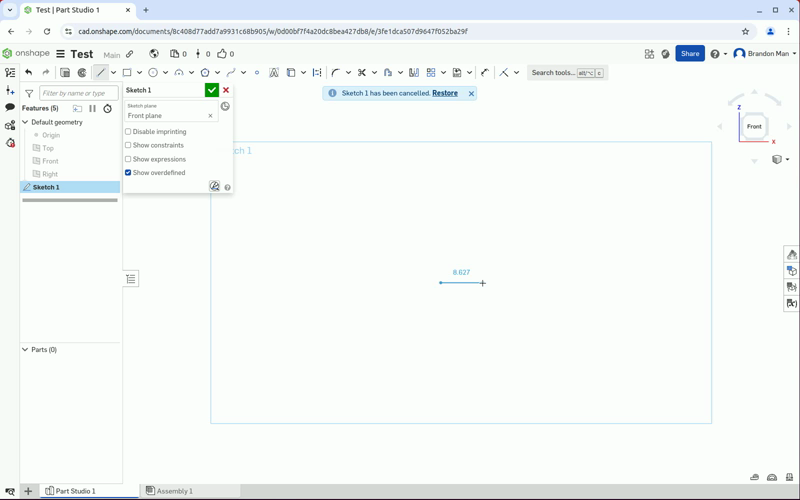
key_down(shift)
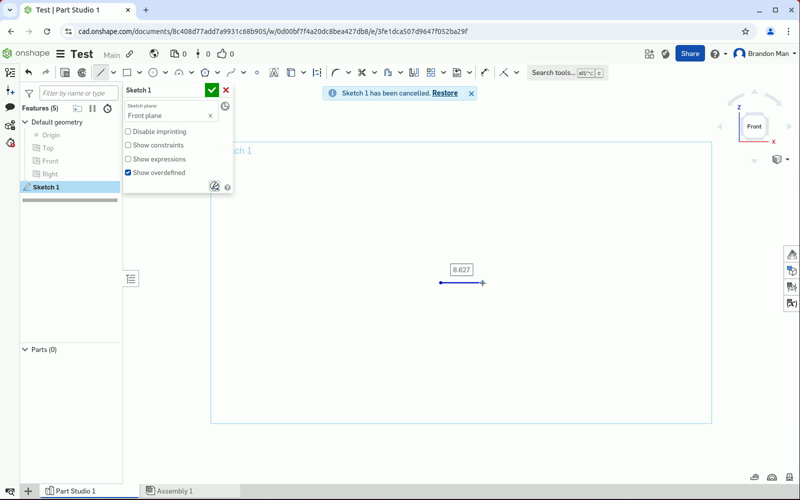
mouse_move(512, 282)
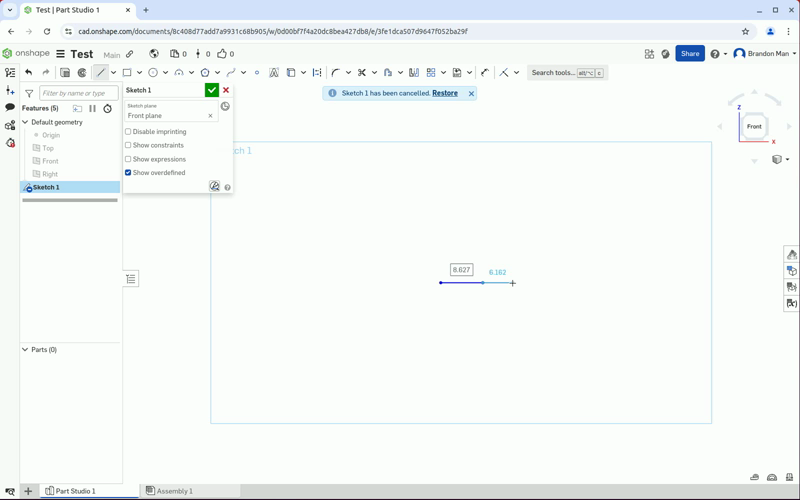
mouse_move(482, 279)
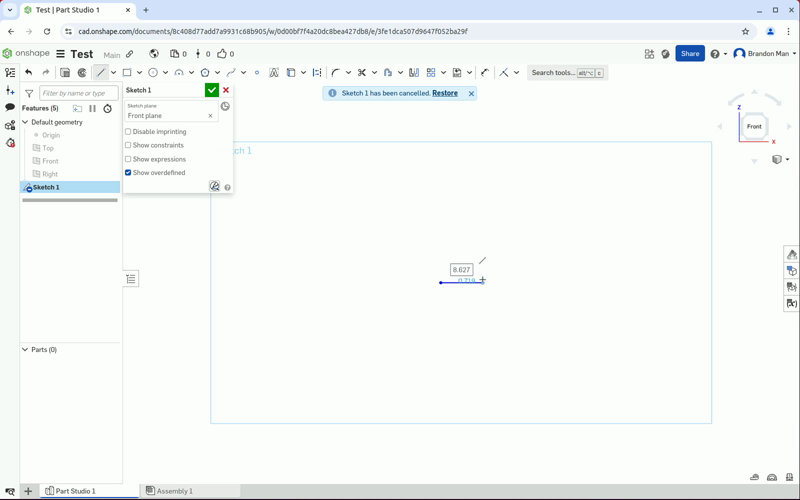
scroll(6)
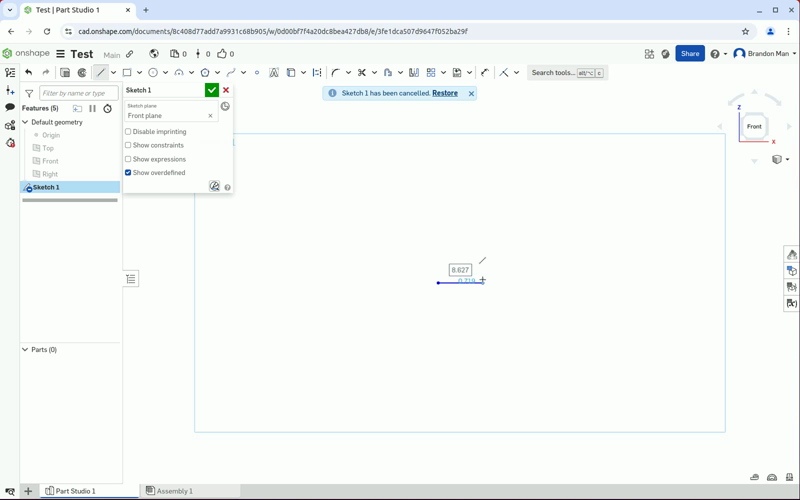
scroll(6)
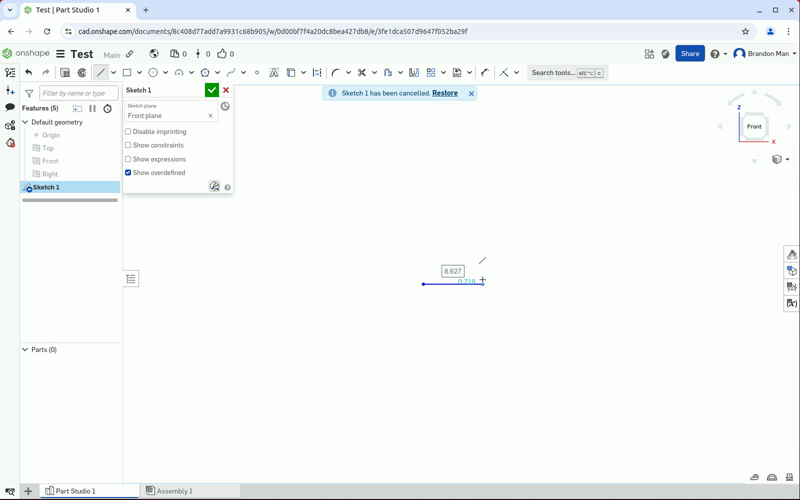
scroll(6)
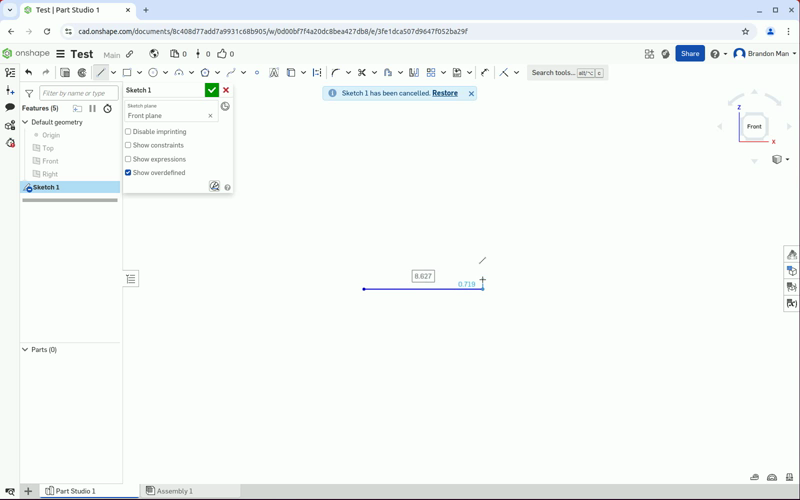
scroll(6)
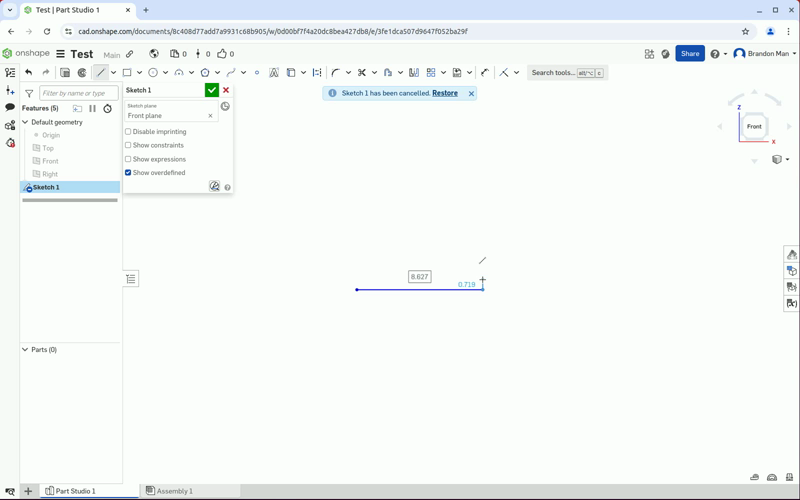
scroll(6)
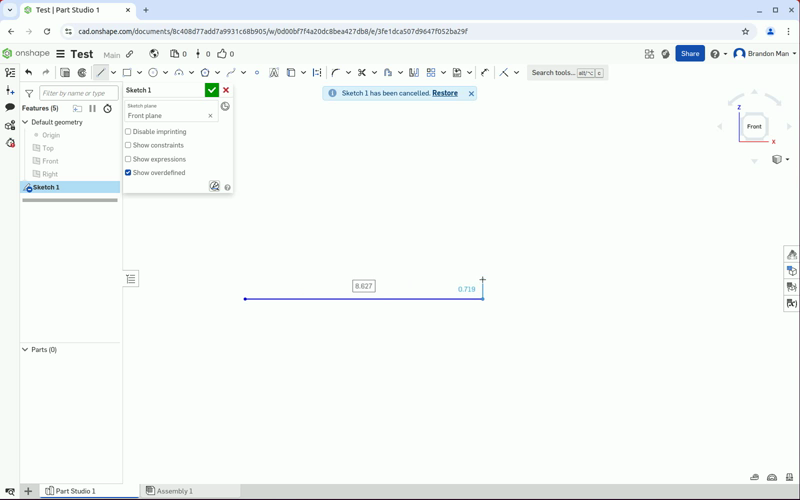
scroll(6)
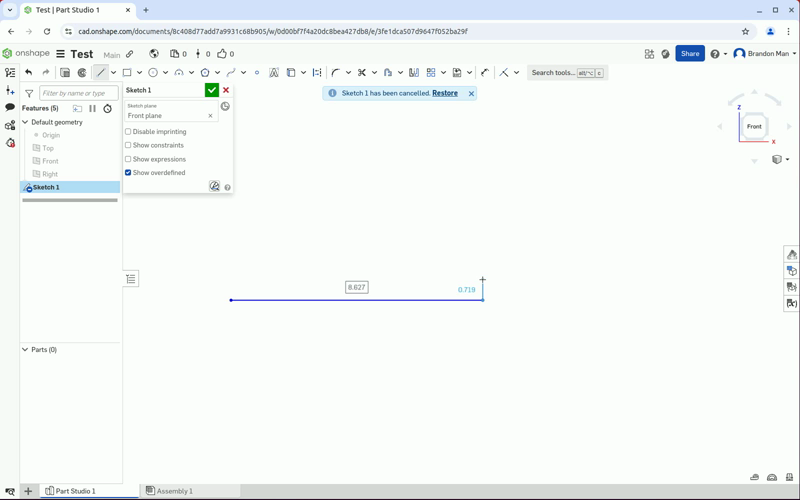
scroll(6)
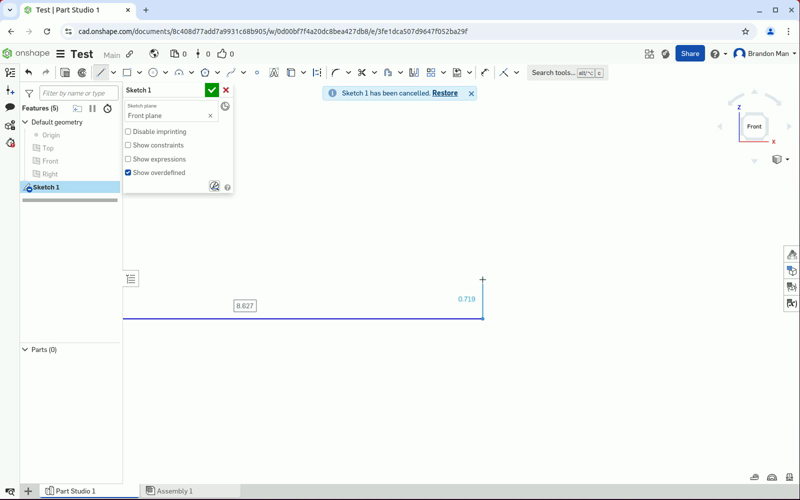
click(482, 279)
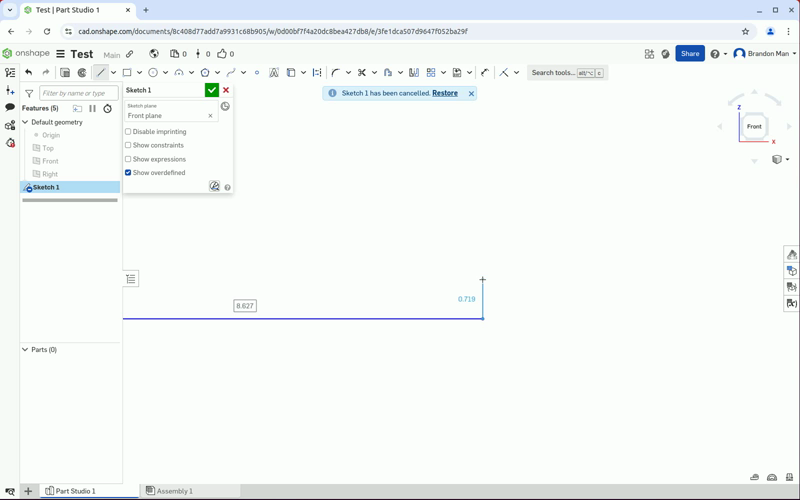
scroll(-6)
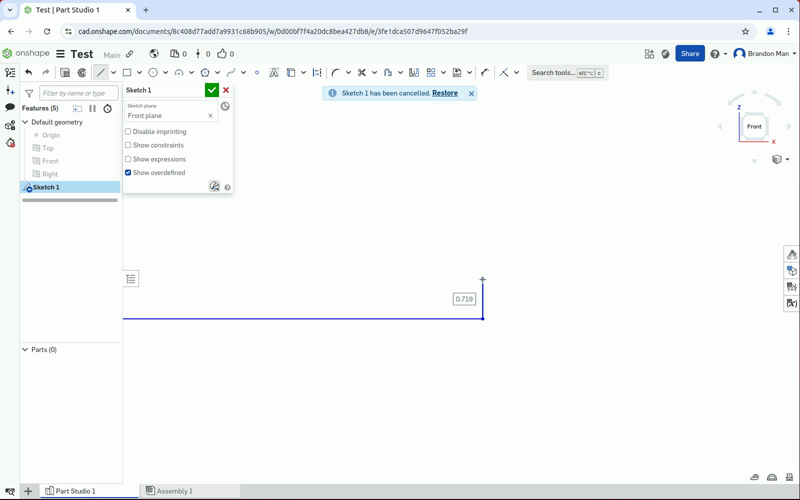
scroll(-6)
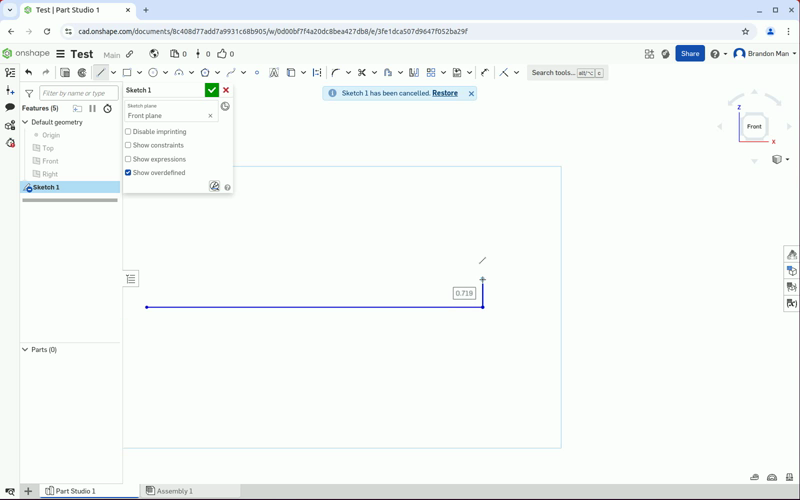
scroll(-6)
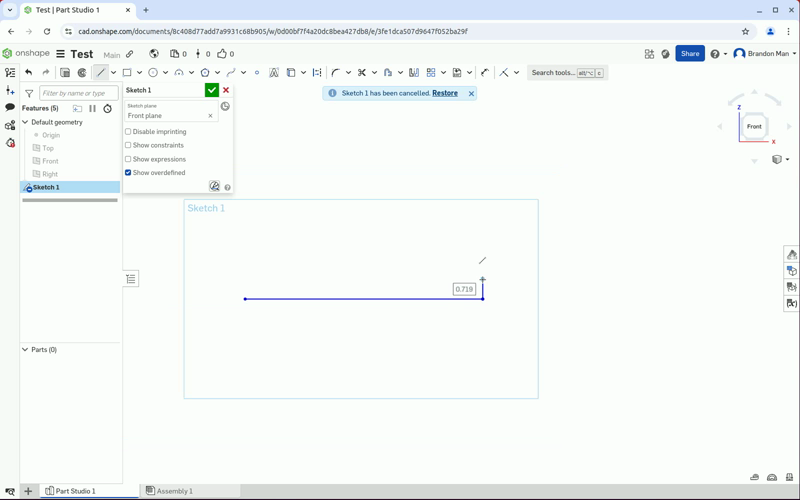
scroll(-6)
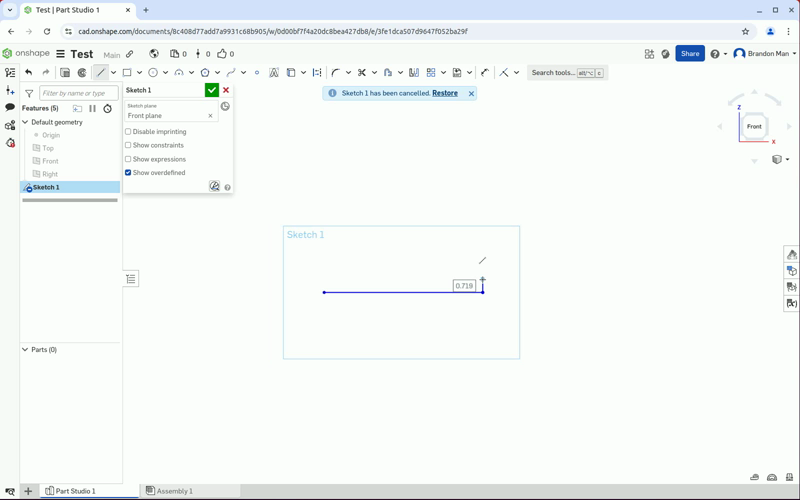
scroll(-6)
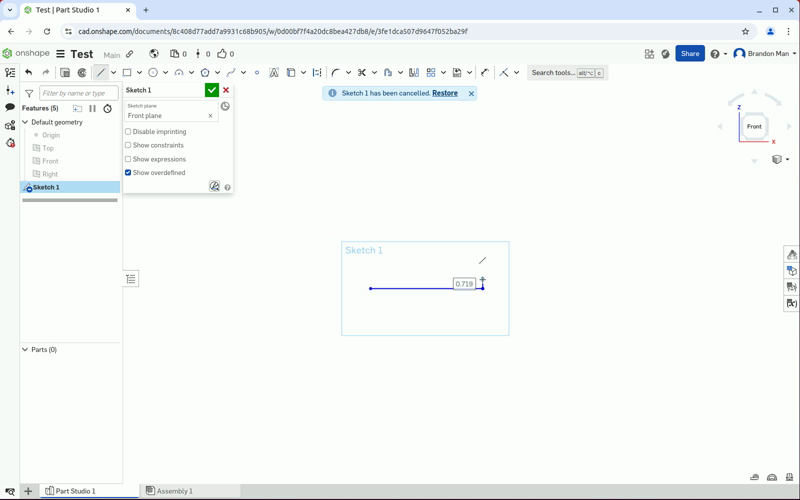
scroll(-6)
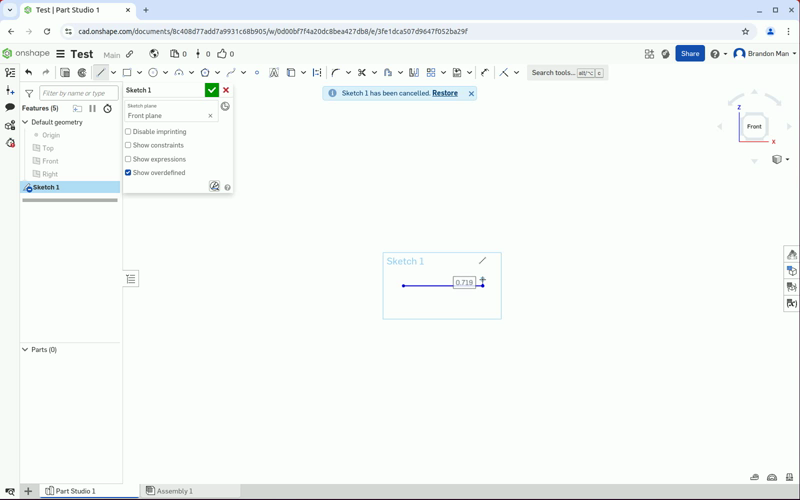
scroll(-6)
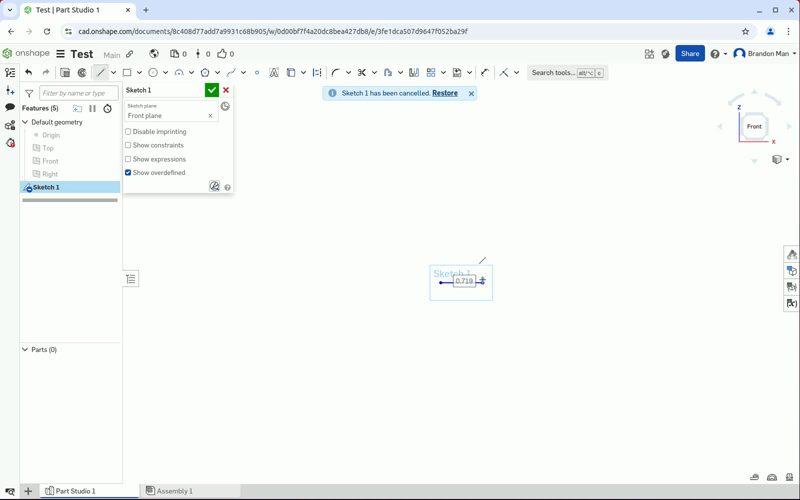
key_up(shift)
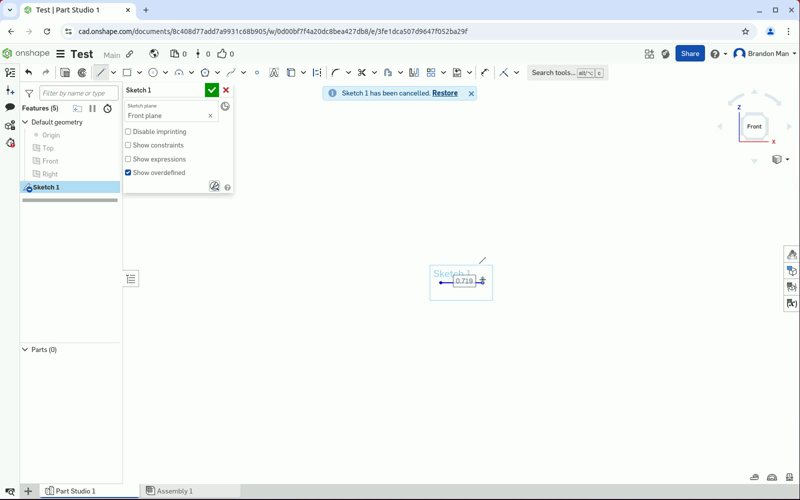
key_down(shift)
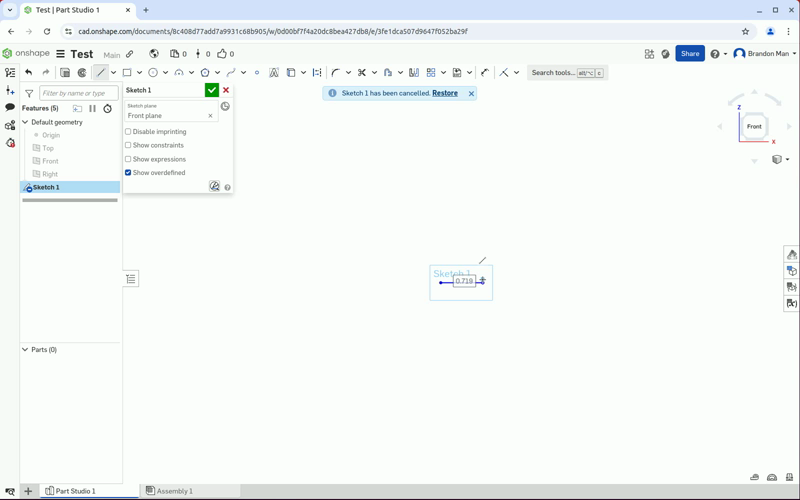
mouse_move(512, 279)
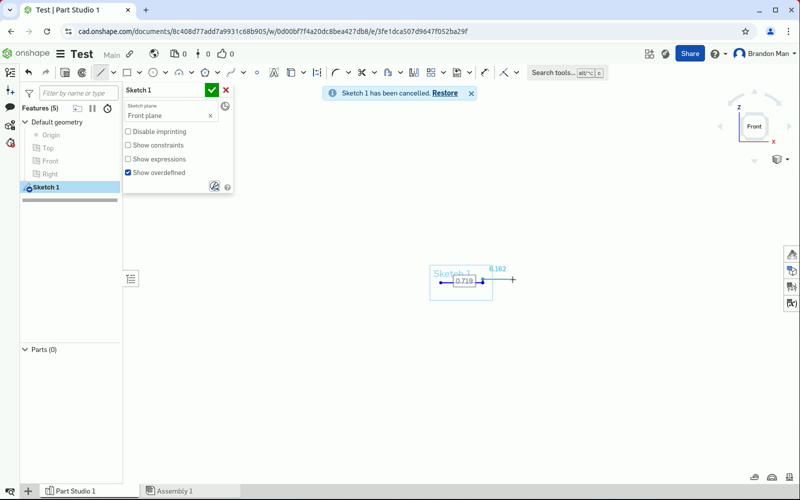
mouse_move(440, 279)
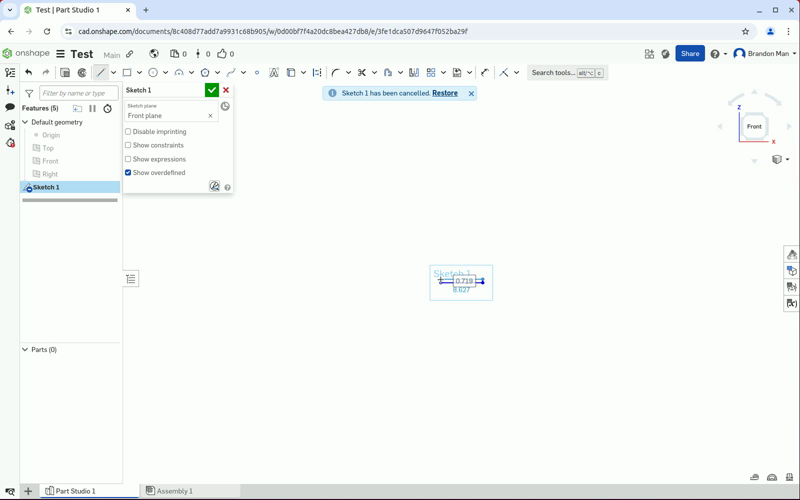
scroll(6)
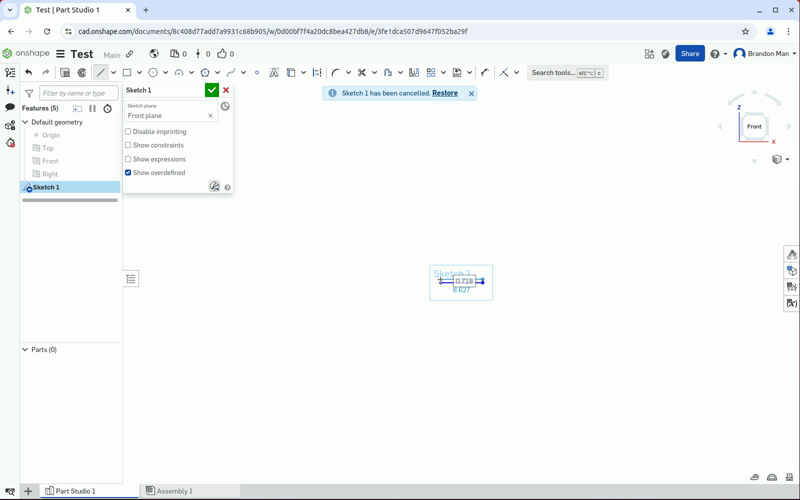
scroll(6)
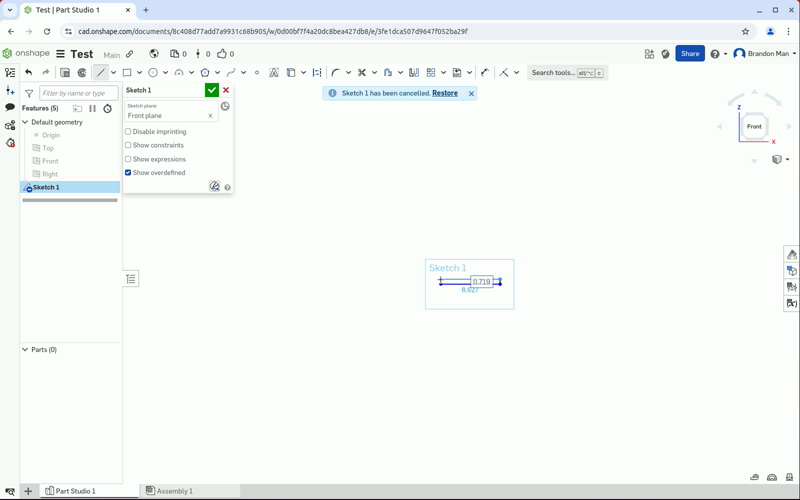
scroll(6)
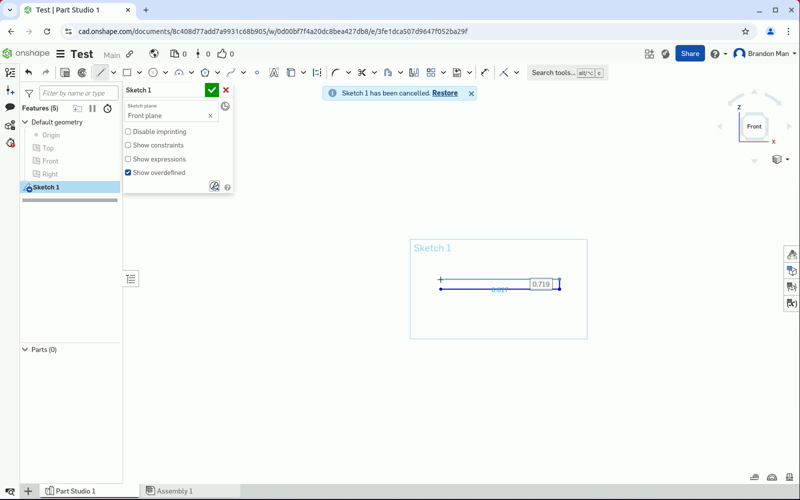
scroll(6)
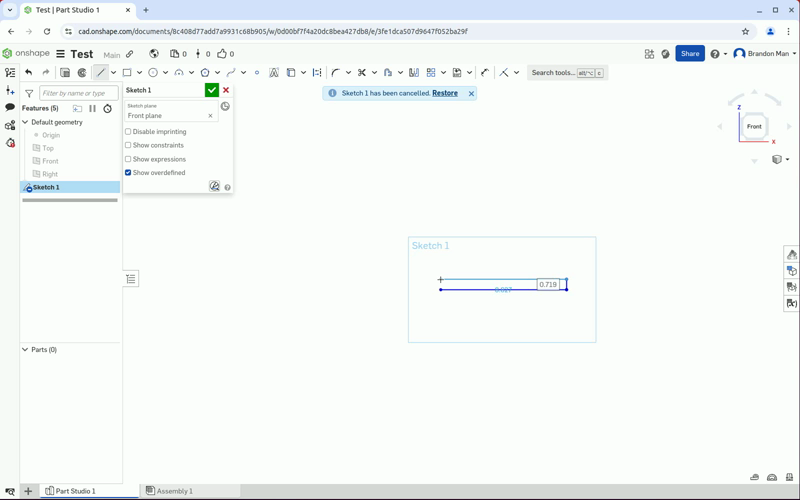
scroll(6)
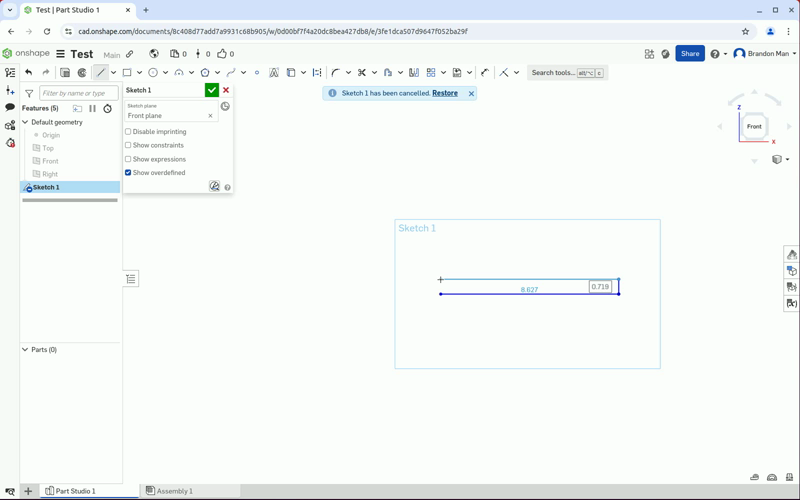
scroll(6)
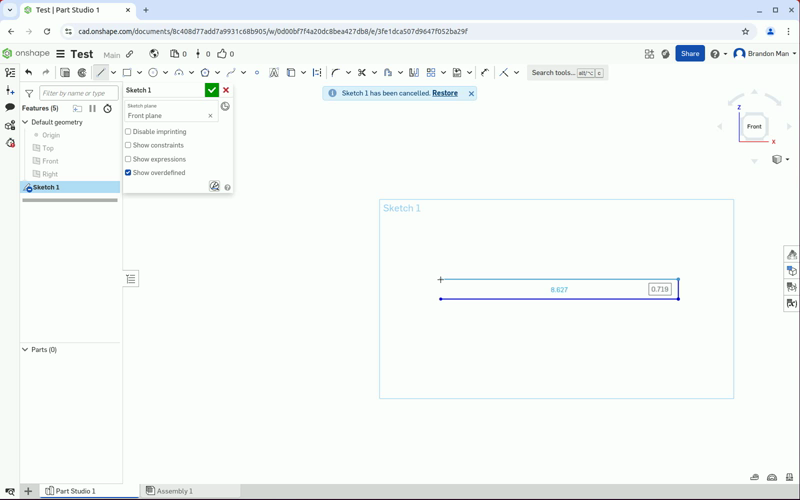
scroll(6)
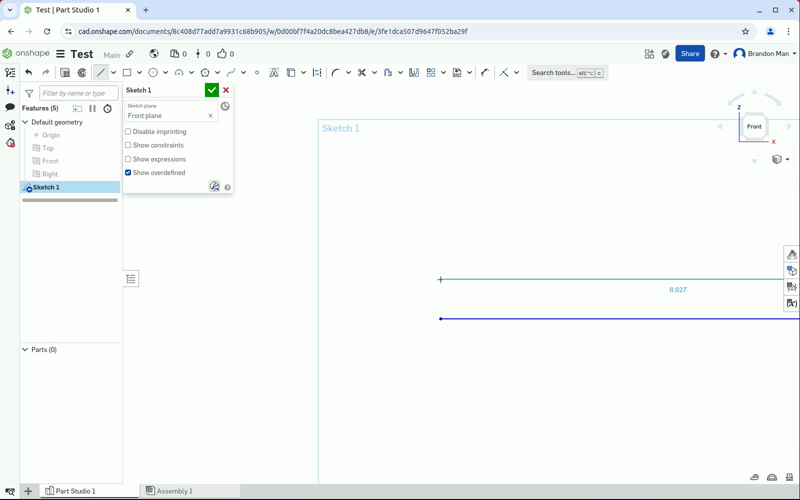
click(440, 279)
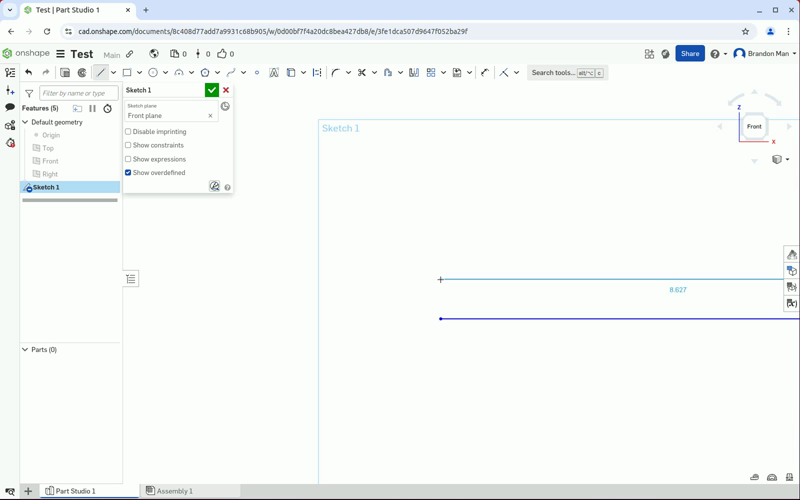
scroll(-6)
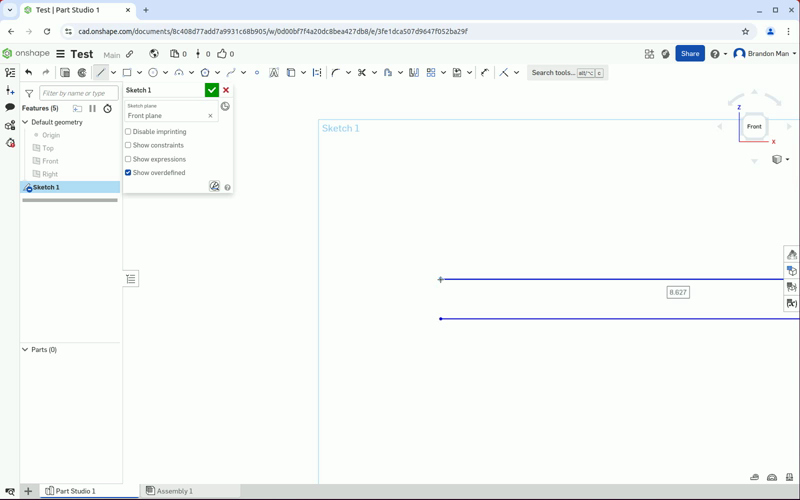
scroll(-6)
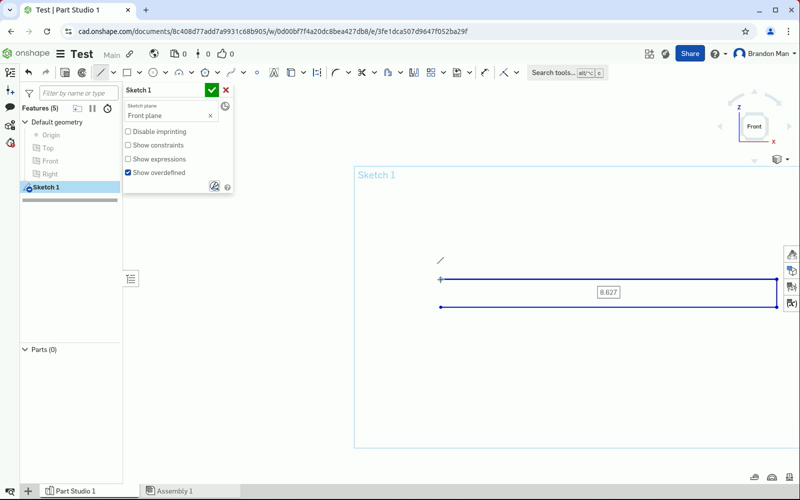
scroll(-6)
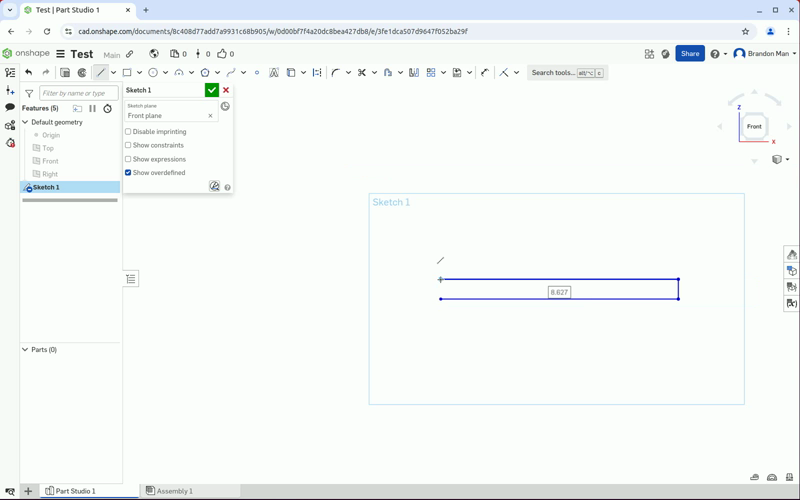
scroll(-6)
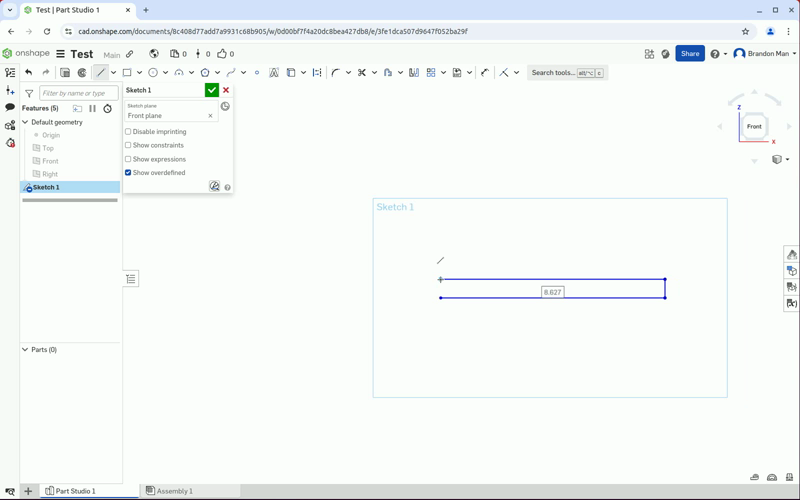
scroll(-6)
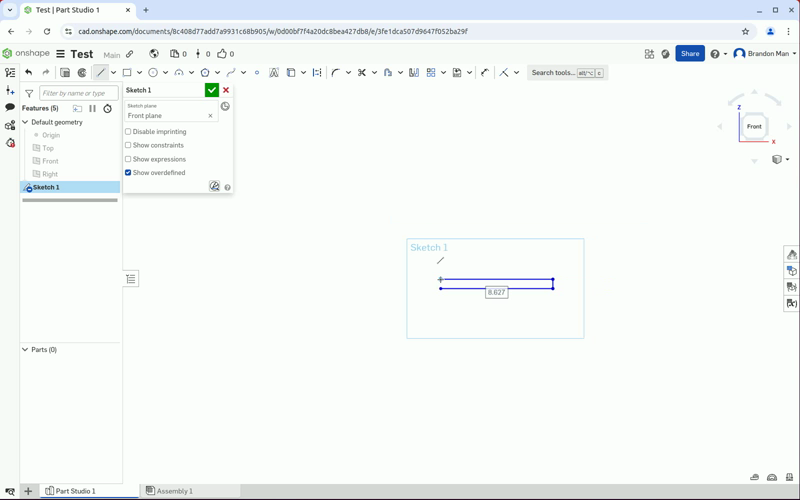
scroll(-6)
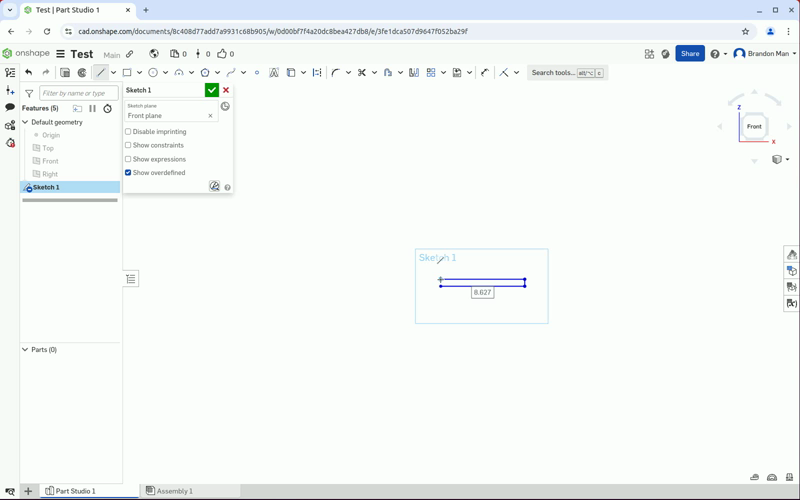
scroll(-6)
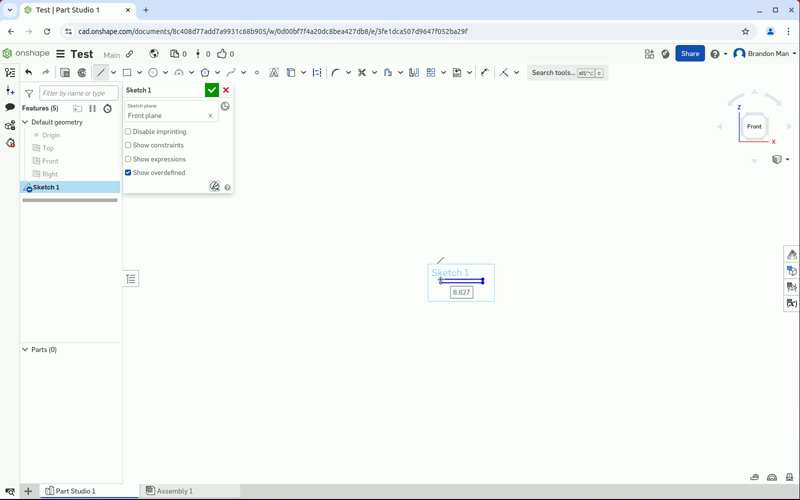
key_up(shift)
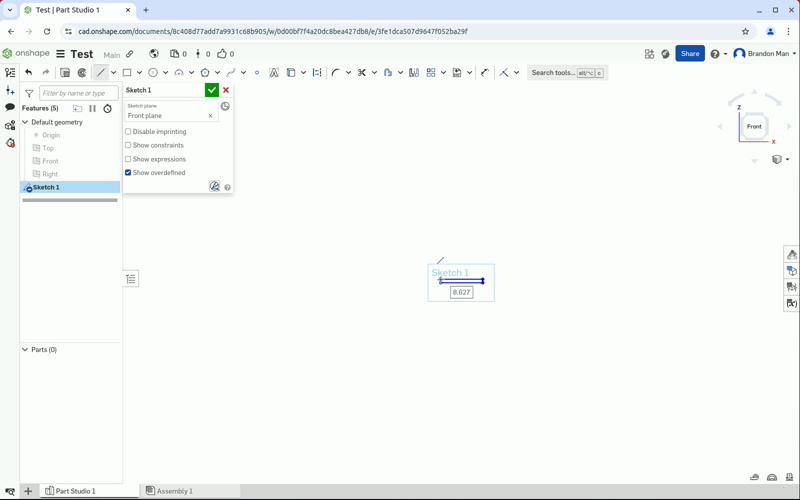
mouse_move(470, 279)
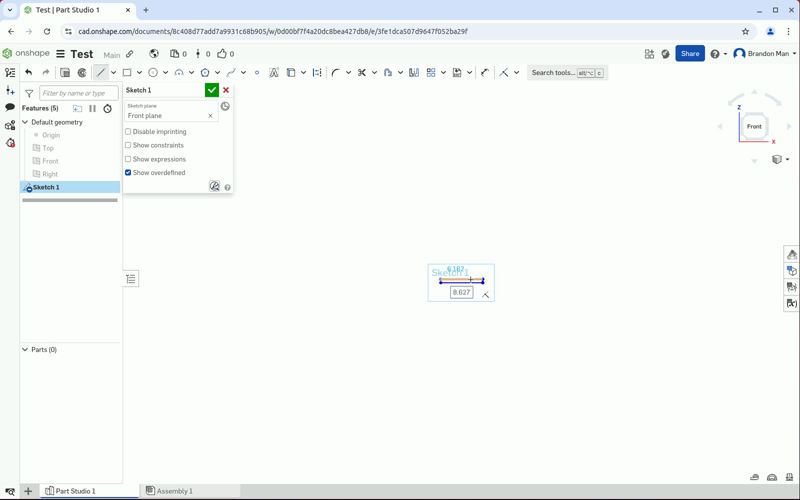
key_down(shift)
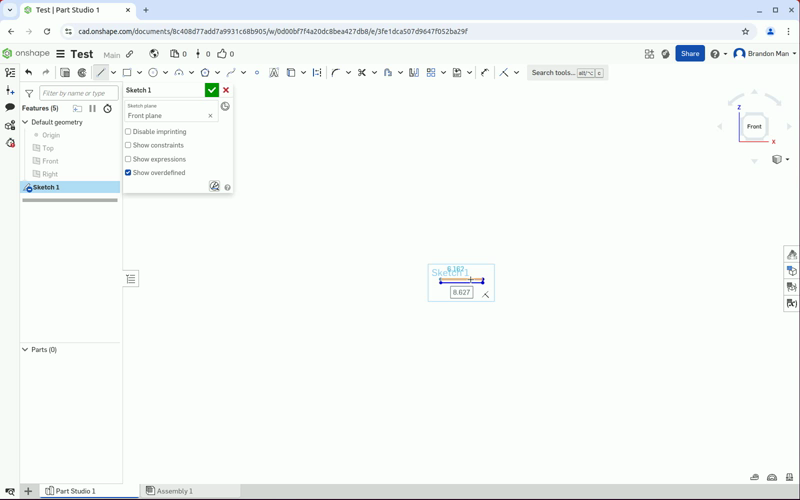
mouse_move(440, 282)
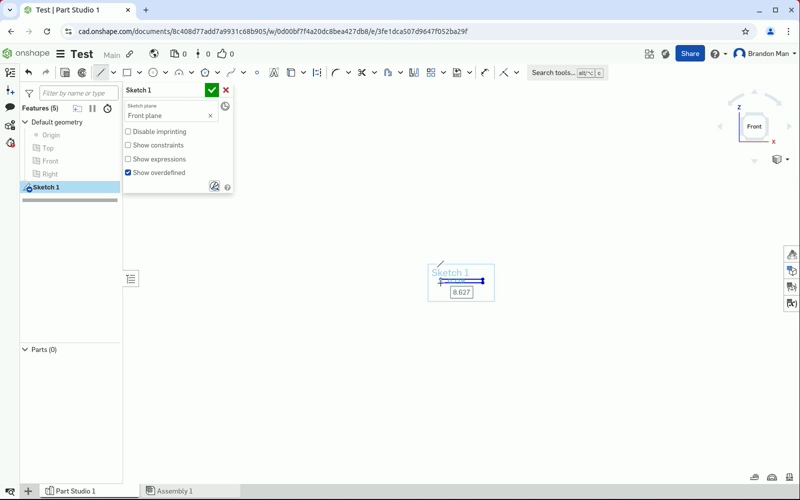
scroll(6)
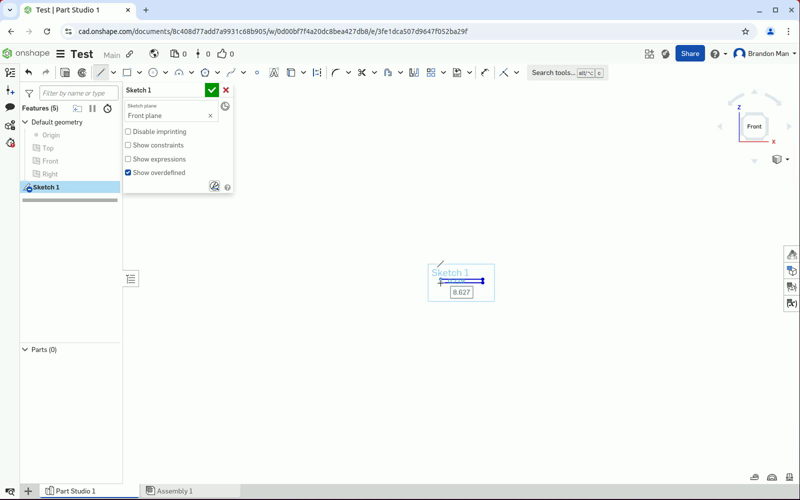
scroll(6)
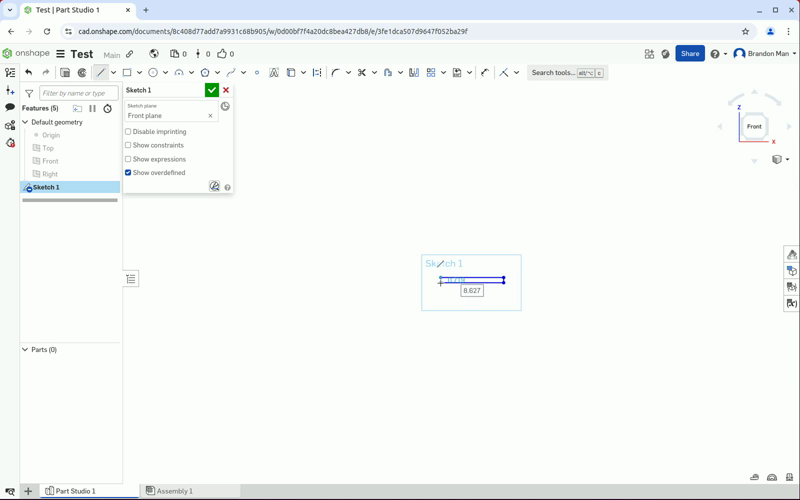
scroll(6)
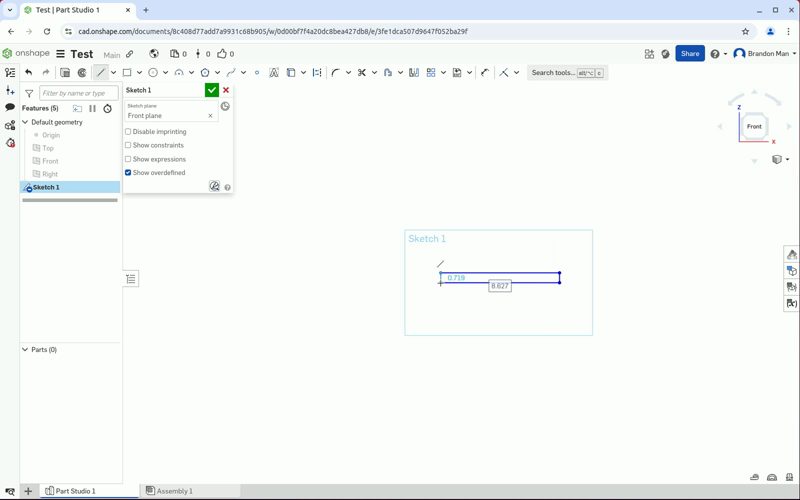
scroll(6)
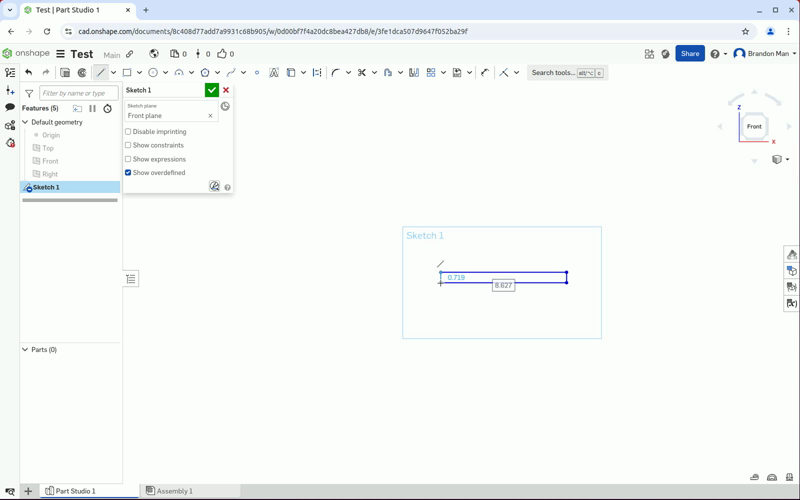
scroll(6)
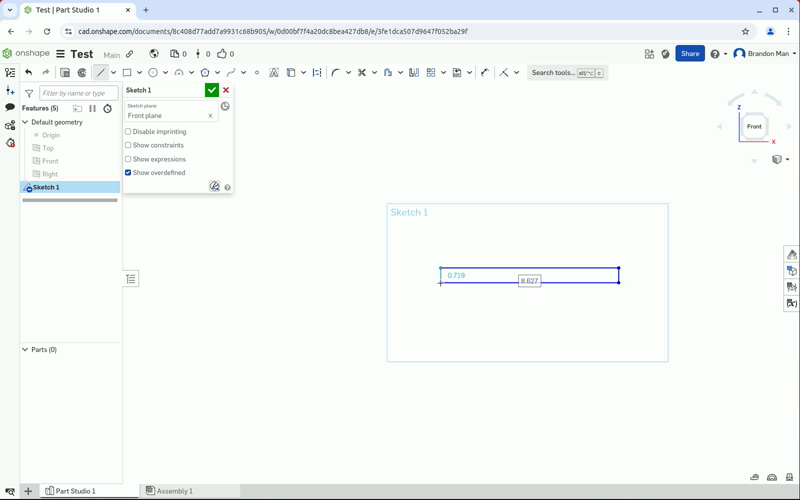
scroll(6)
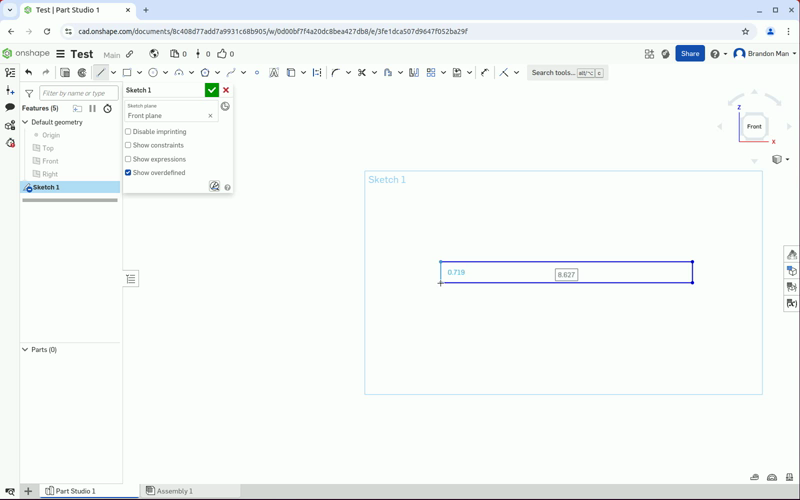
scroll(6)
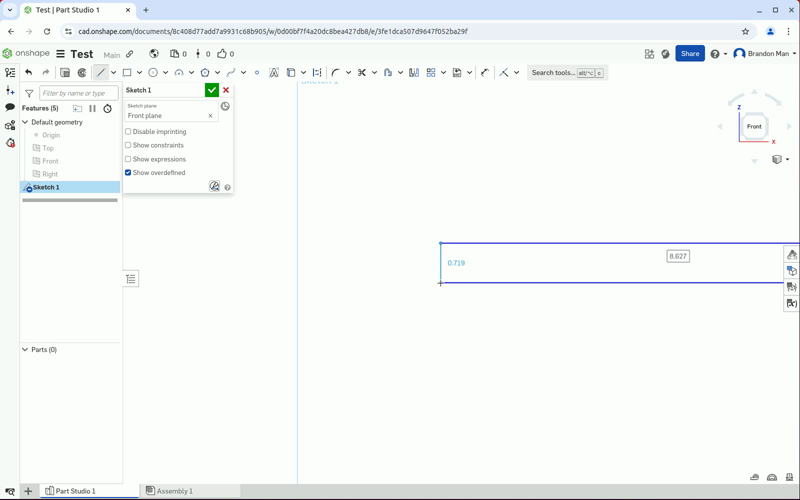
key_up(shift)
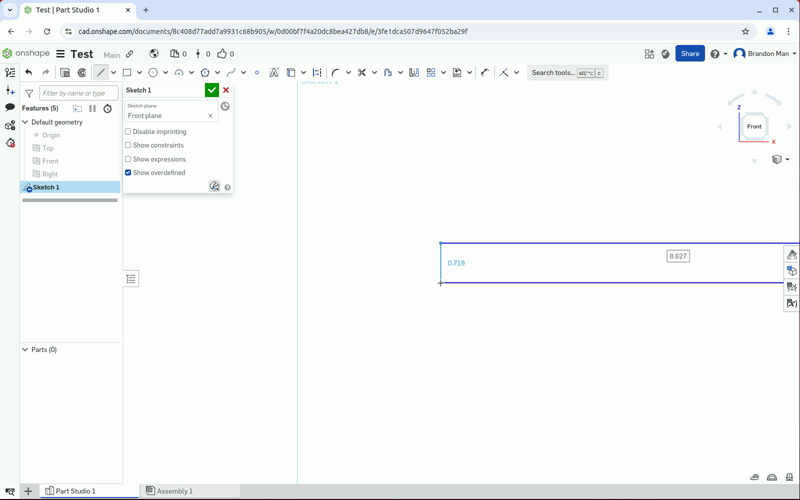
click(440, 282)
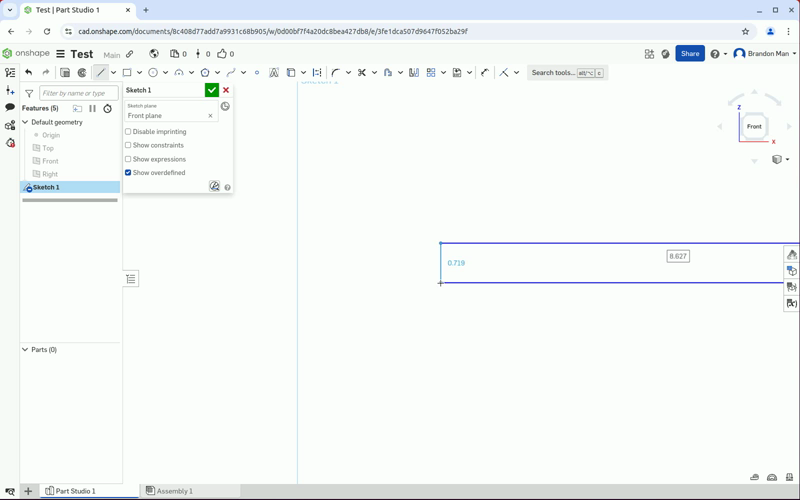
scroll(-6)
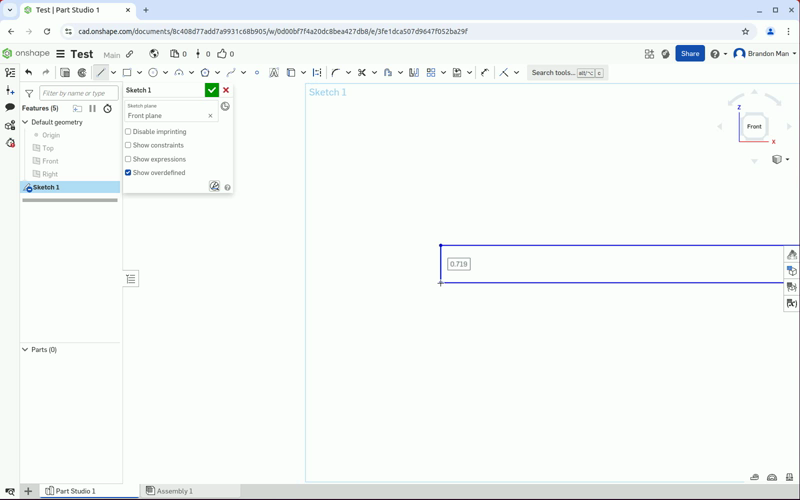
scroll(-6)
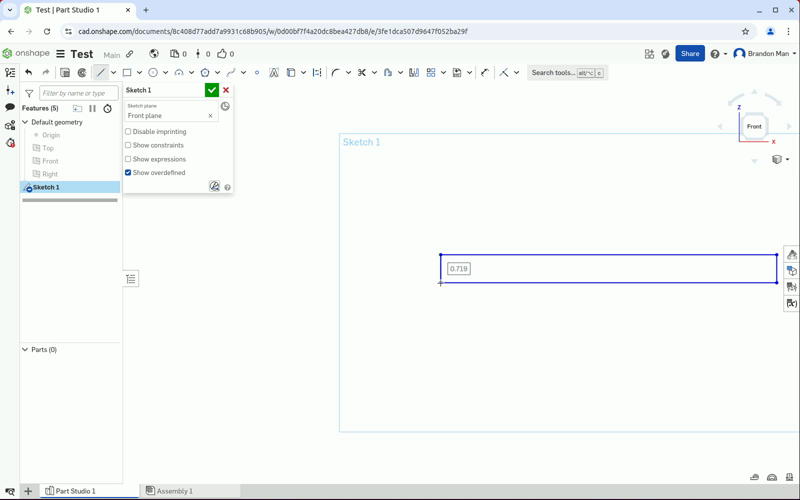
scroll(-6)
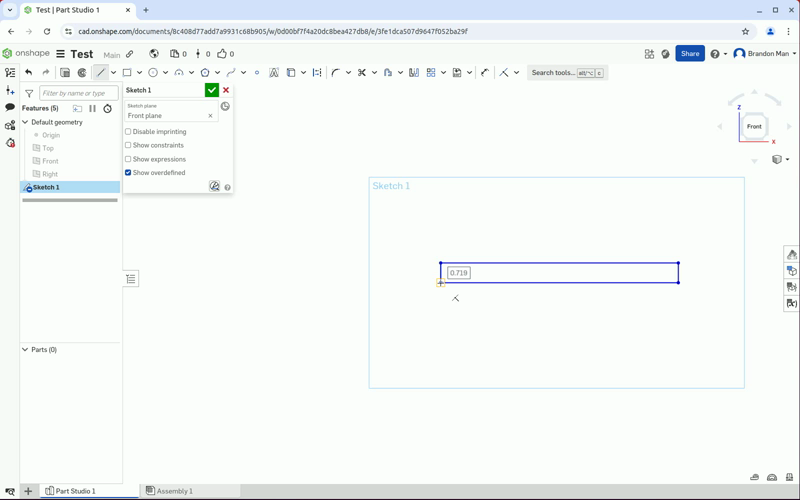
scroll(-6)
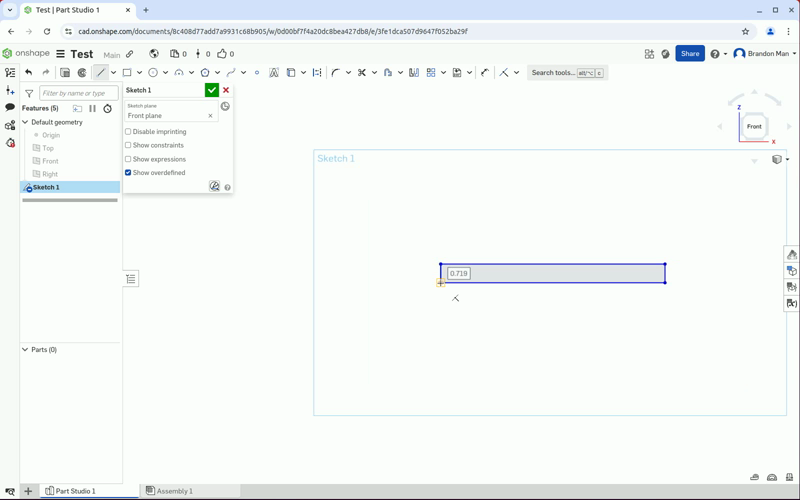
scroll(-6)
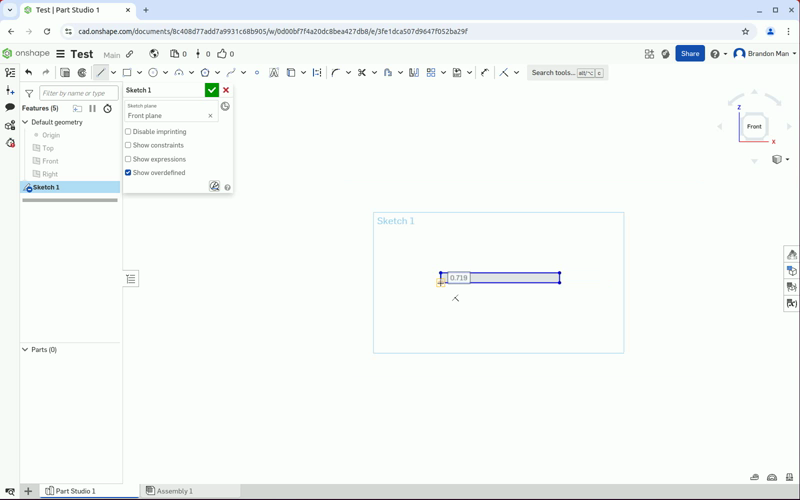
scroll(-6)
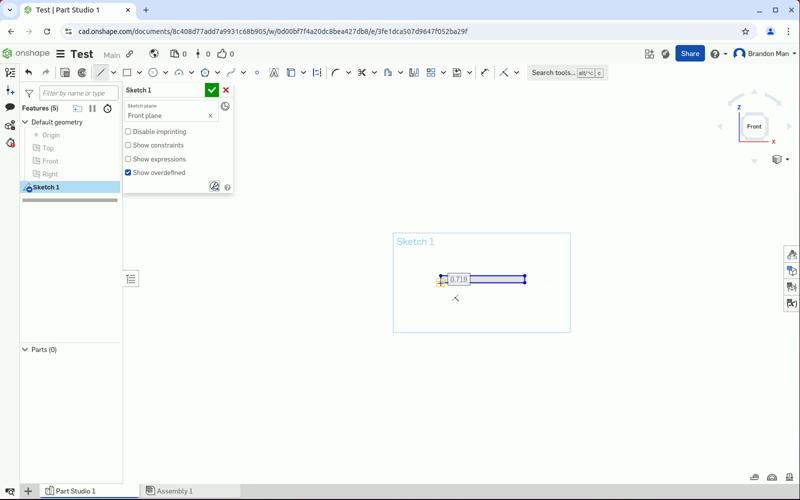
scroll(-6)
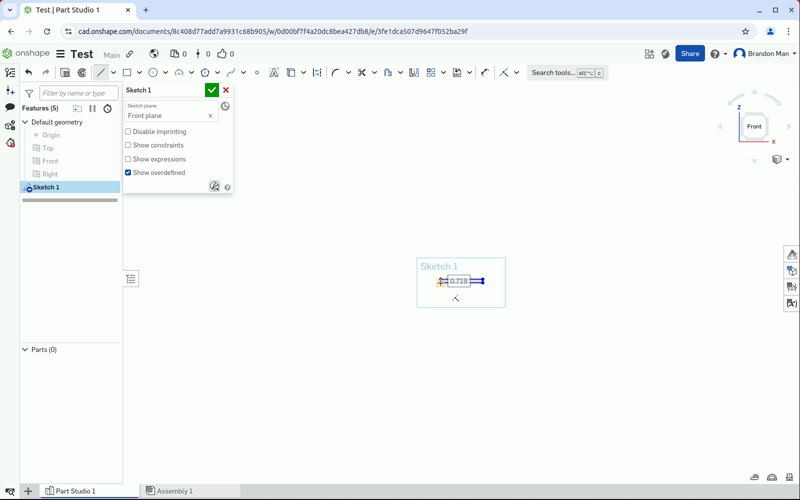
key(esc)
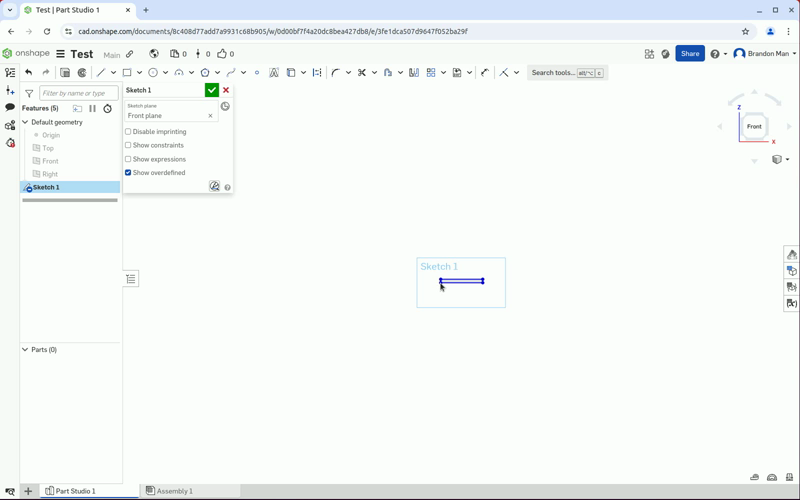
mouse_move(448, 279)
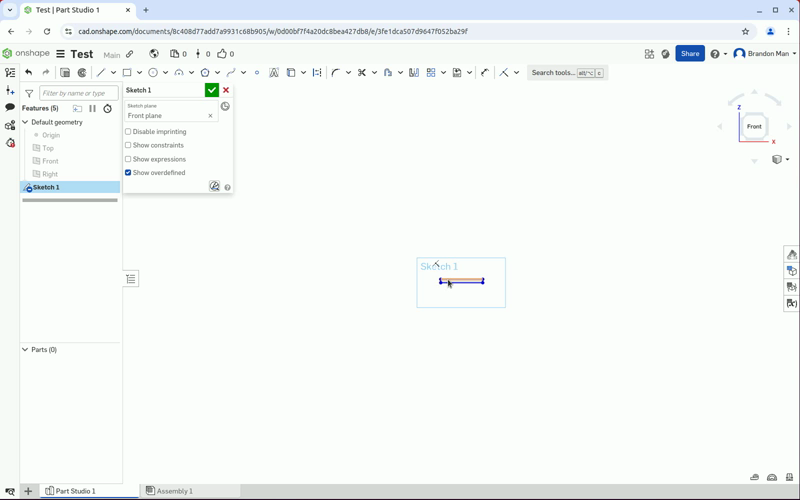
scroll(6)
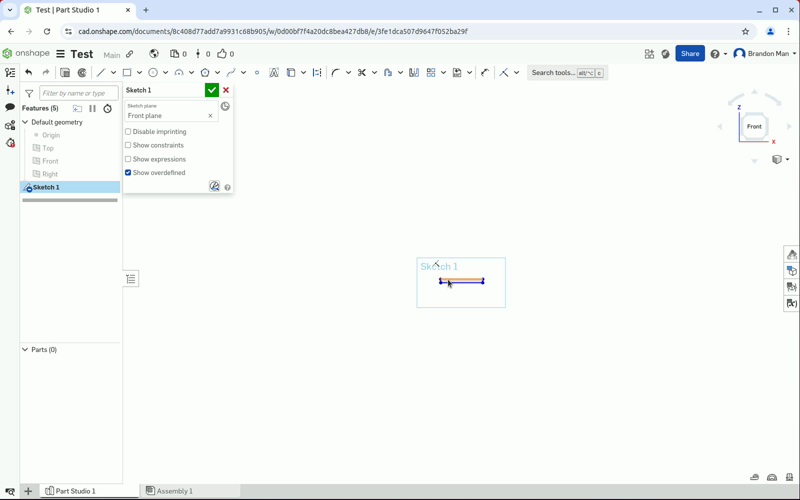
scroll(6)
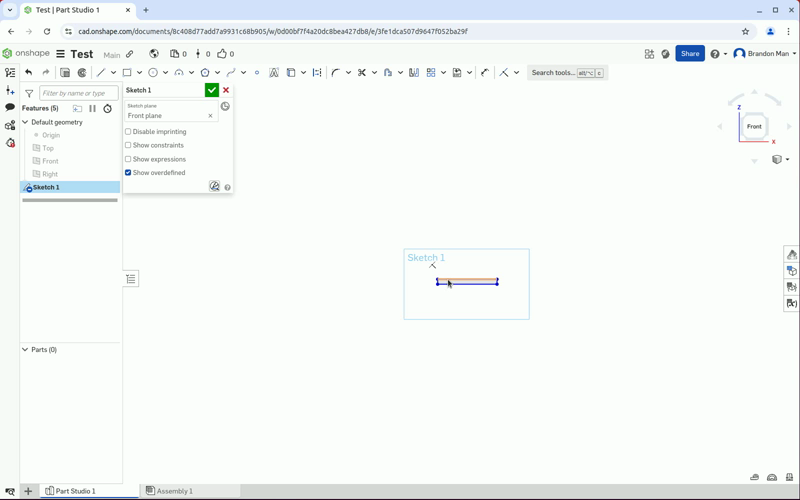
scroll(6)
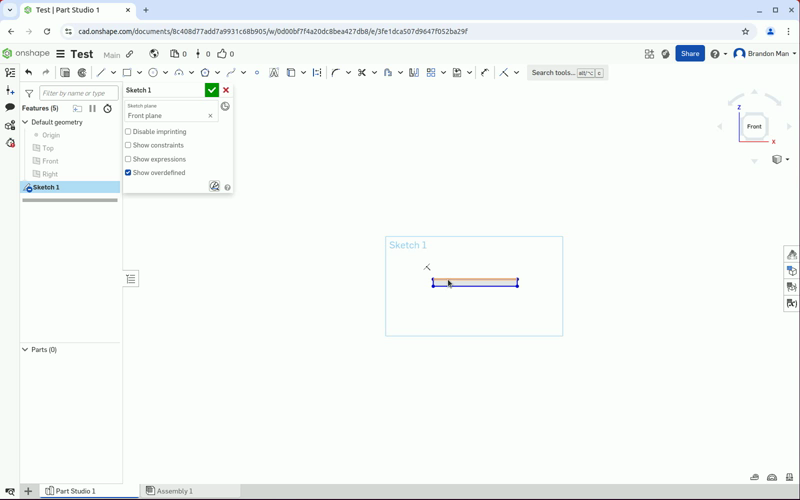
scroll(6)
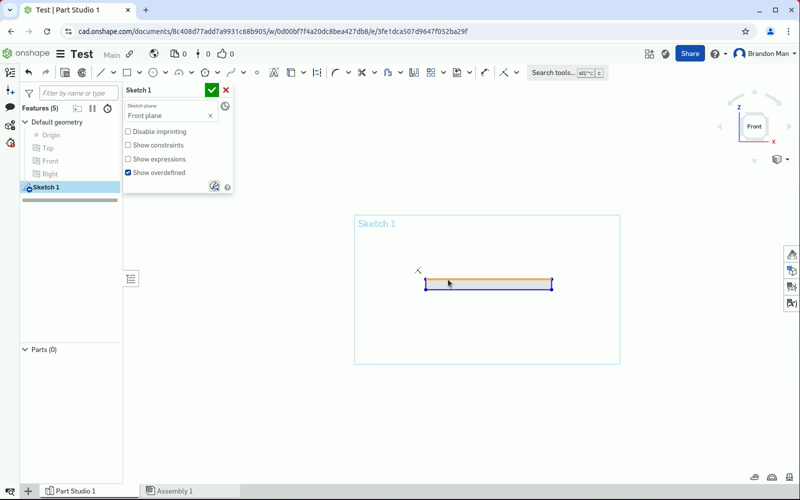
scroll(6)
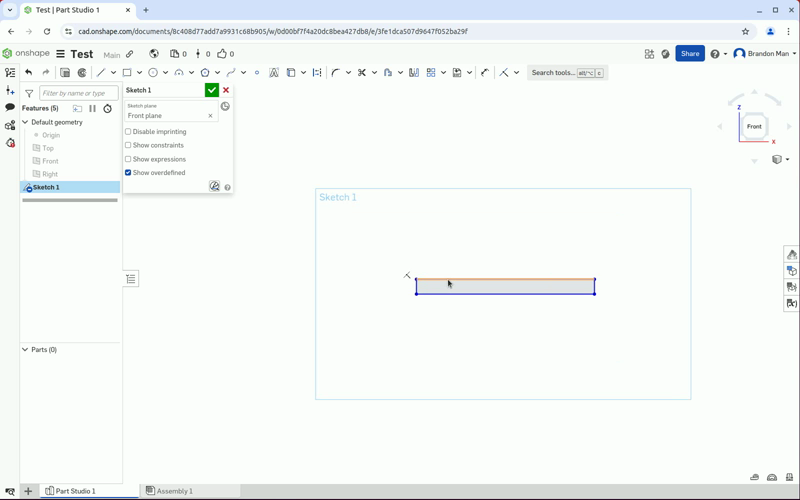
scroll(6)
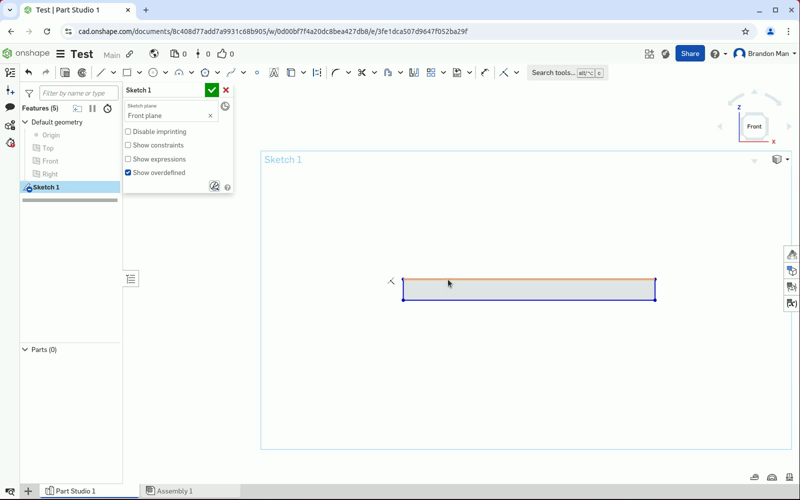
scroll(6)
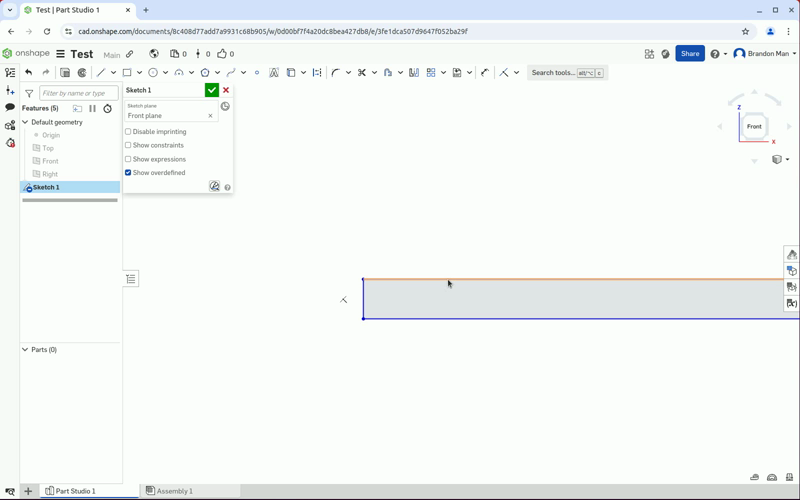
click(448, 279)
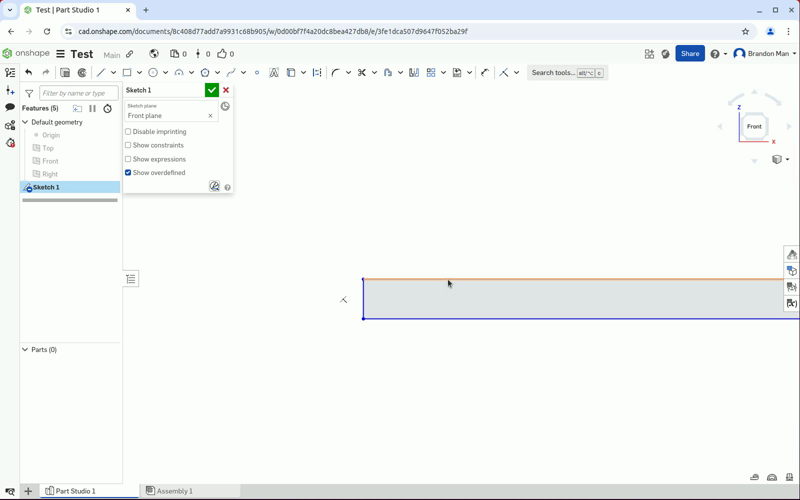
scroll(-6)
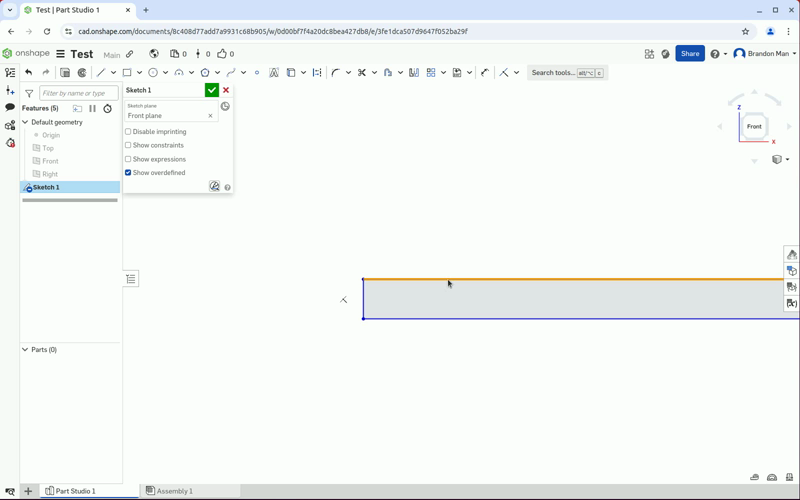
scroll(-6)
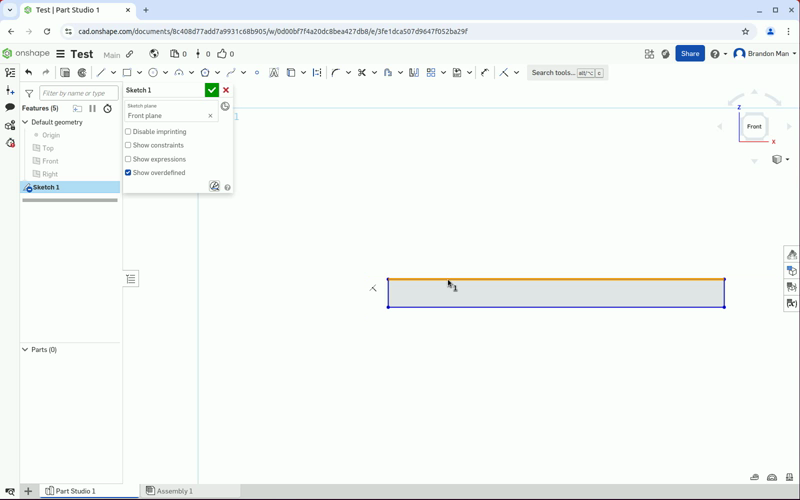
scroll(-6)
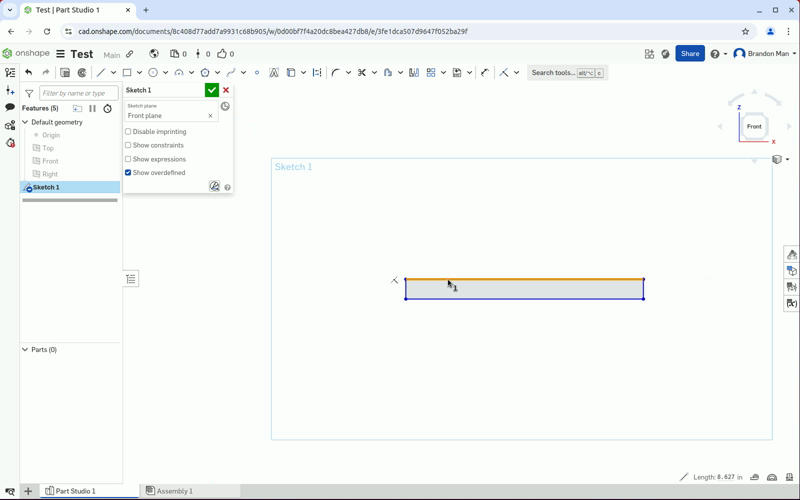
scroll(-6)
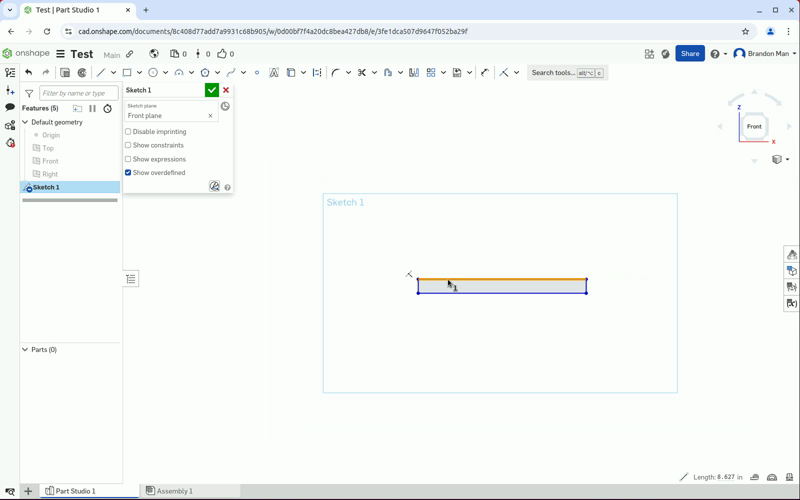
scroll(-6)
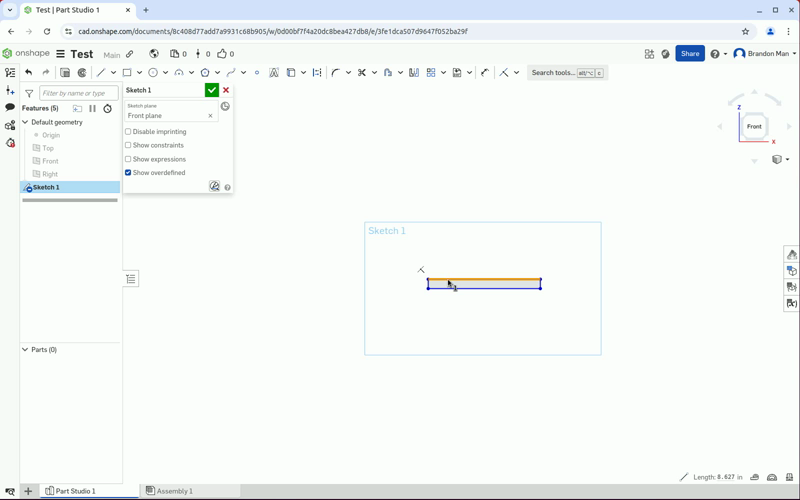
scroll(-6)
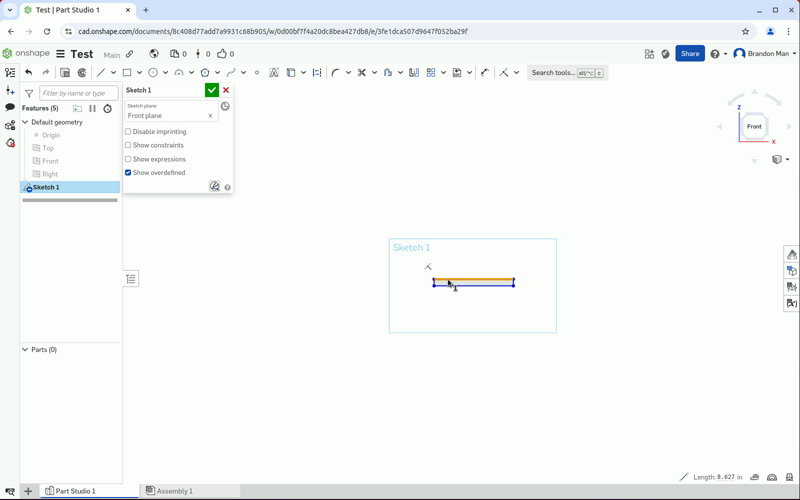
scroll(-6)
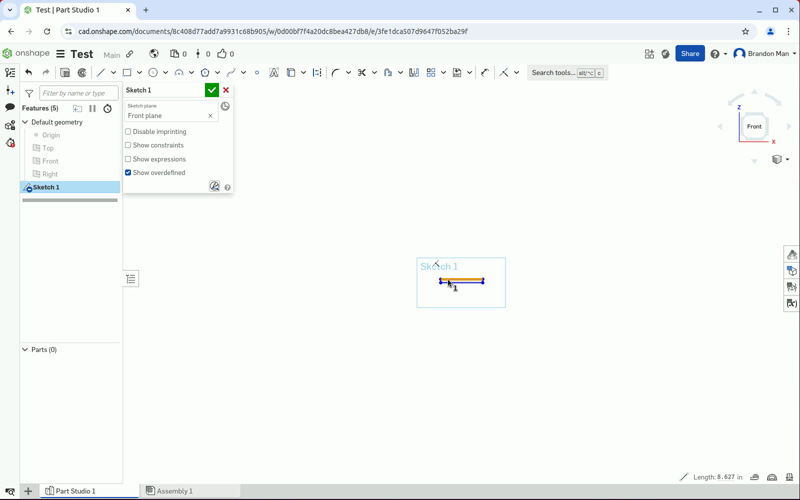
mouse_move(73, 352)
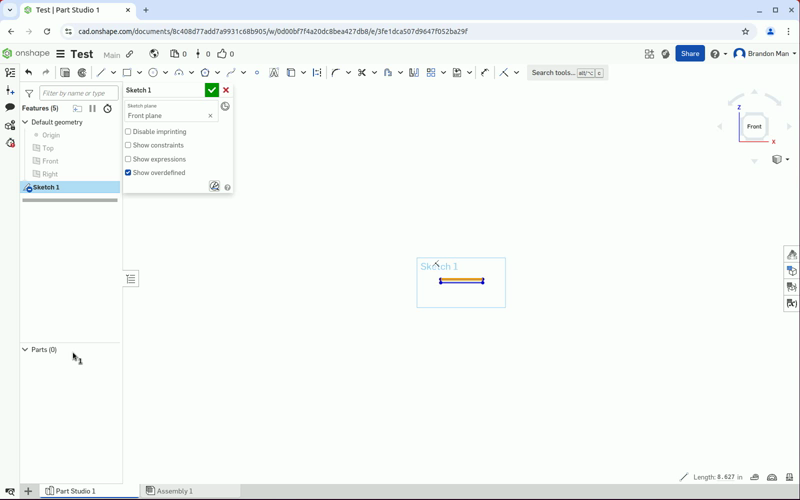
key(shift+y)
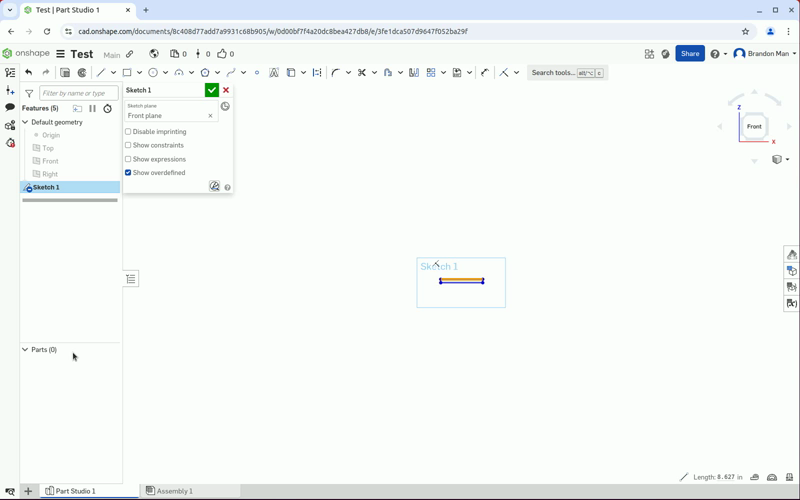
key(shift+e)
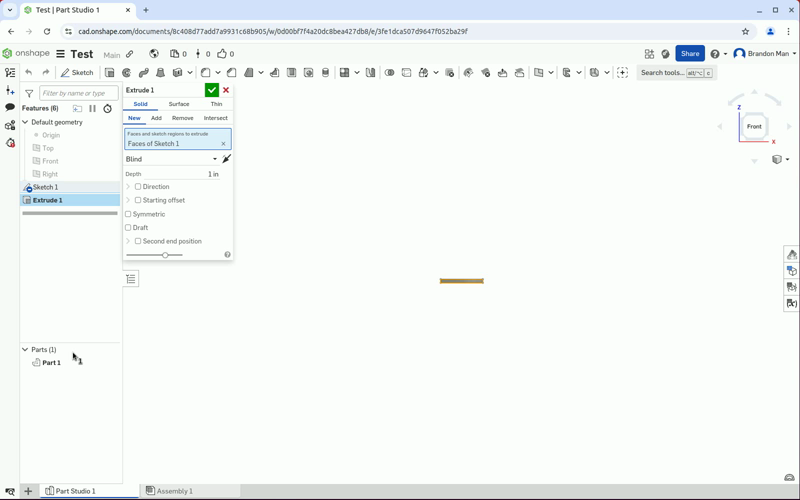
mouse_move(143, 106)
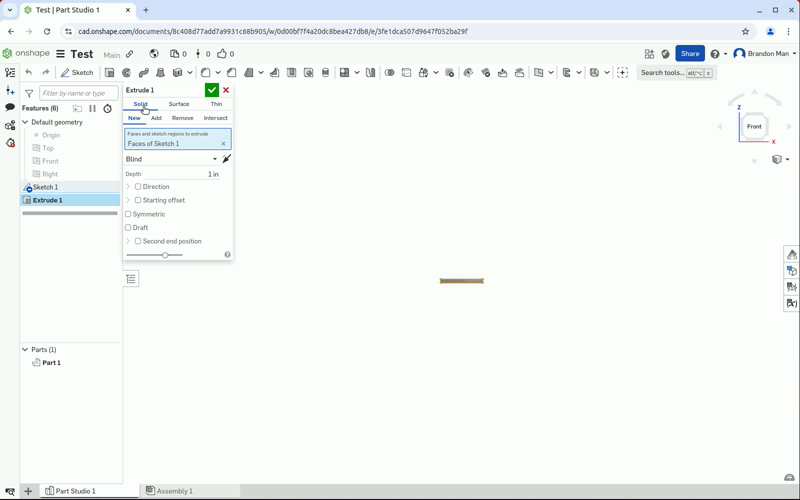
click(143, 106)
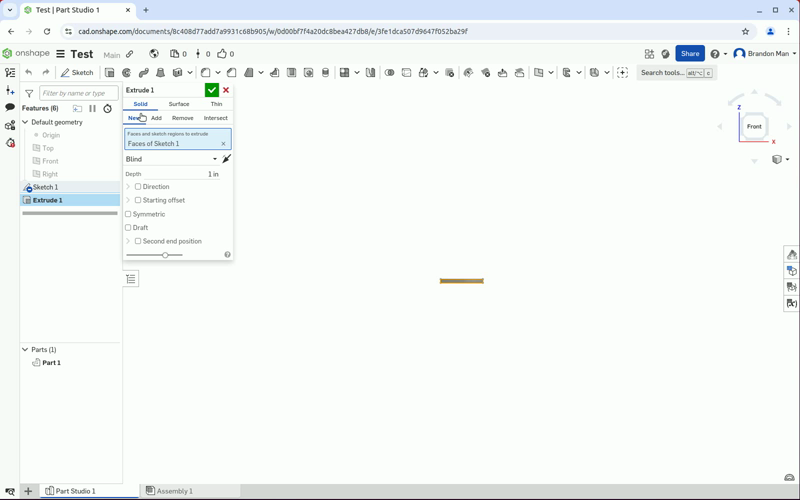
mouse_move(137, 120)
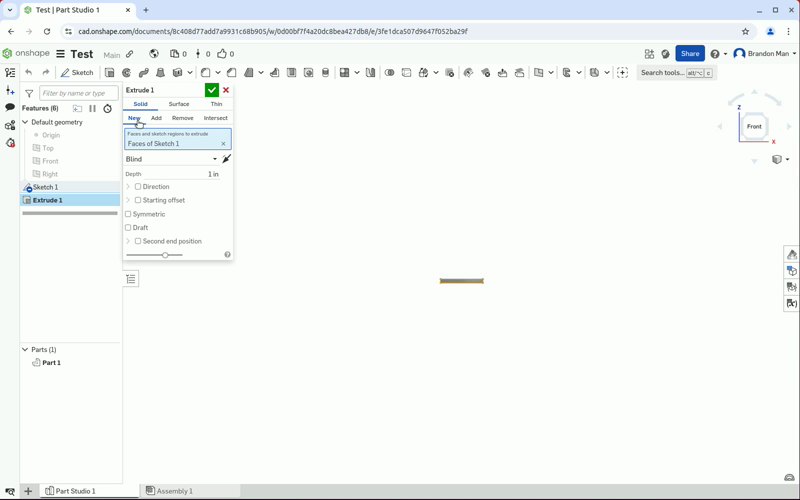
click(137, 120)
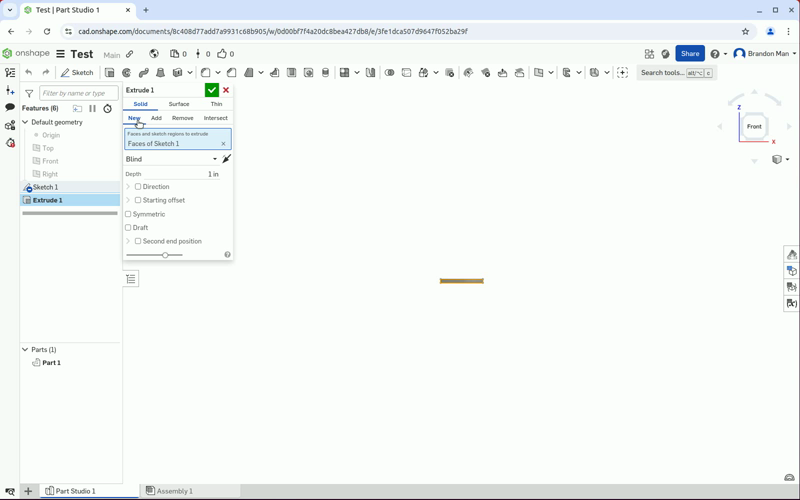
key(tab, 4)
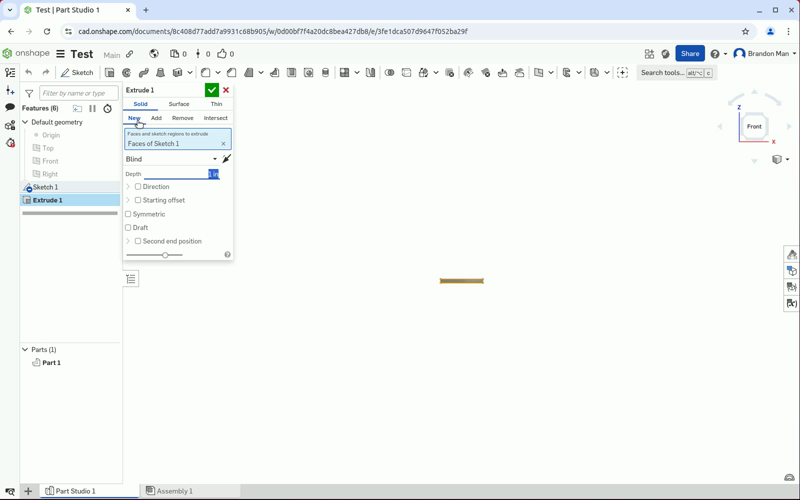
text(46.216)
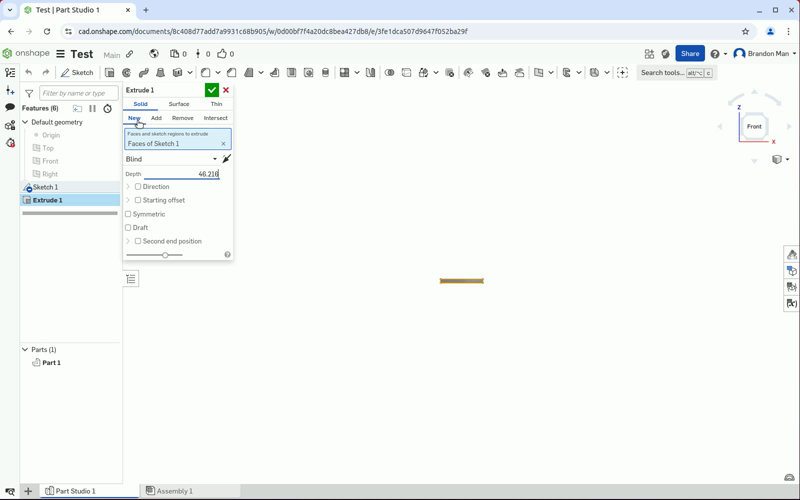
key(tab, 3)
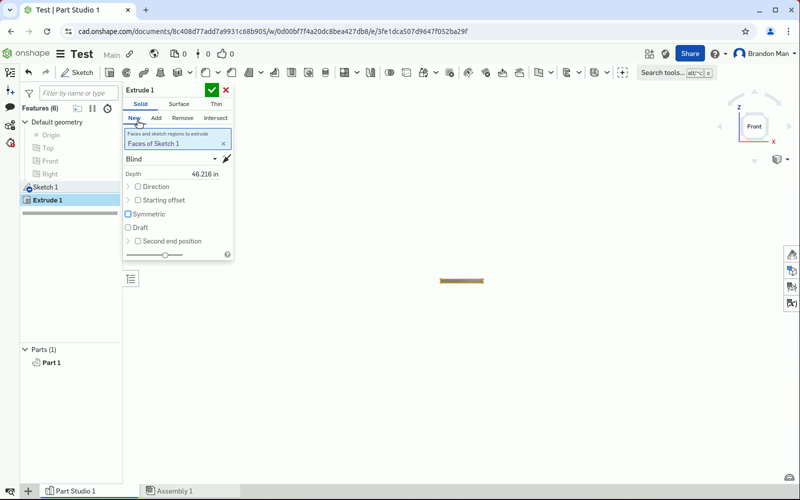
key(space)
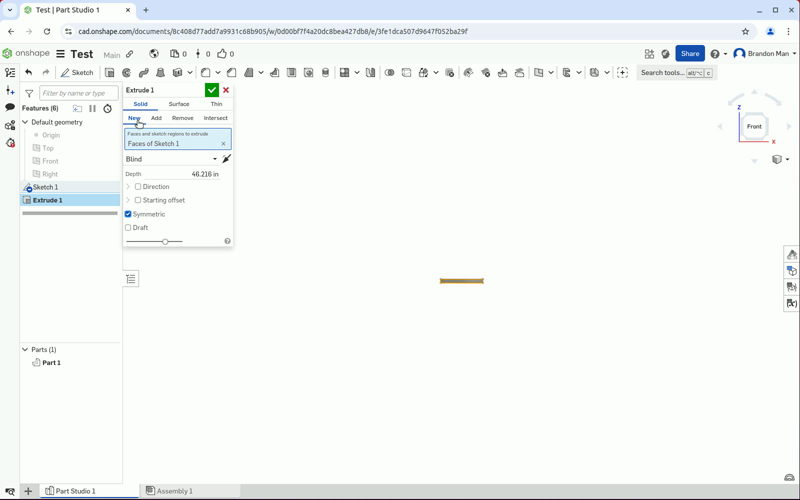
key(enter)
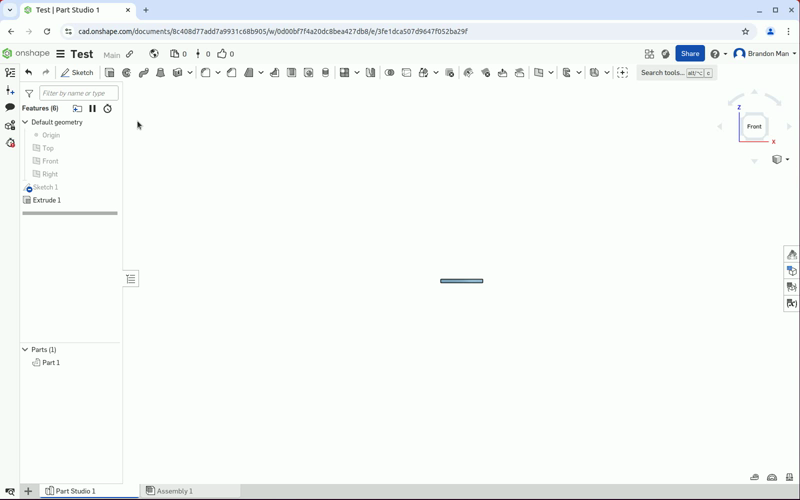
key(shift+h)
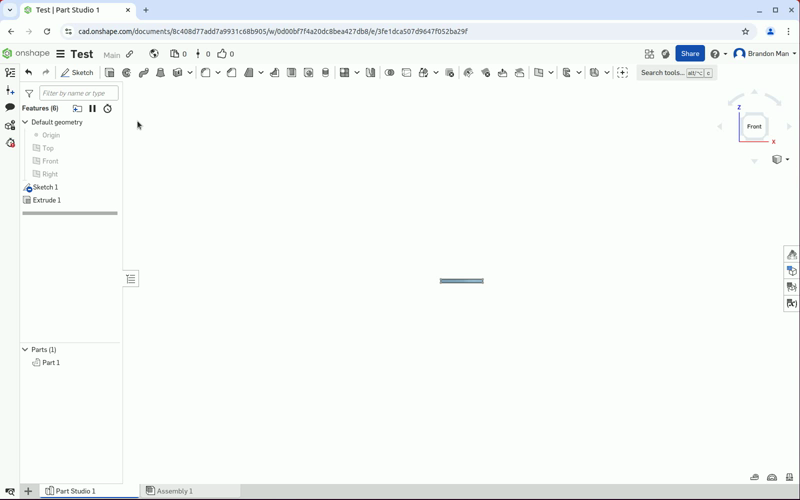
key(shift+h)
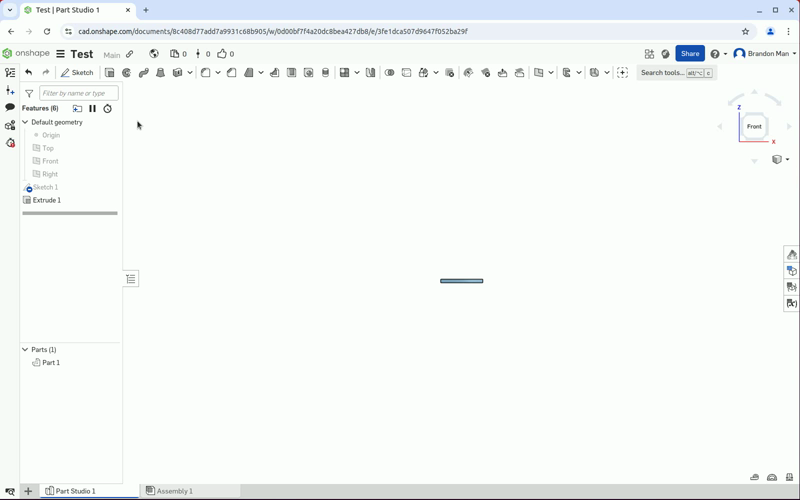
mouse_move(73, 189)
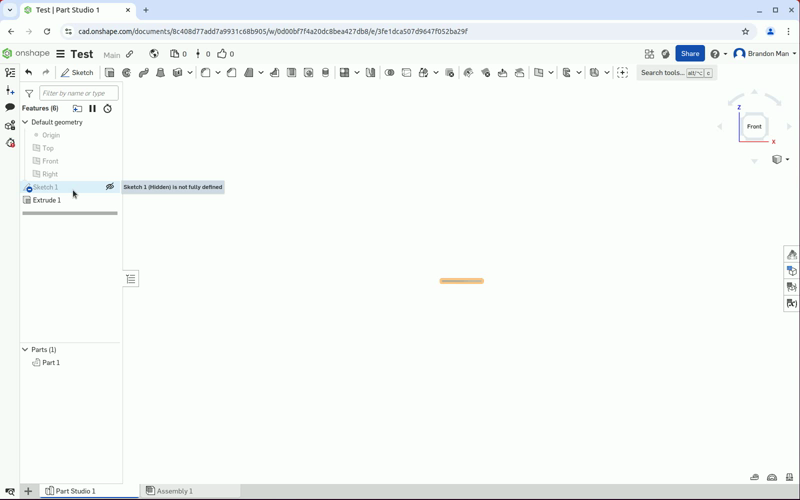
click(73, 189)
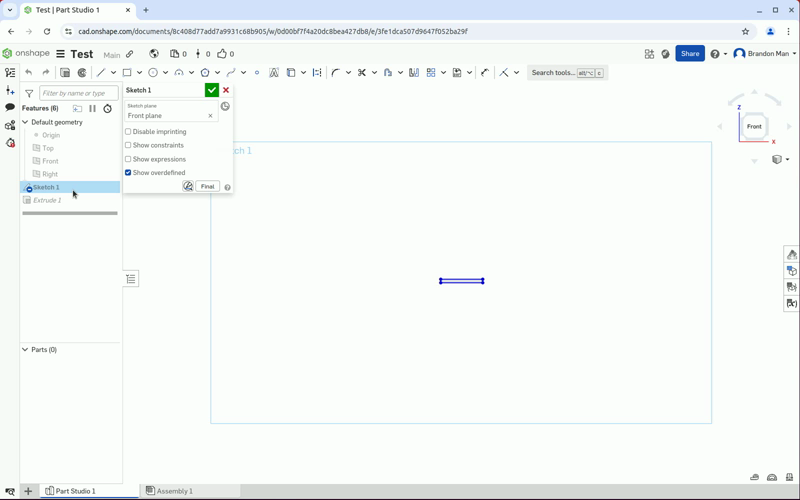
mouse_move(229, 92)
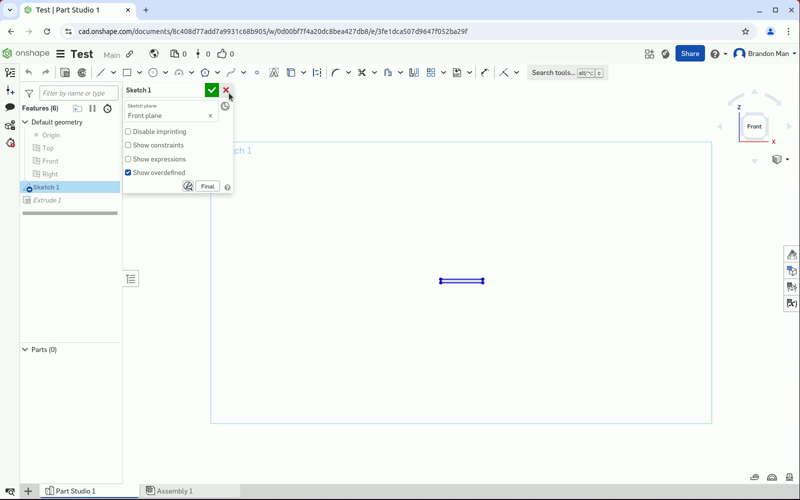
click(229, 92)
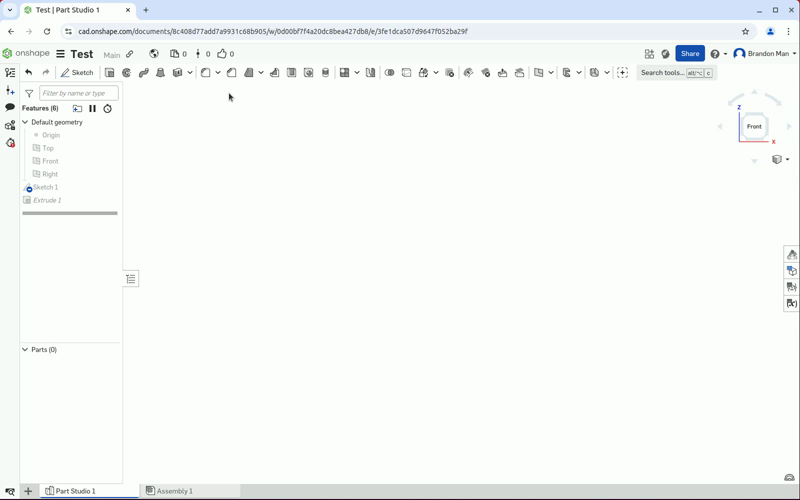
mouse_move(73, 352)
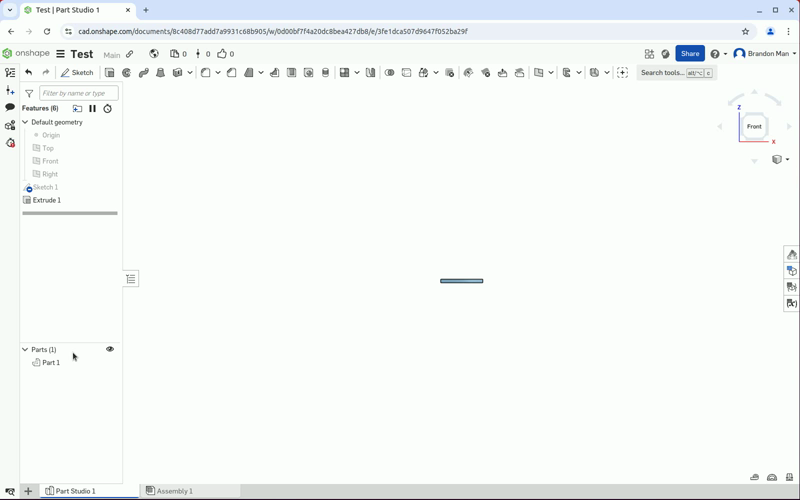
key(y)
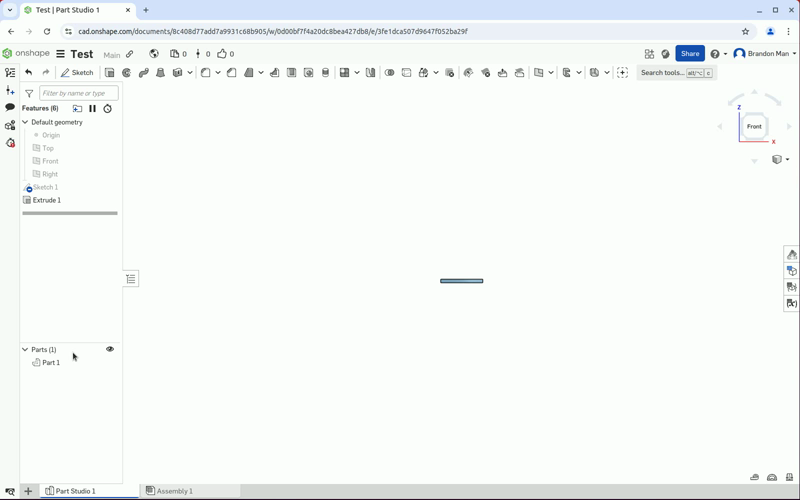
key(shift+p)
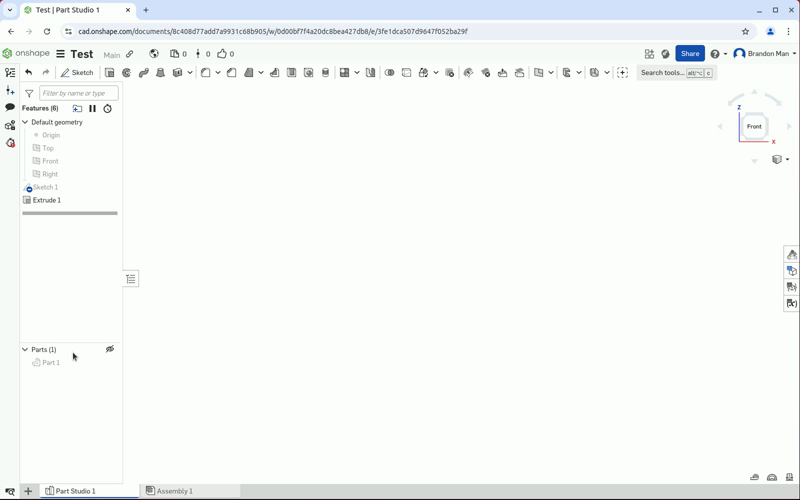
key(space)
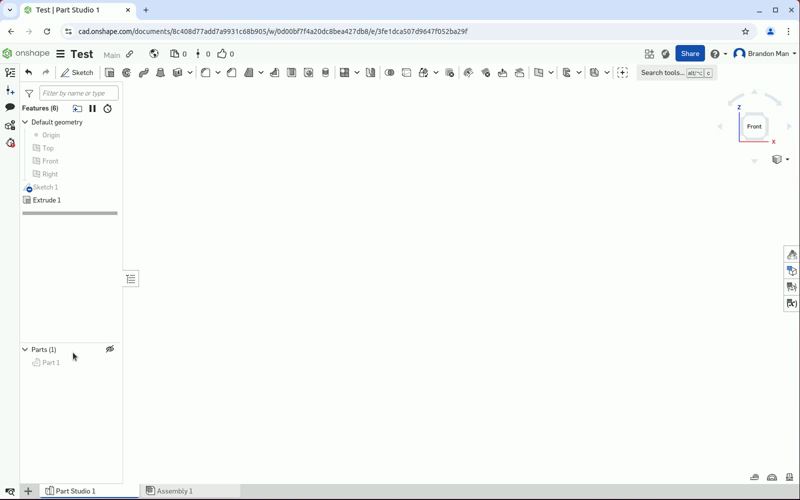
key_down(shift)
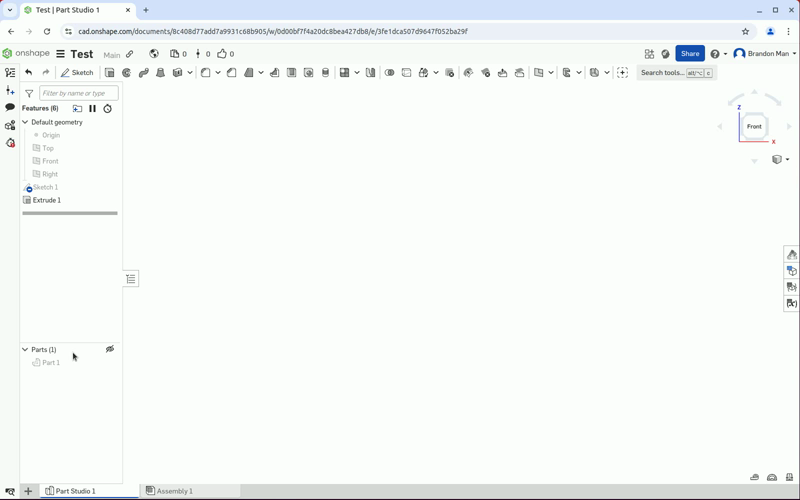
key(left)
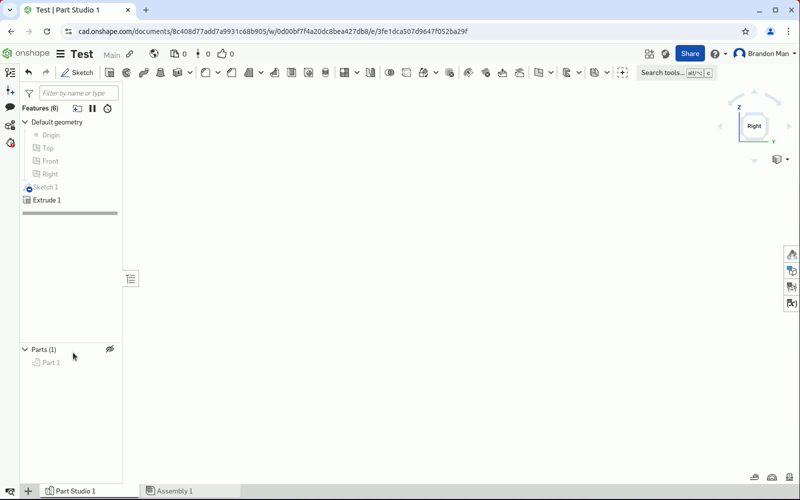
key_up(shift)
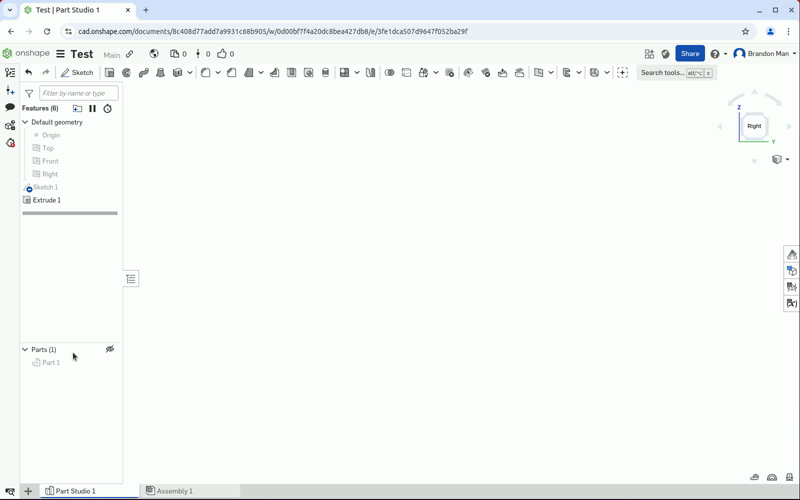
mouse_move(73, 352)
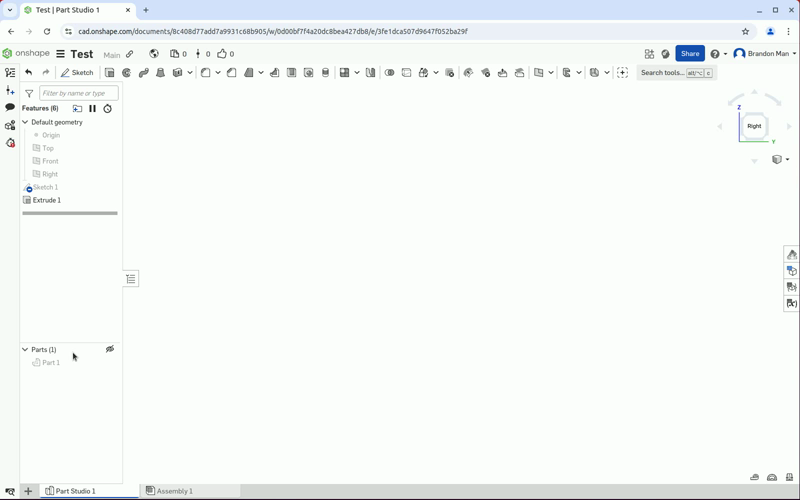
key(shift+y)
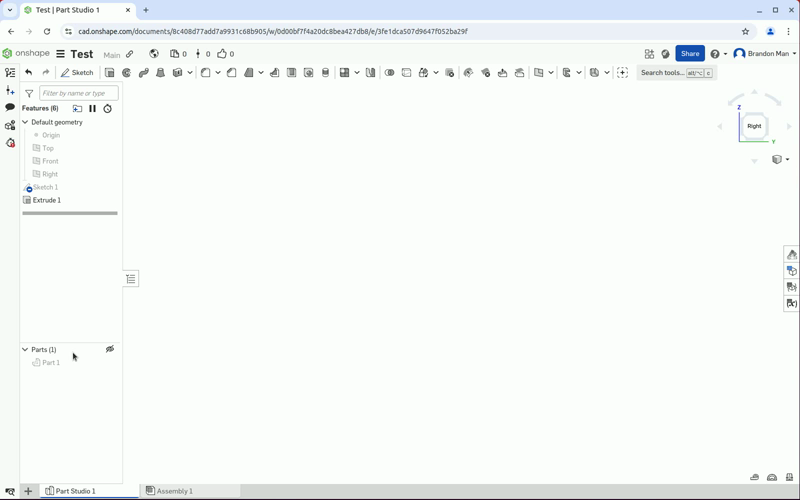
key(shift+s)
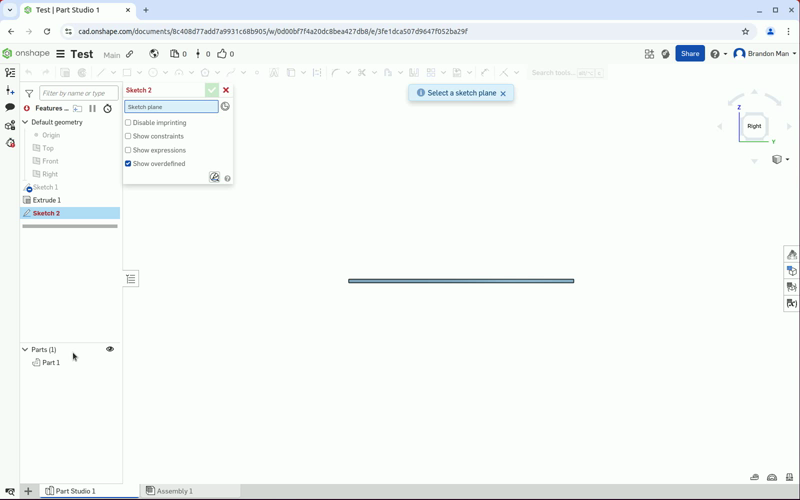
mouse_move(73, 176)
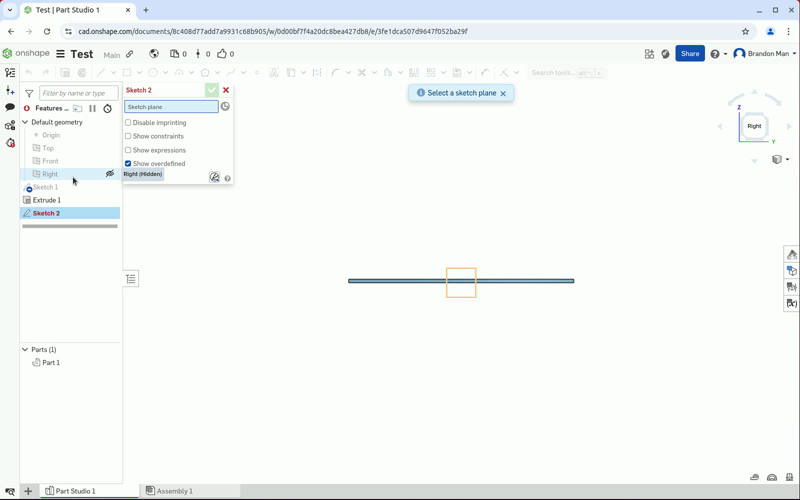
click(73, 176)
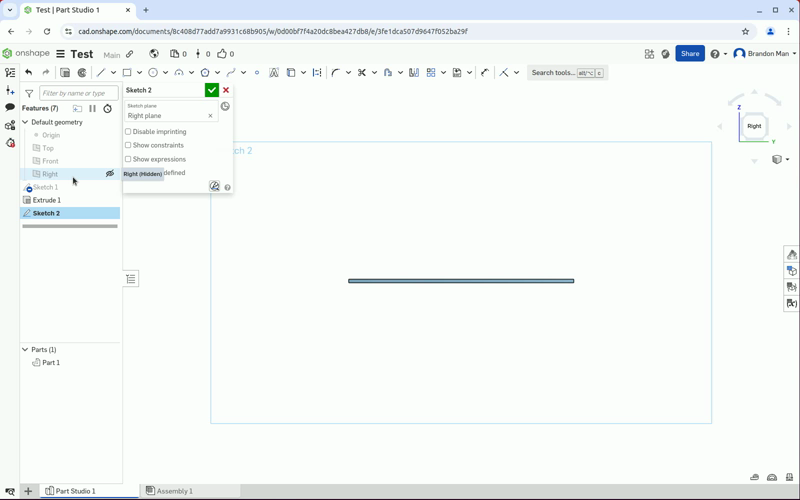
mouse_move(73, 352)
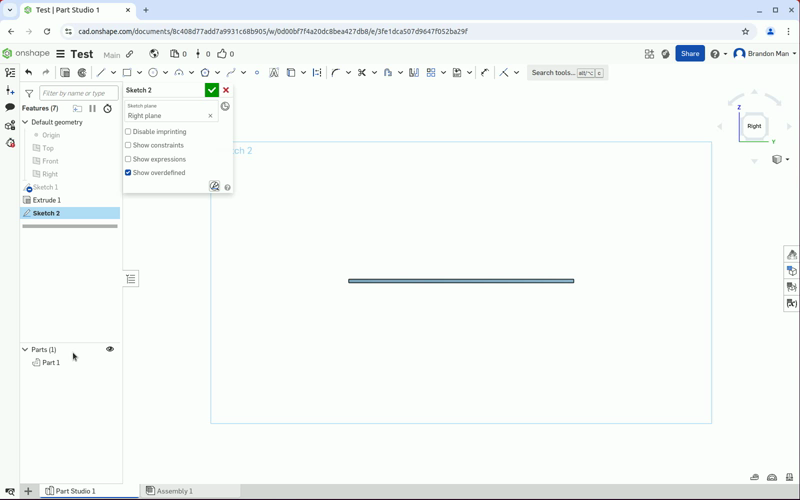
key(y)
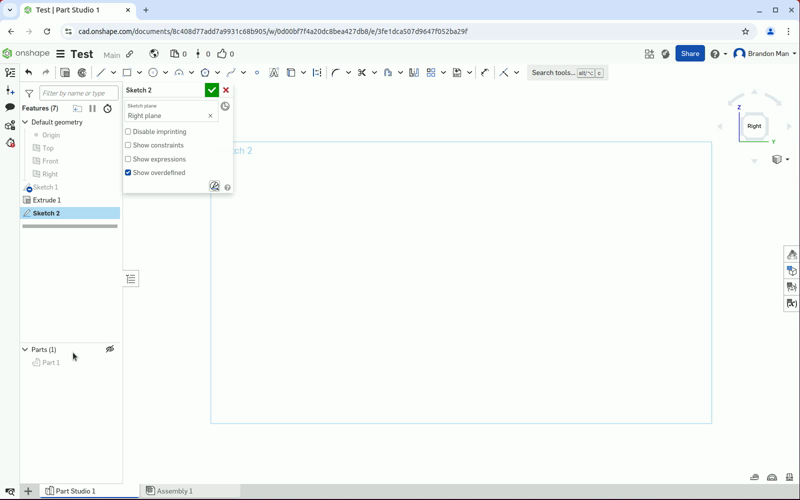
key(l)
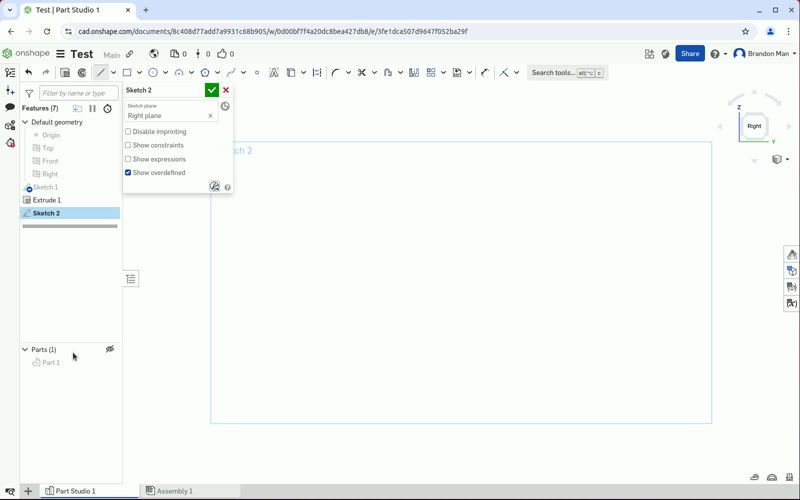
key_down(shift)
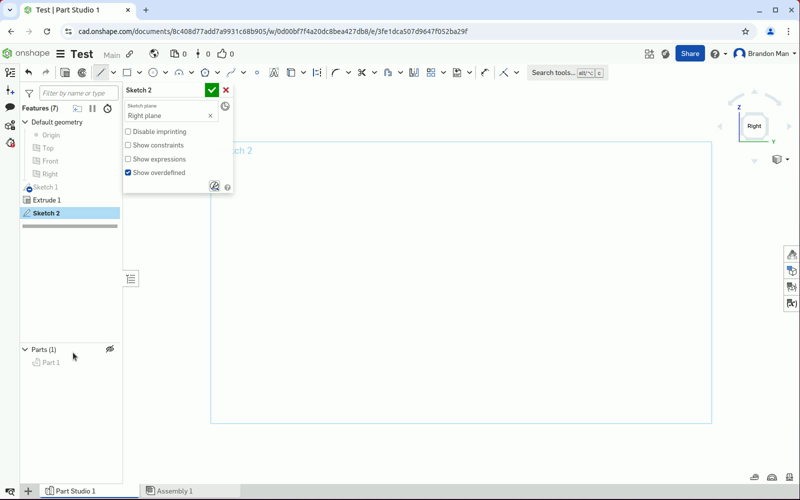
mouse_move(434, 279)
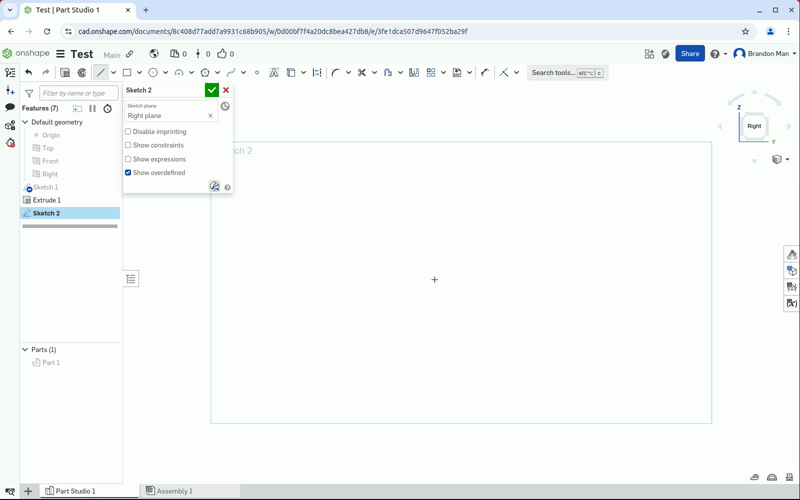
click(434, 279)
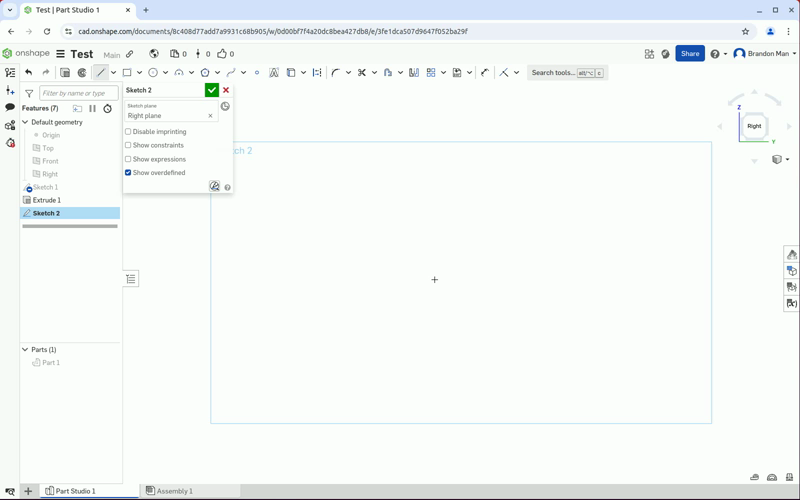
key_up(shift)
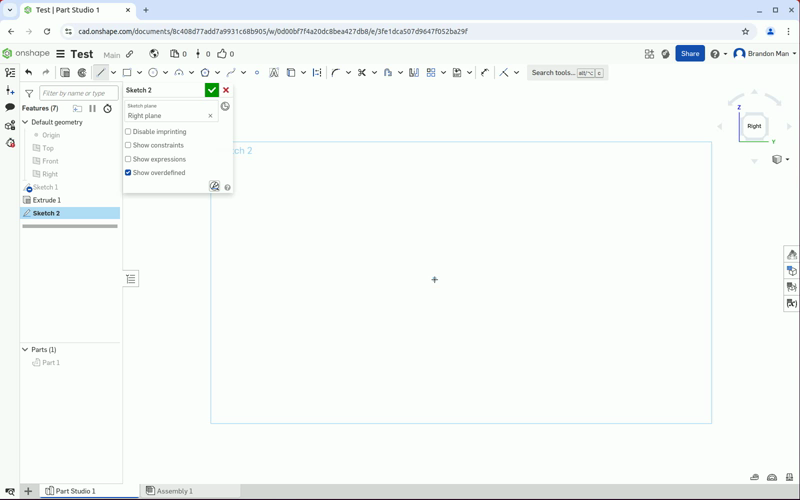
key_down(shift)
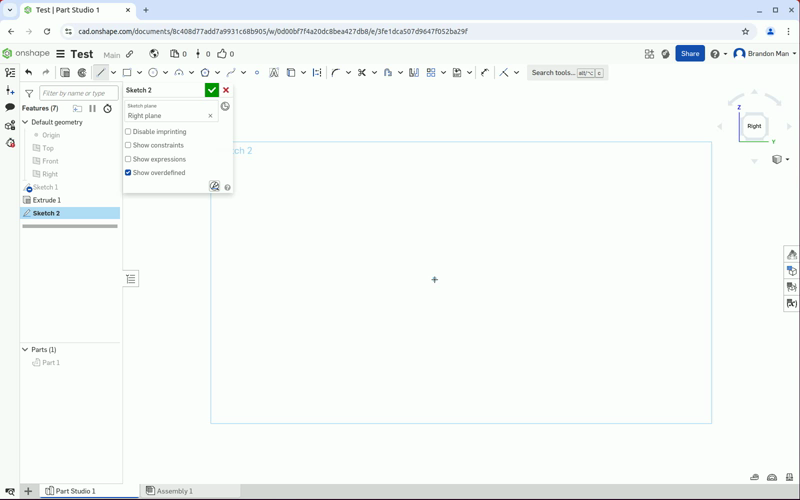
mouse_move(464, 279)
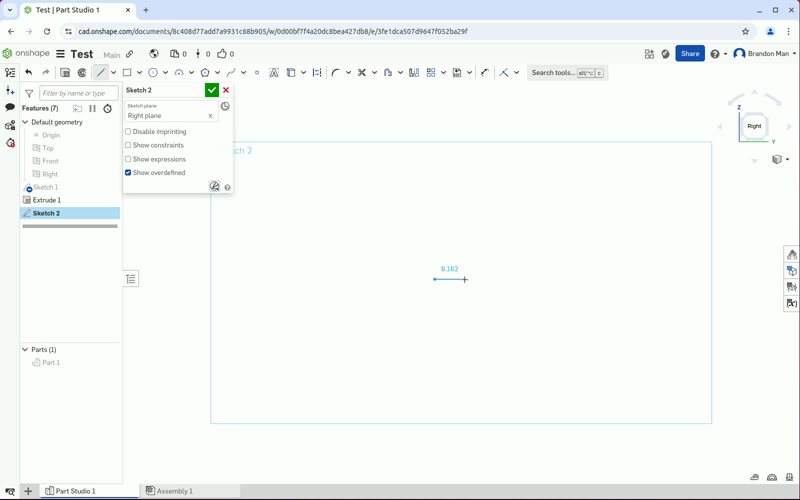
mouse_move(487, 279)
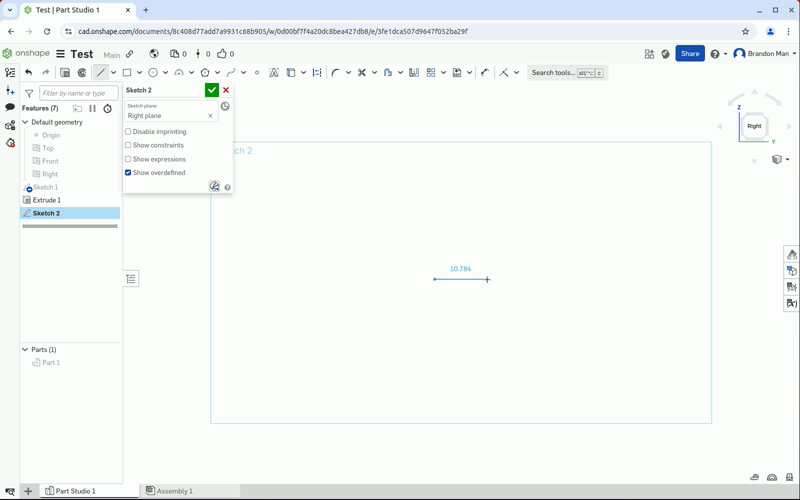
click(487, 279)
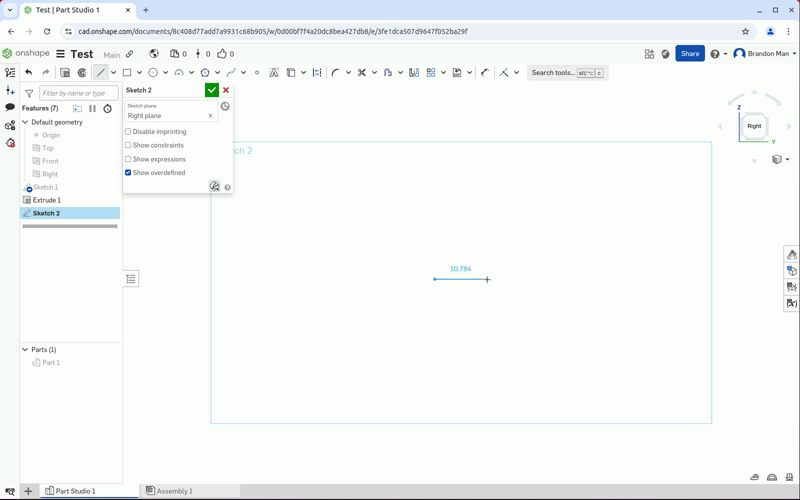
key_up(shift)
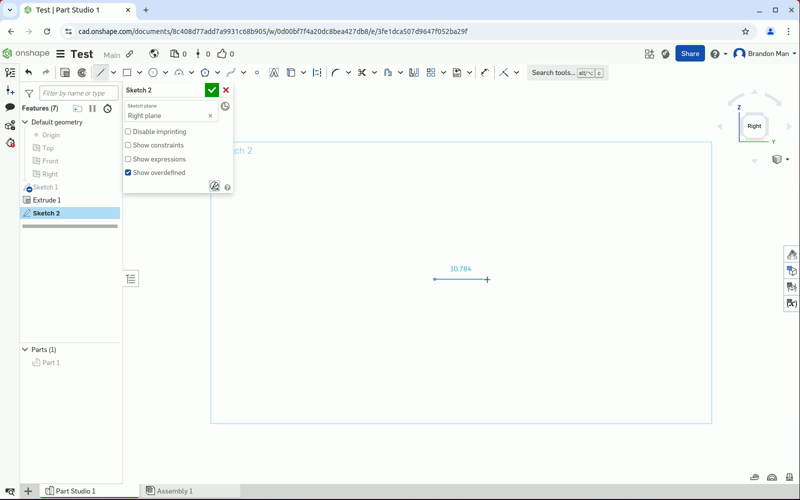
key_down(shift)
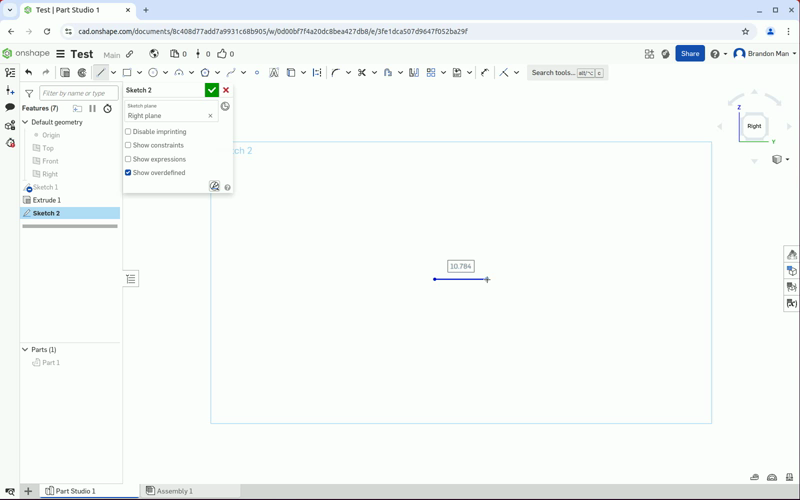
mouse_move(517, 279)
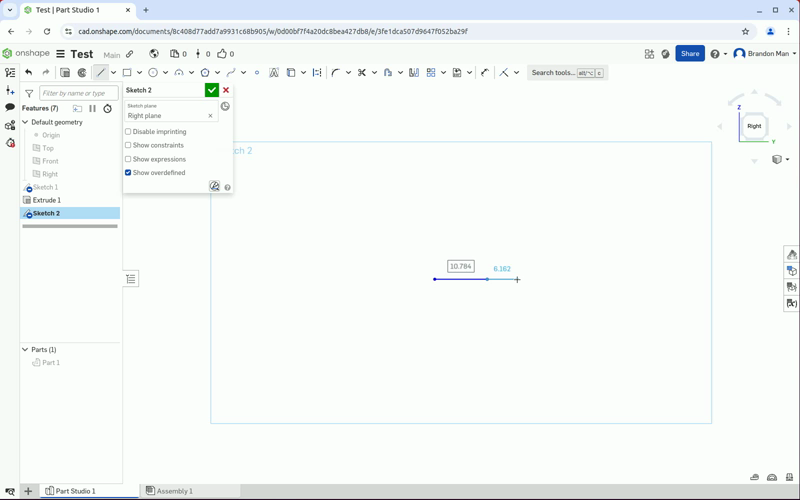
mouse_move(487, 273)
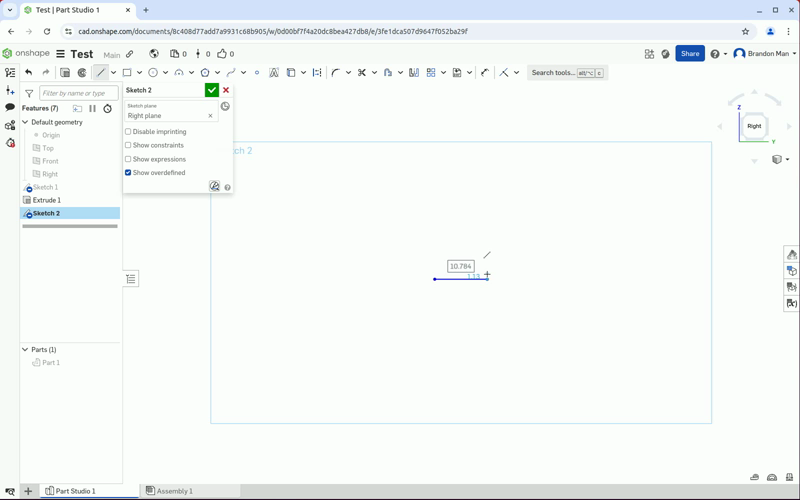
scroll(6)
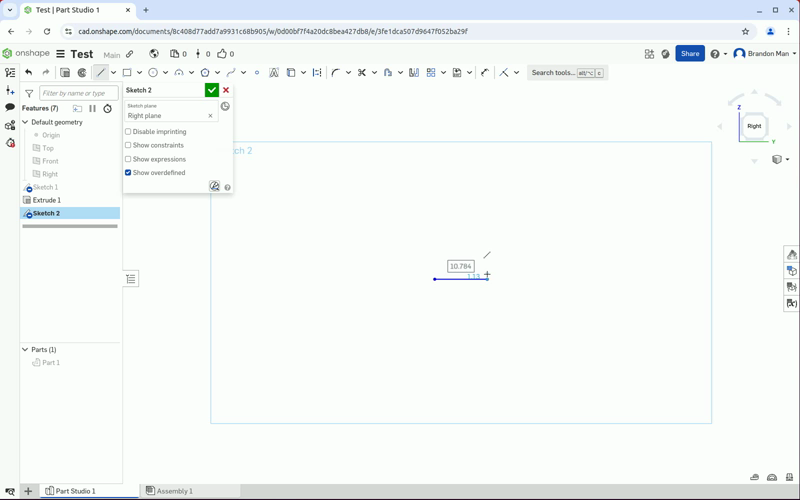
scroll(6)
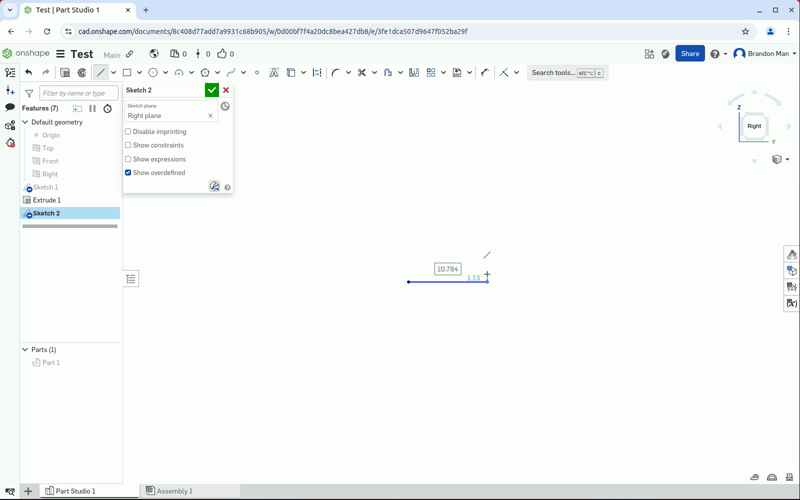
scroll(6)
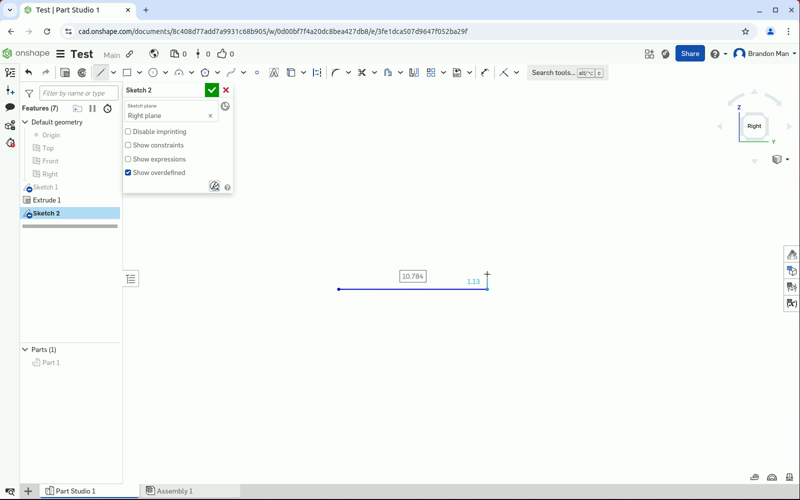
scroll(6)
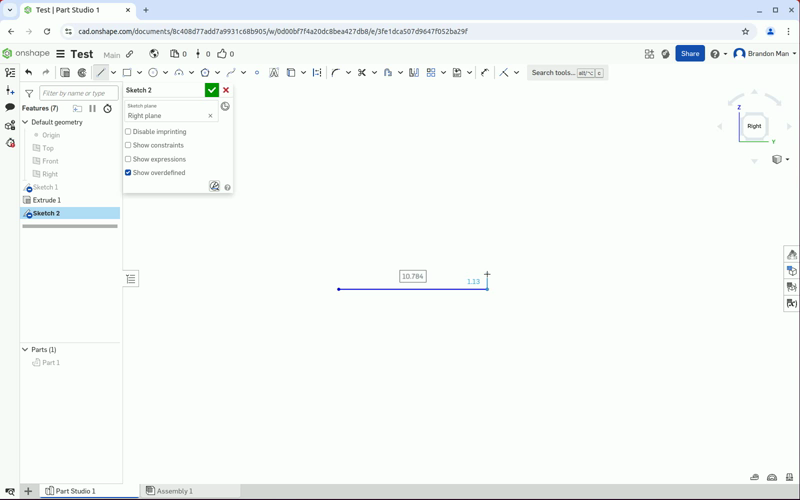
scroll(6)
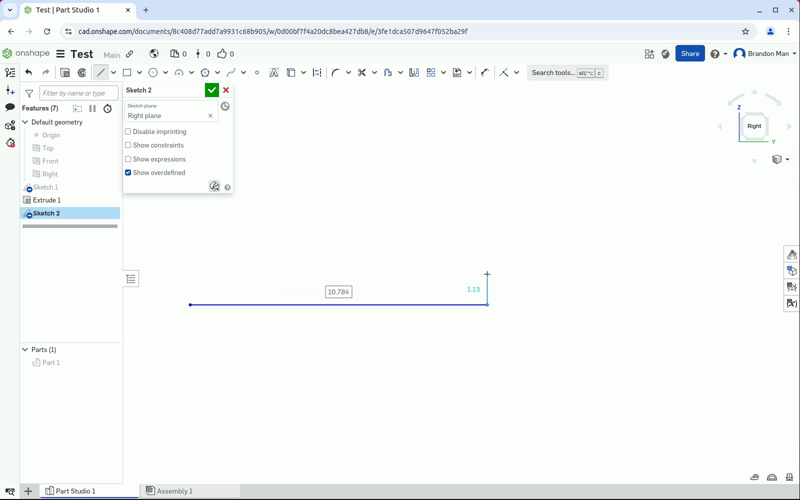
scroll(6)
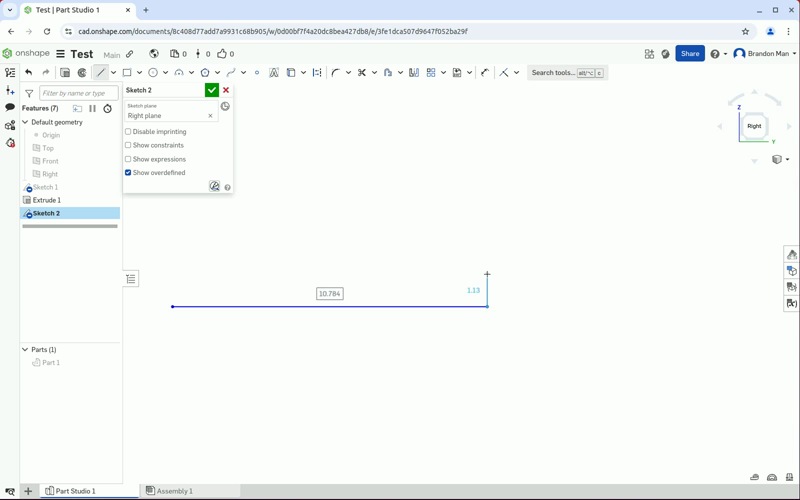
scroll(6)
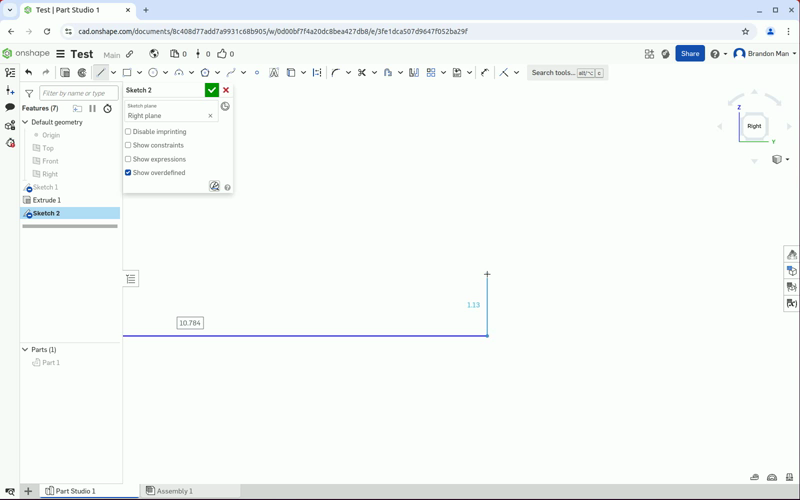
click(487, 273)
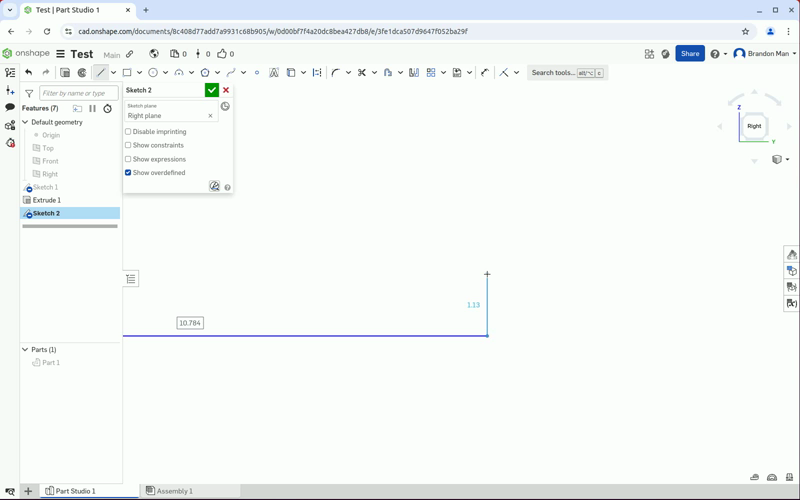
scroll(-6)
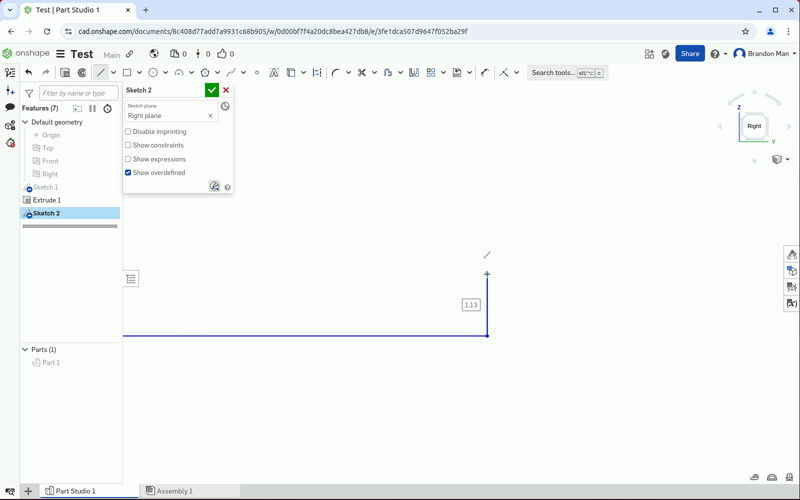
scroll(-6)
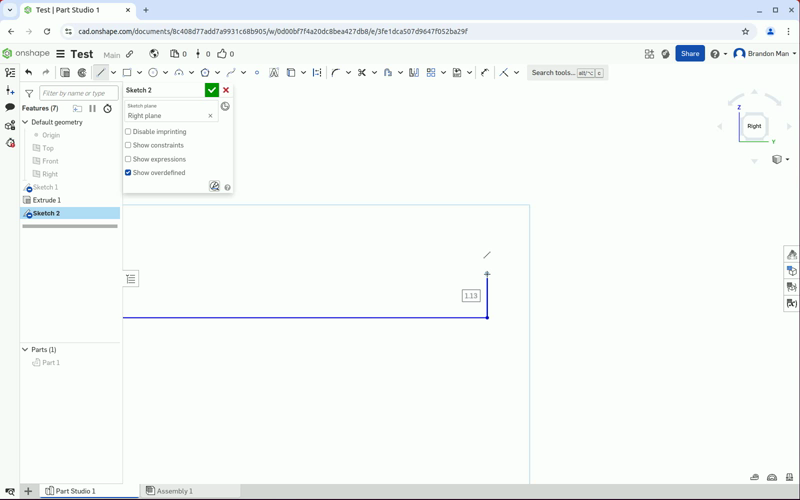
scroll(-6)
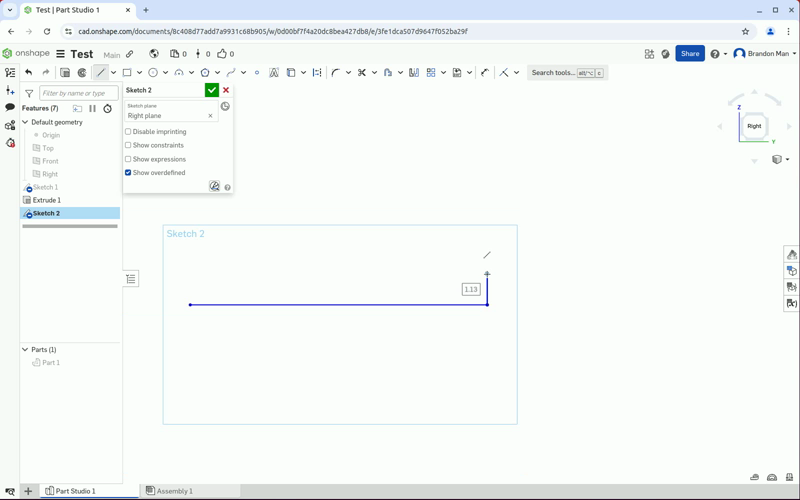
scroll(-6)
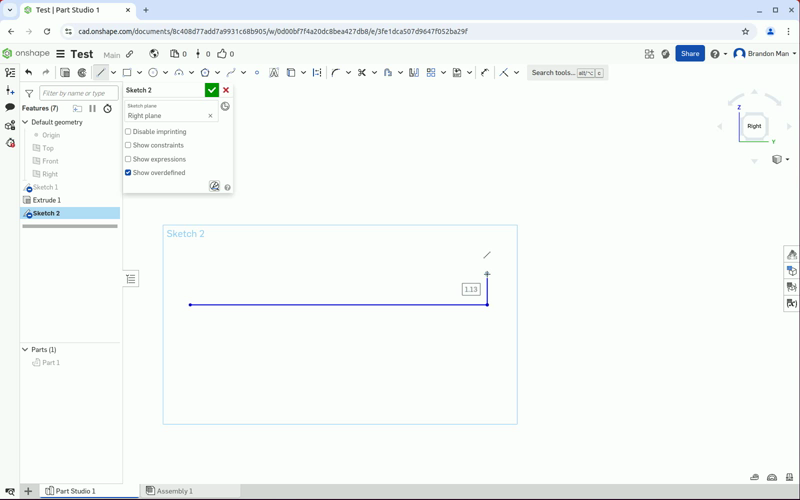
scroll(-6)
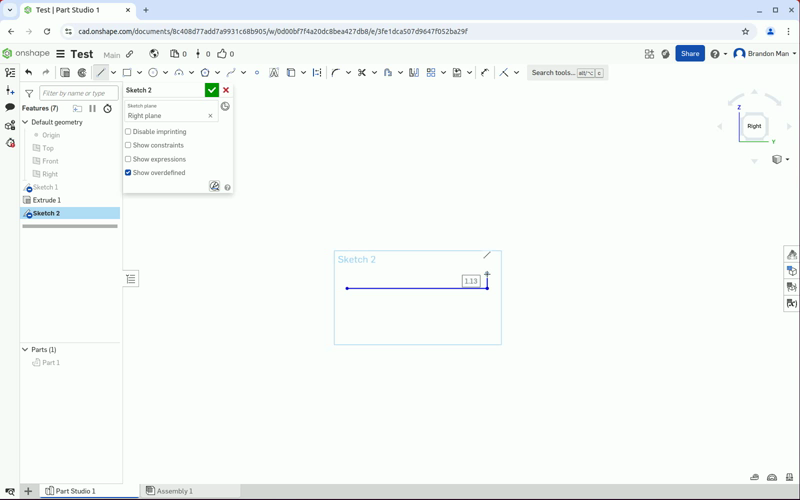
scroll(-6)
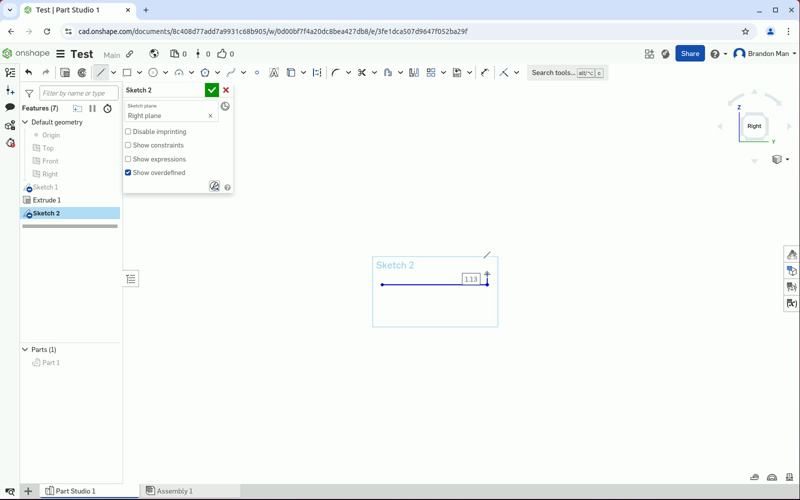
scroll(-6)
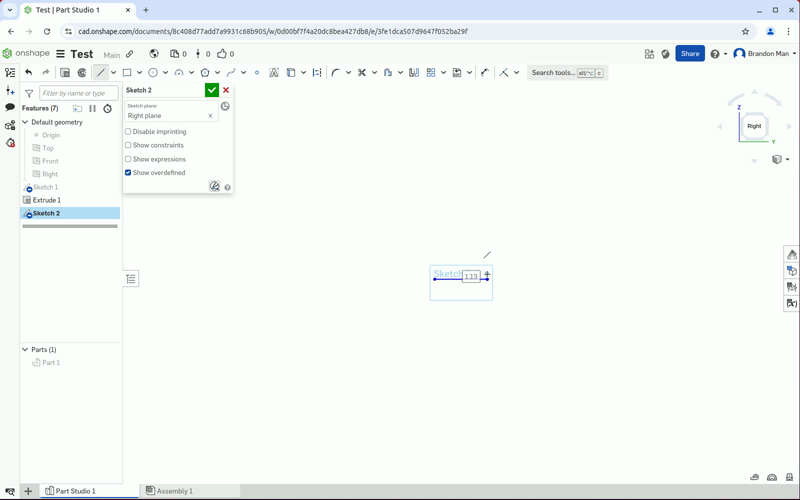
key_up(shift)
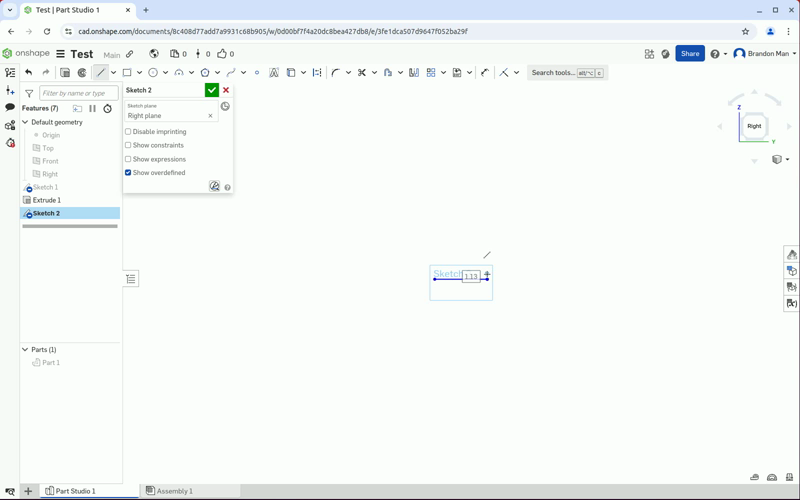
key_down(shift)
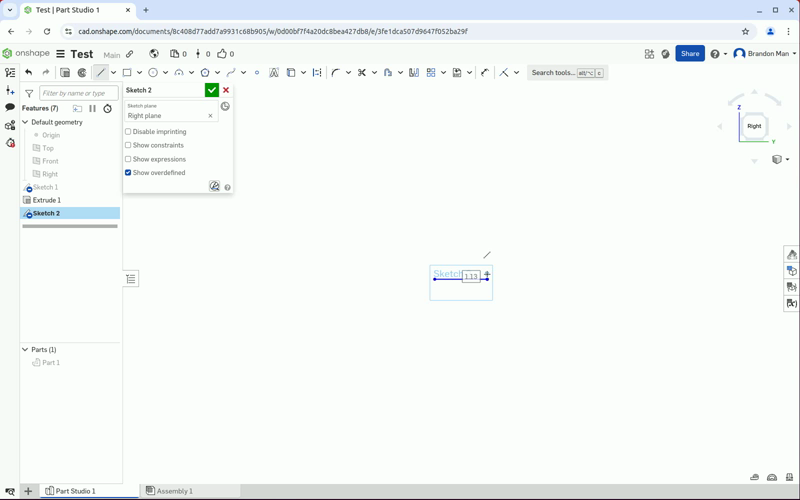
mouse_move(517, 273)
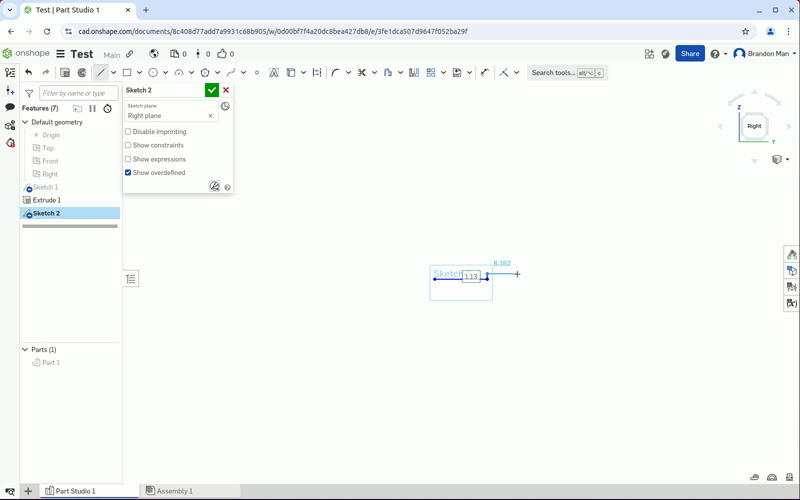
mouse_move(434, 273)
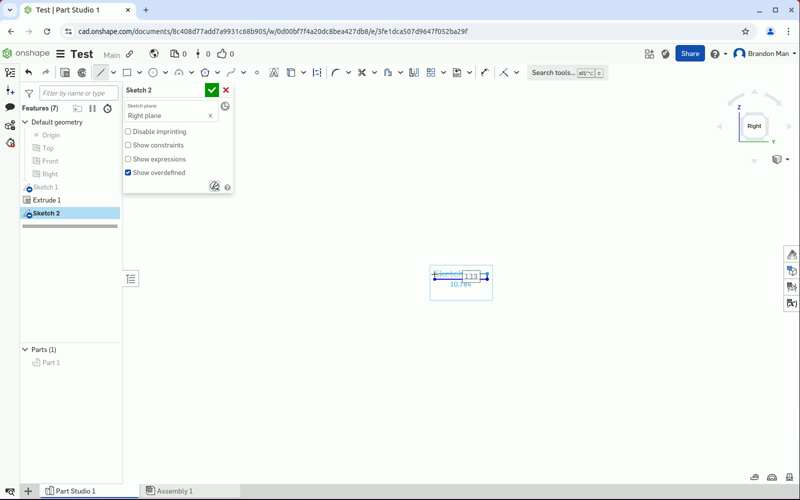
click(434, 273)
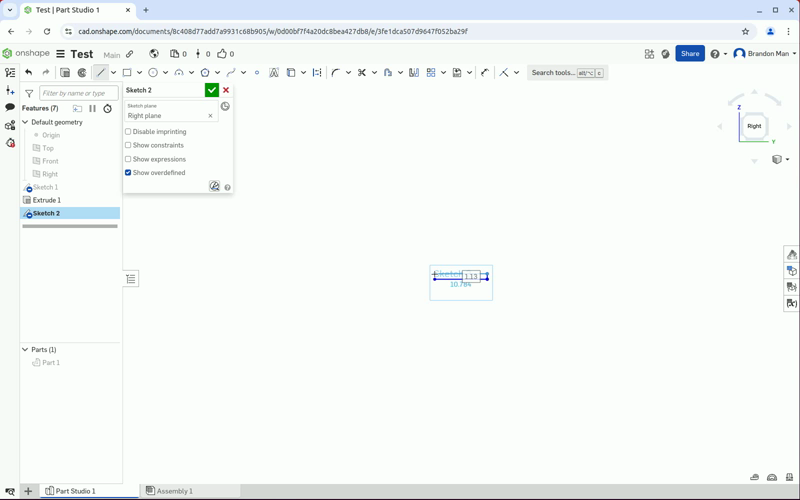
key_up(shift)
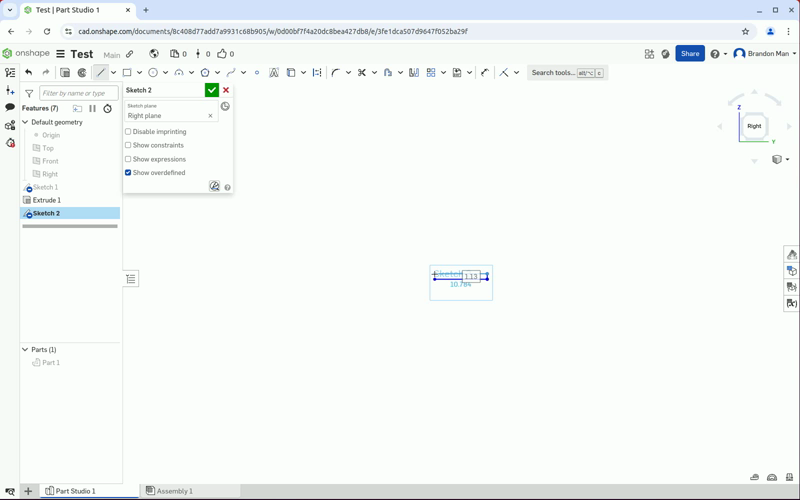
mouse_move(464, 273)
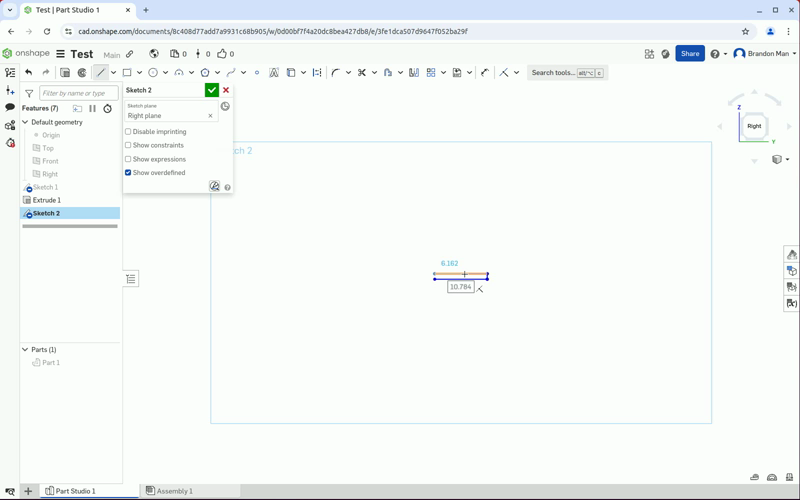
key_down(shift)
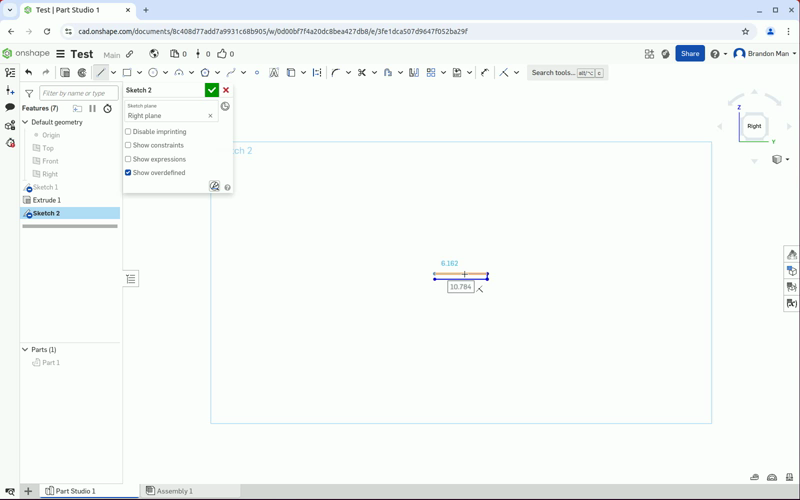
mouse_move(434, 279)
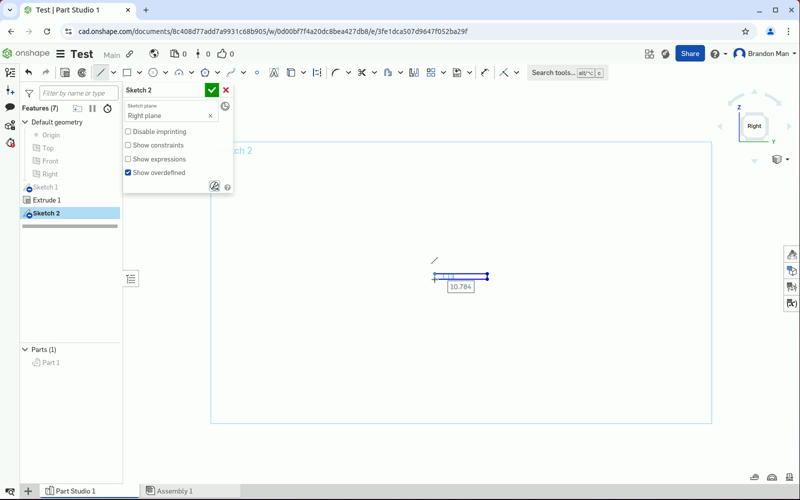
scroll(6)
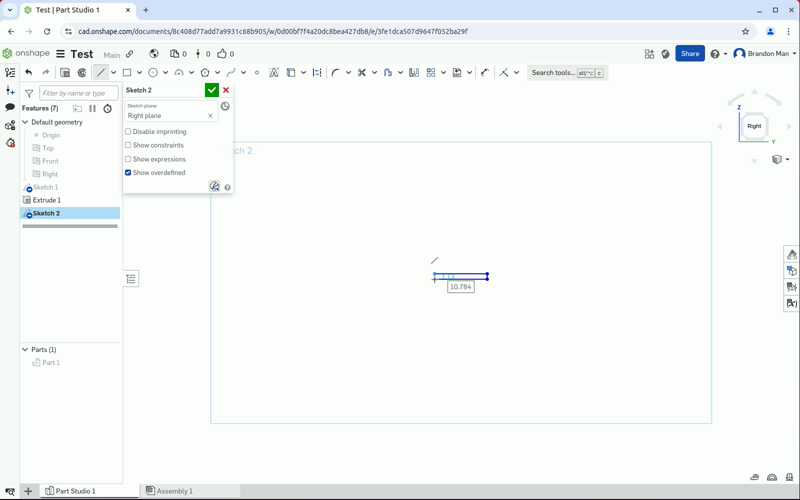
scroll(6)
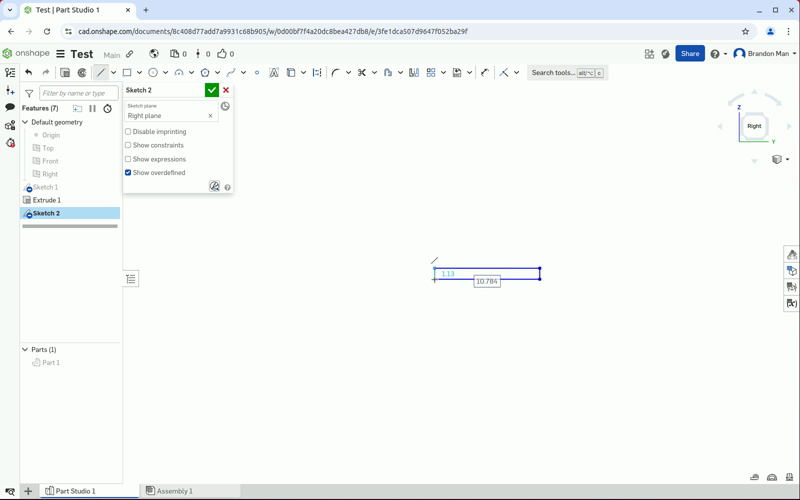
scroll(6)
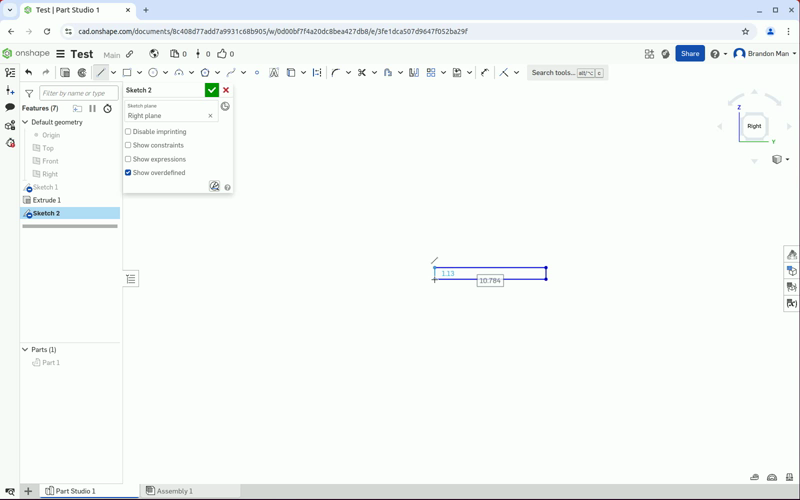
scroll(6)
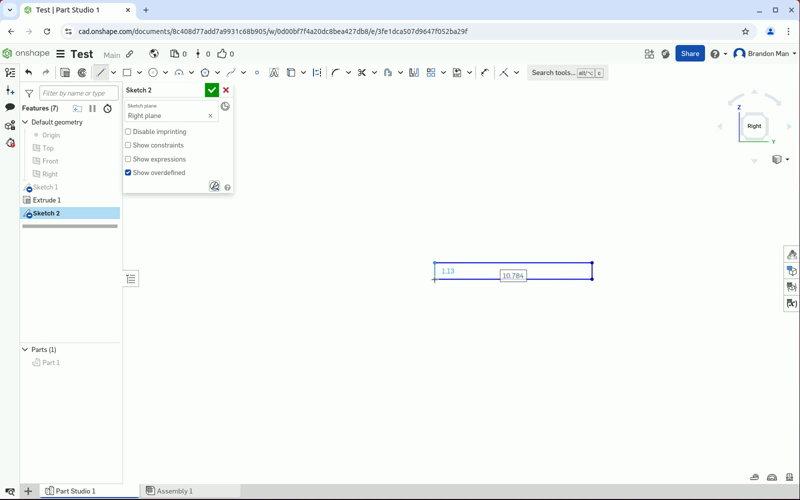
scroll(6)
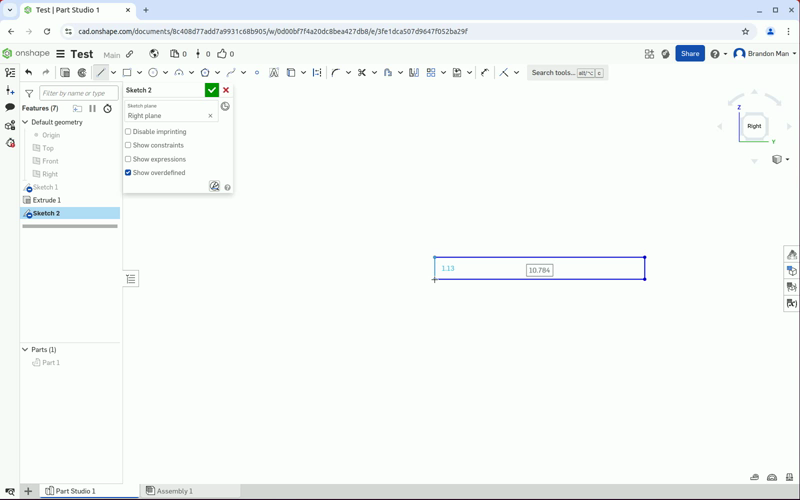
scroll(6)
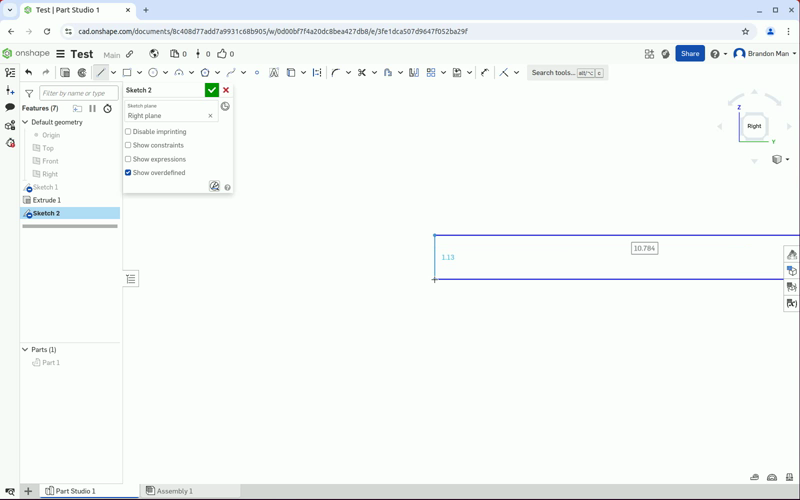
scroll(6)
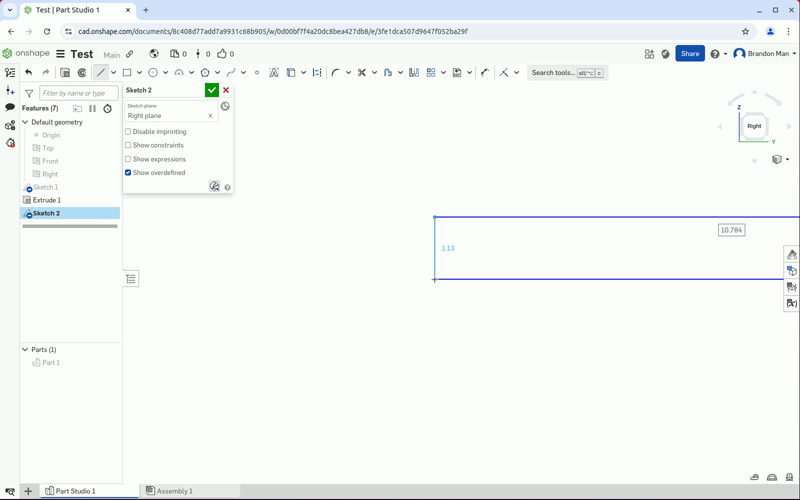
key_up(shift)
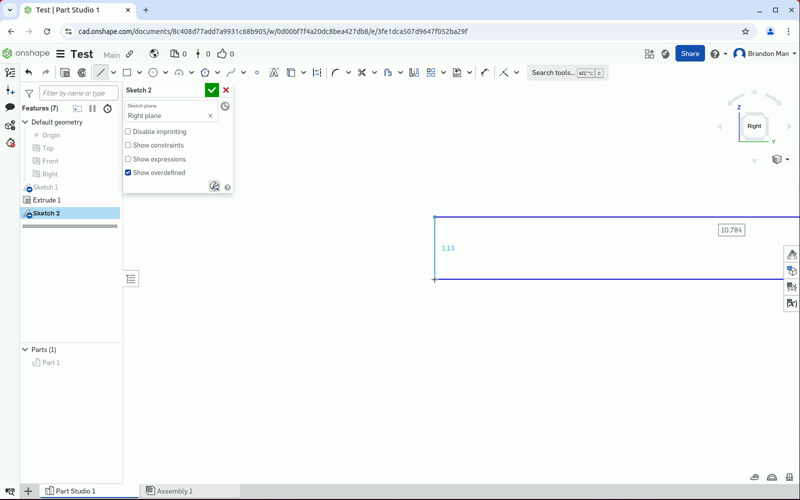
click(434, 279)
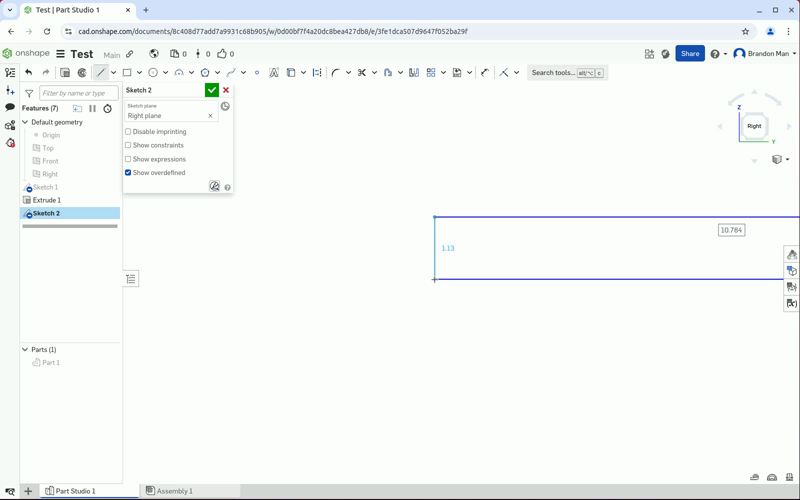
scroll(-6)
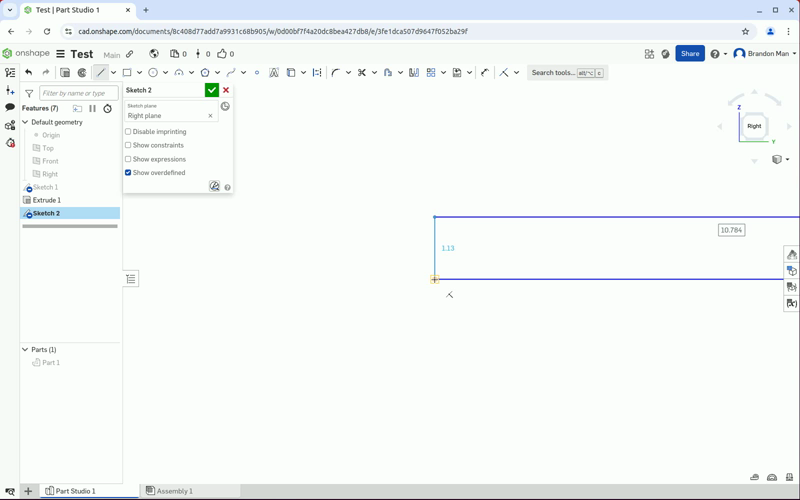
scroll(-6)
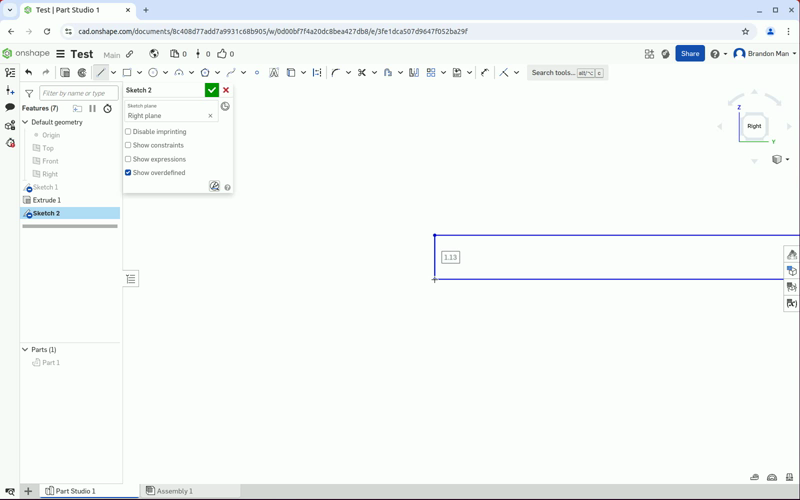
scroll(-6)
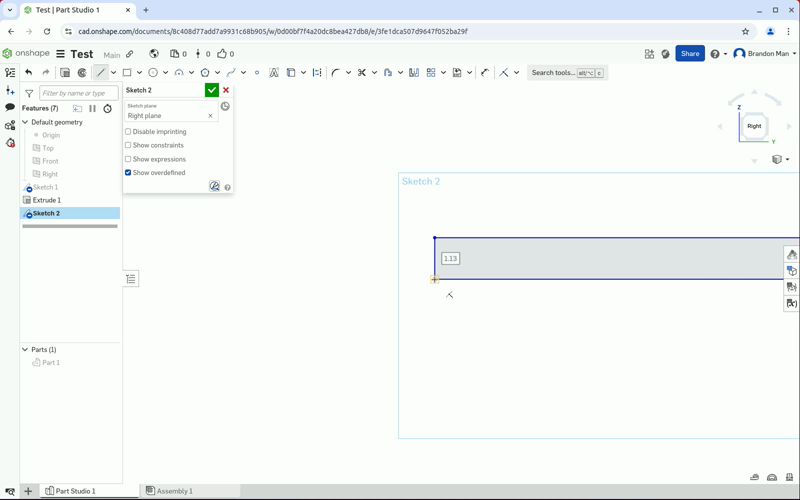
scroll(-6)
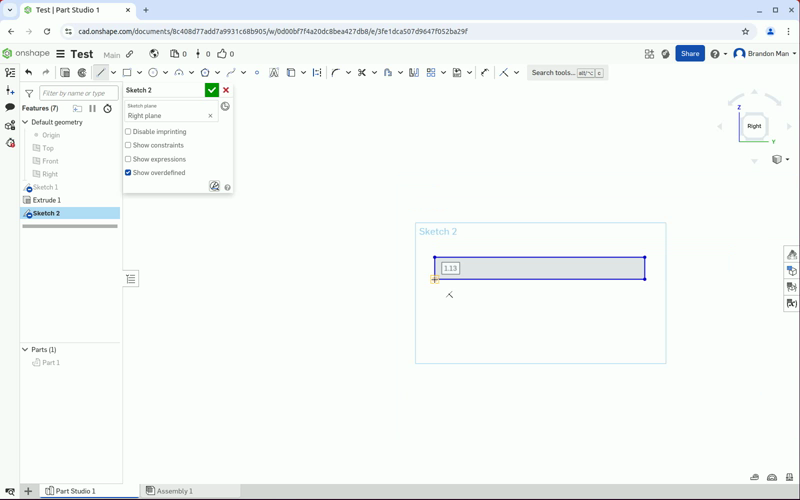
scroll(-6)
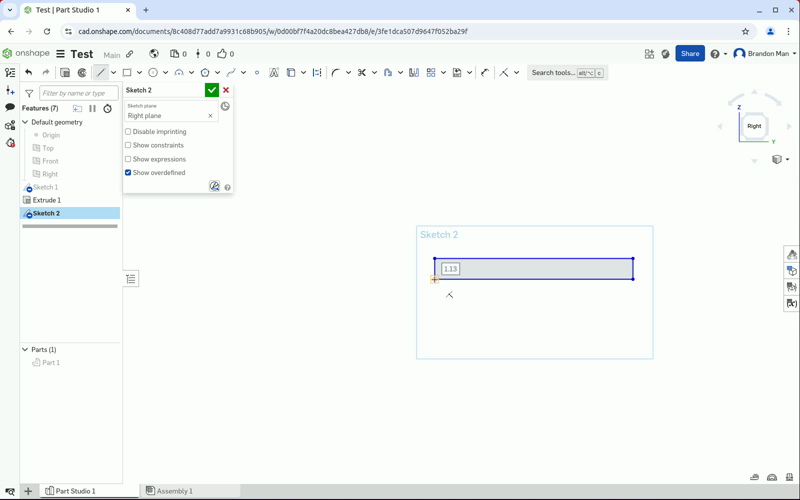
scroll(-6)
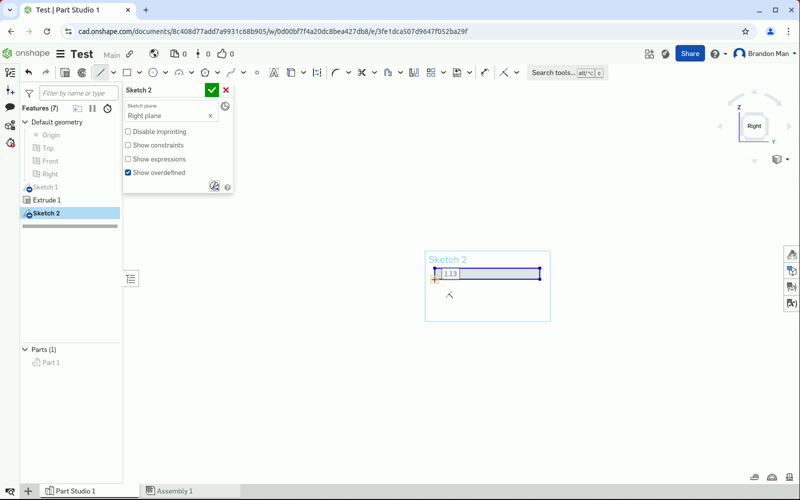
scroll(-6)
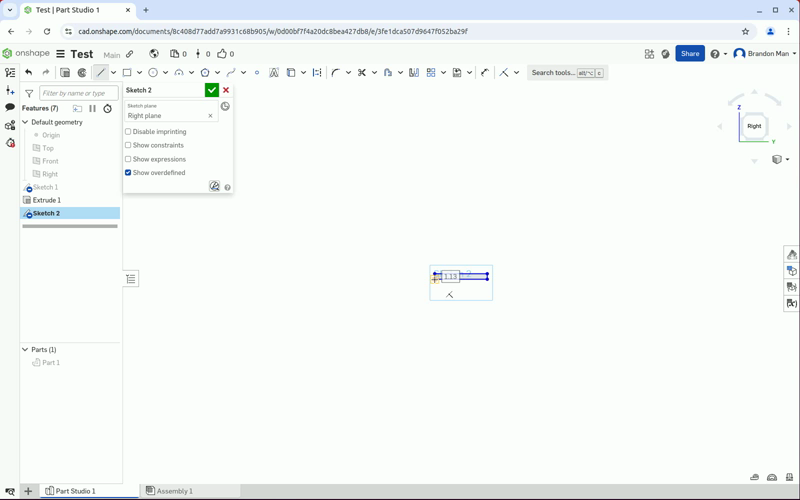
key(esc)
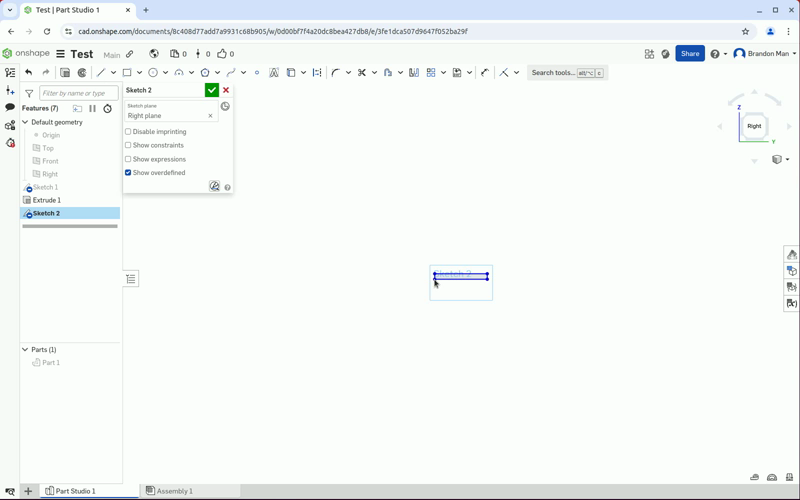
mouse_move(459, 275)
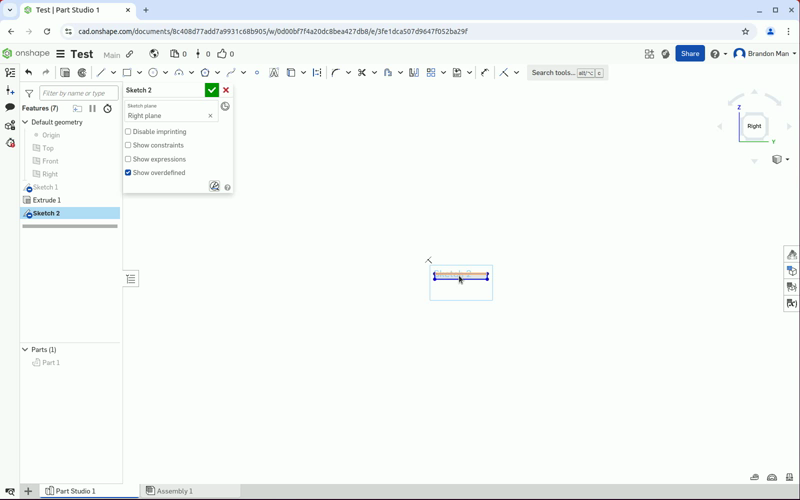
scroll(6)
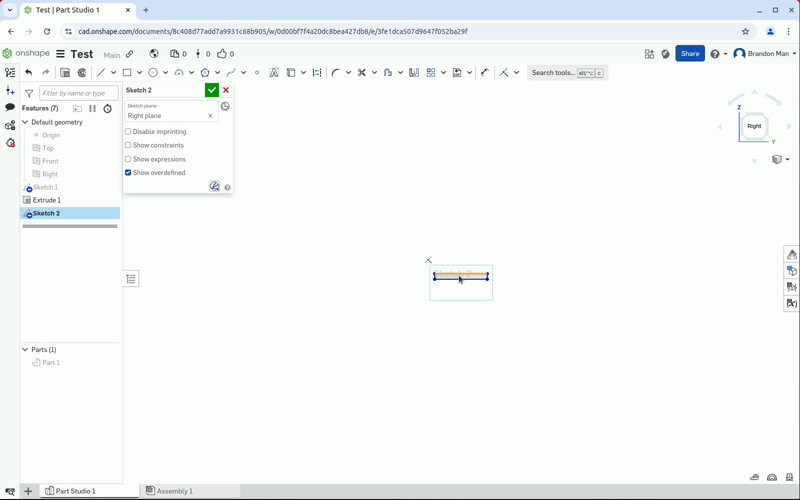
scroll(6)
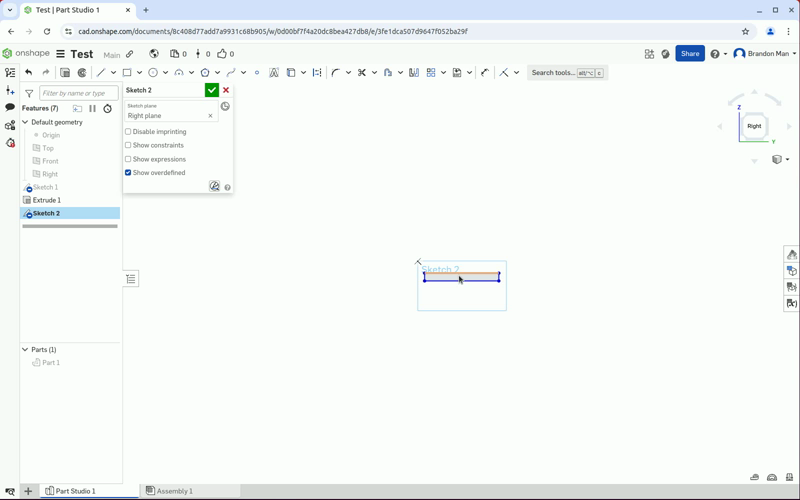
scroll(6)
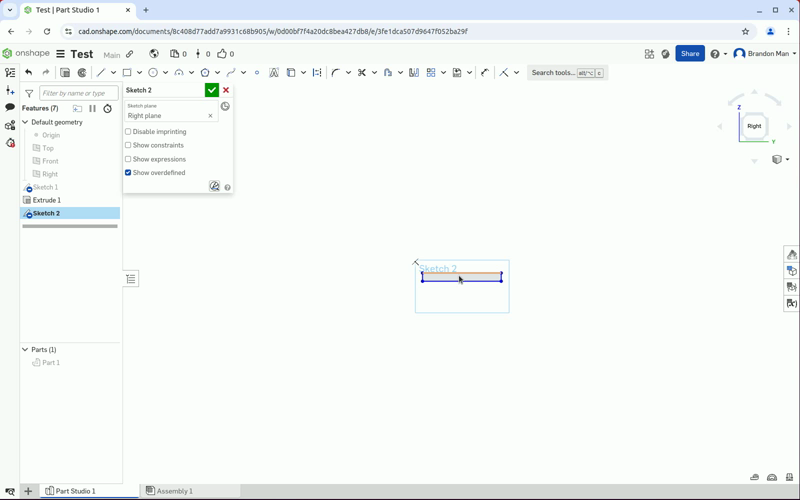
scroll(6)
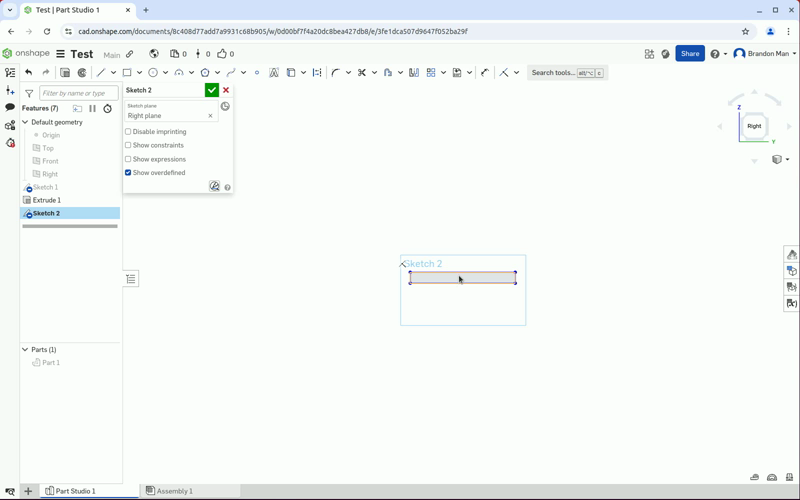
scroll(6)
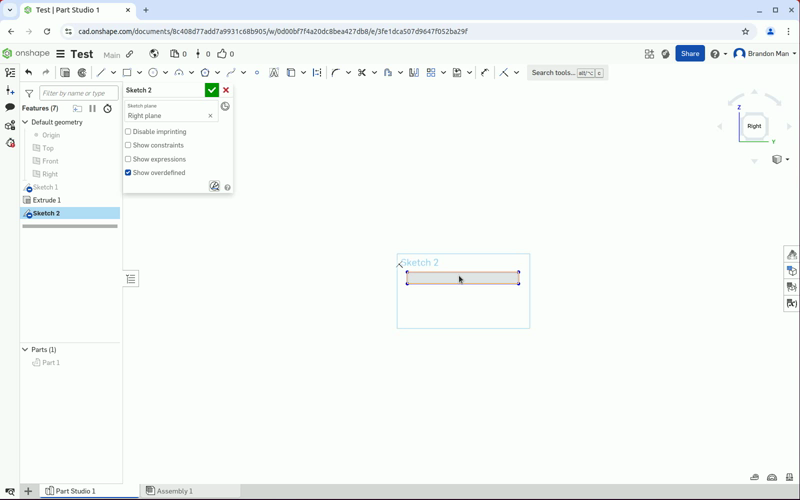
scroll(6)
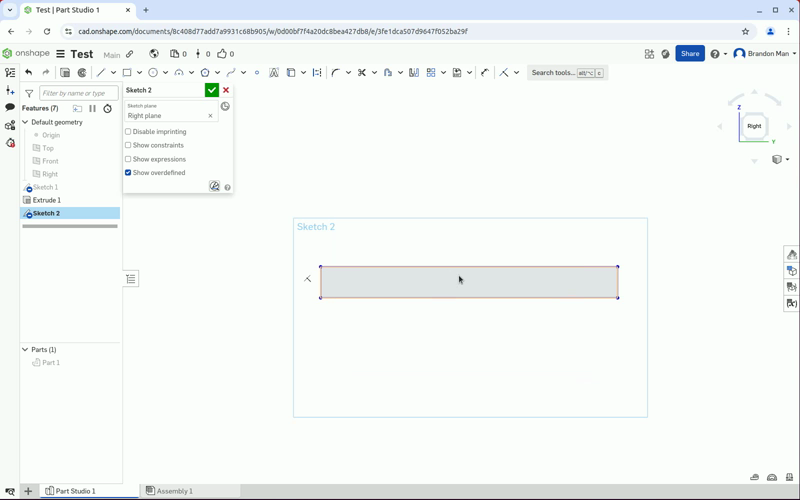
scroll(6)
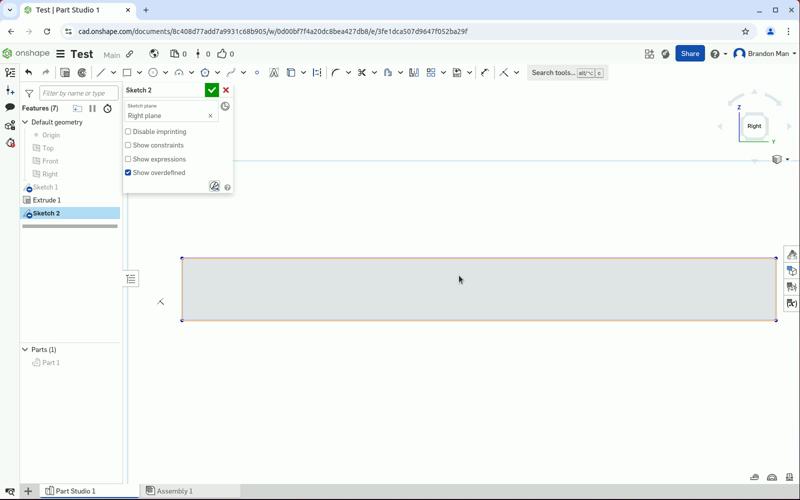
click(459, 275)
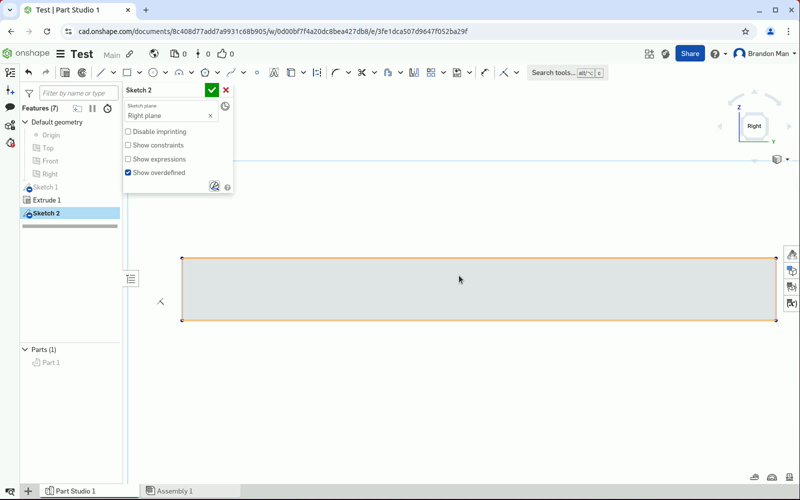
scroll(-6)
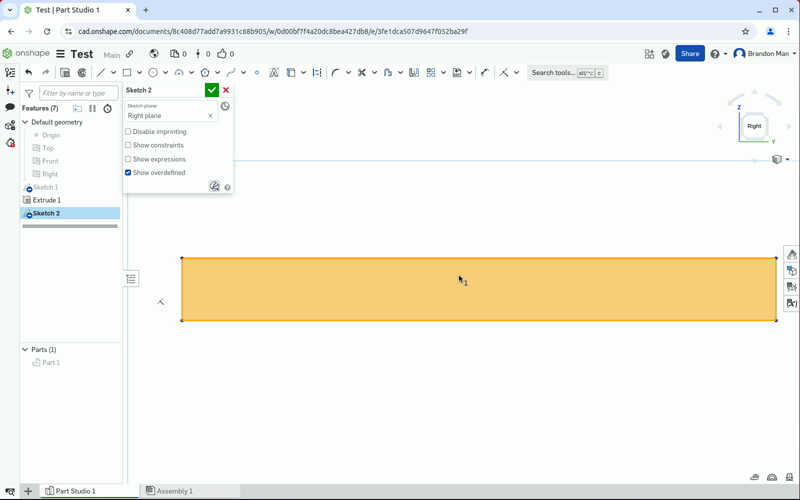
scroll(-6)
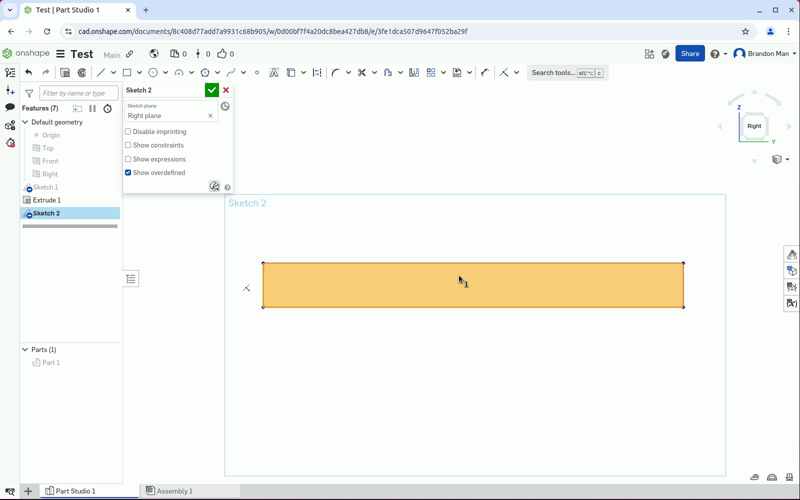
scroll(-6)
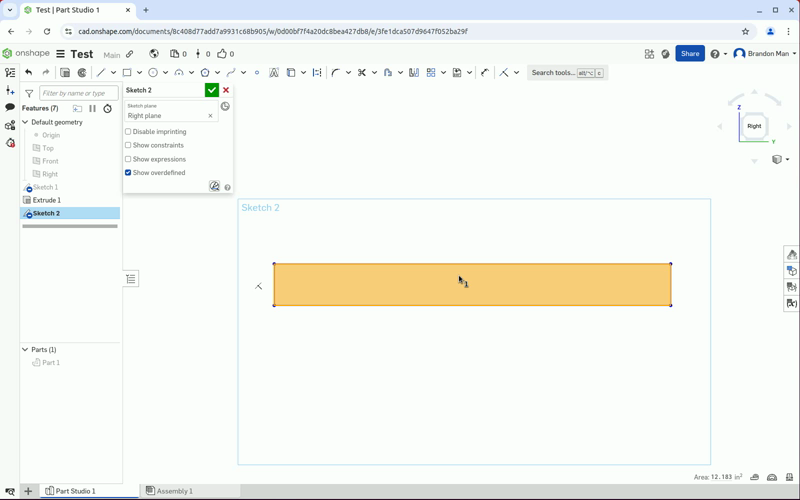
scroll(-6)
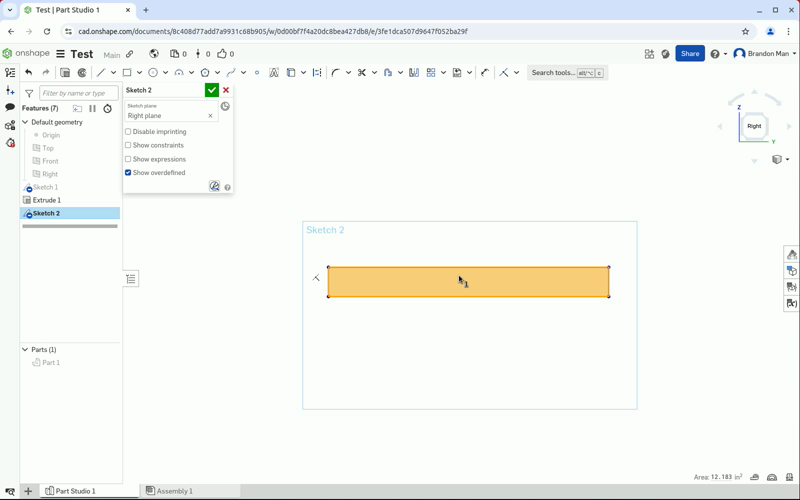
scroll(-6)
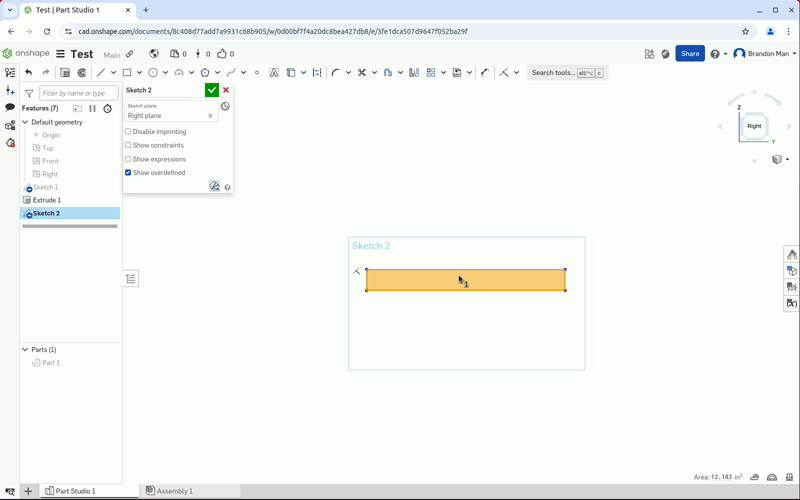
scroll(-6)
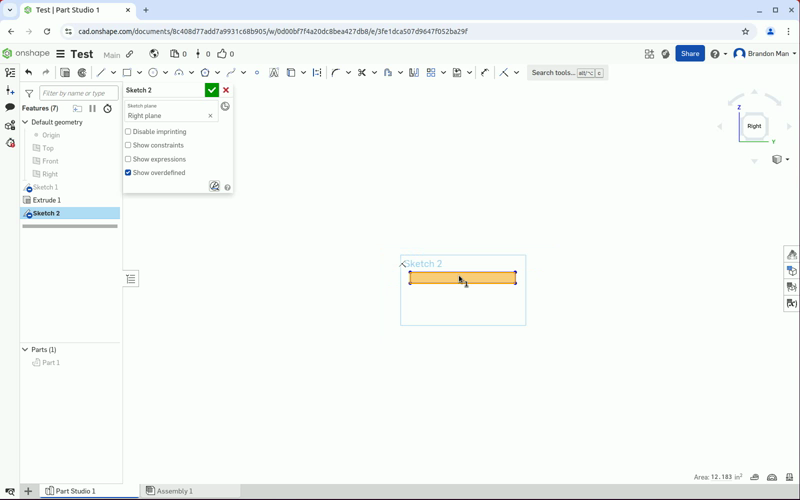
scroll(-6)
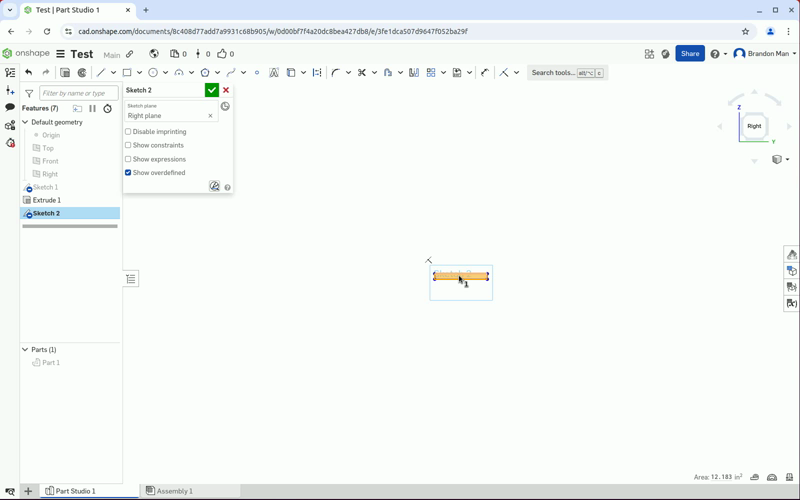
mouse_move(73, 352)
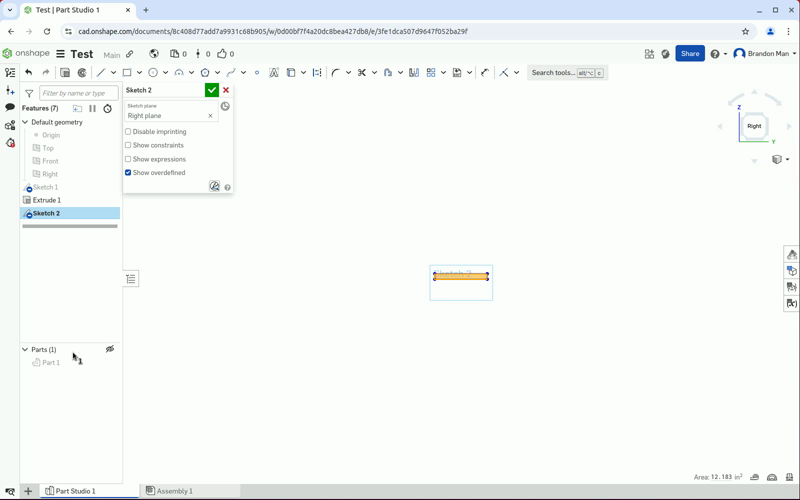
key(shift+y)
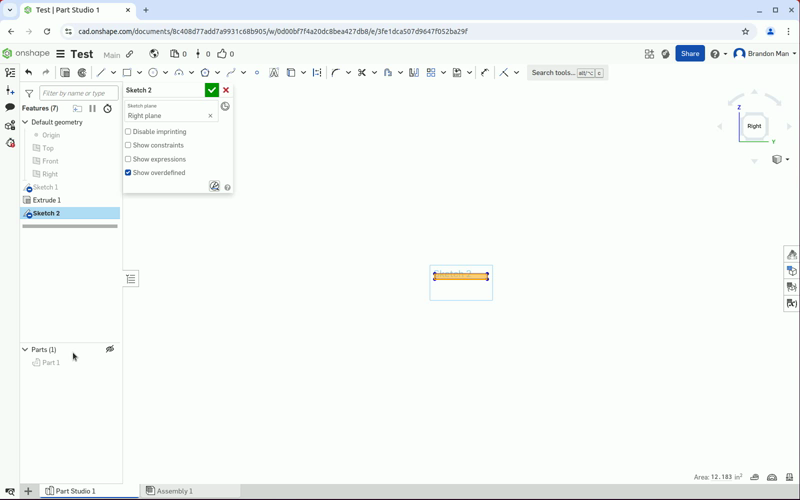
key(shift+e)
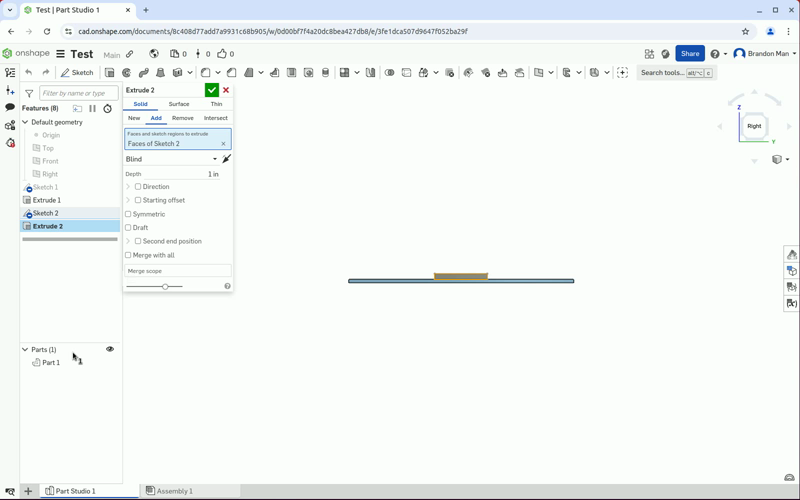
mouse_move(143, 106)
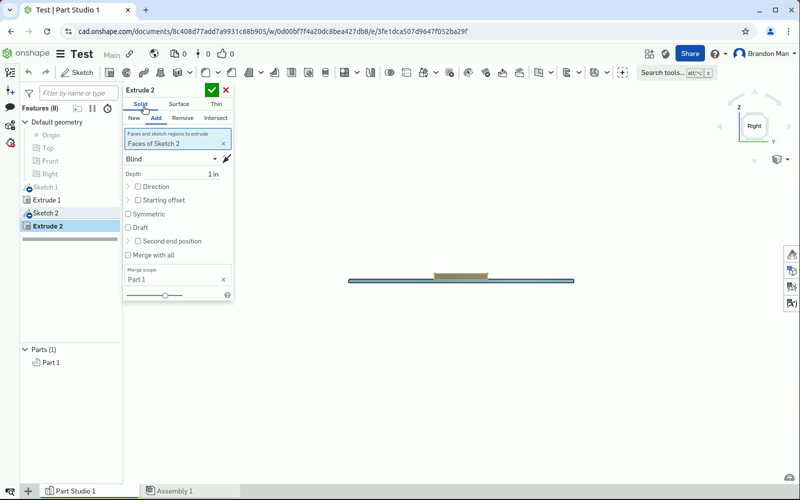
click(143, 106)
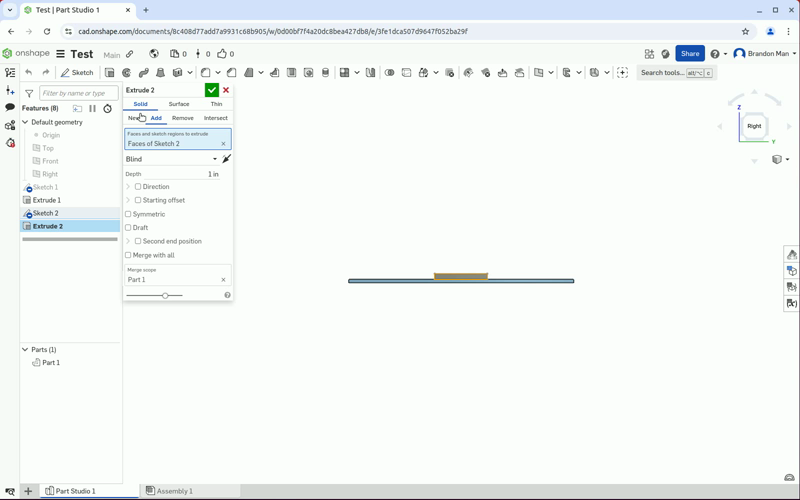
mouse_move(137, 120)
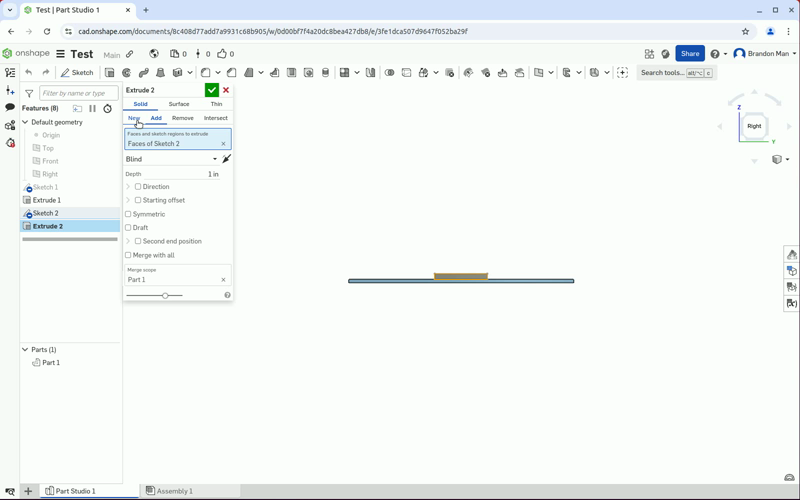
click(137, 120)
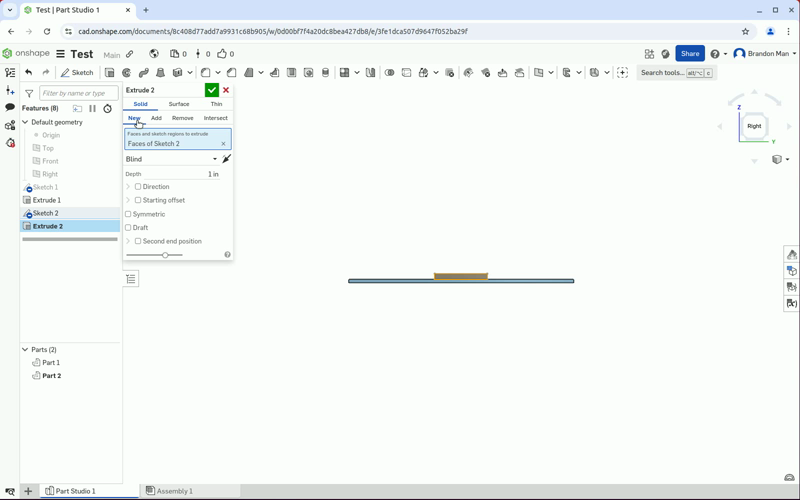
key(tab, 4)
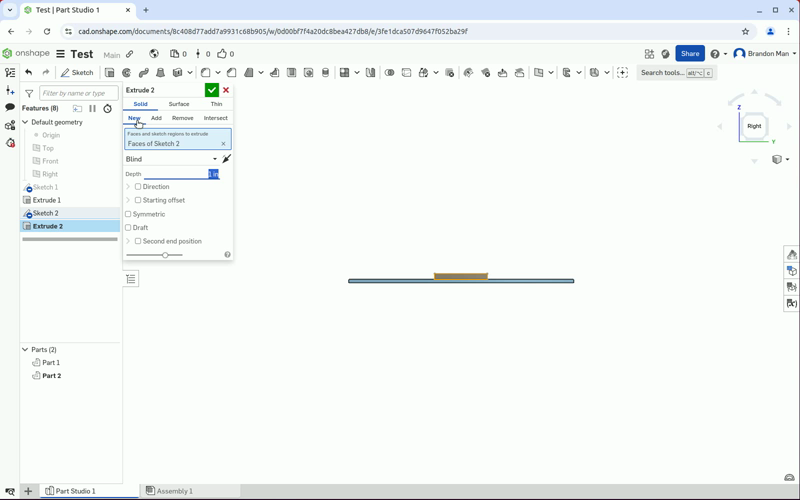
text(0.963)
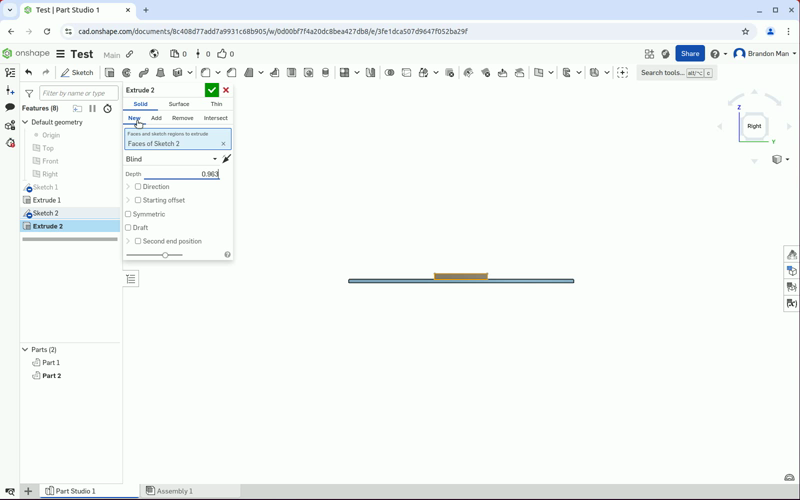
key(enter)
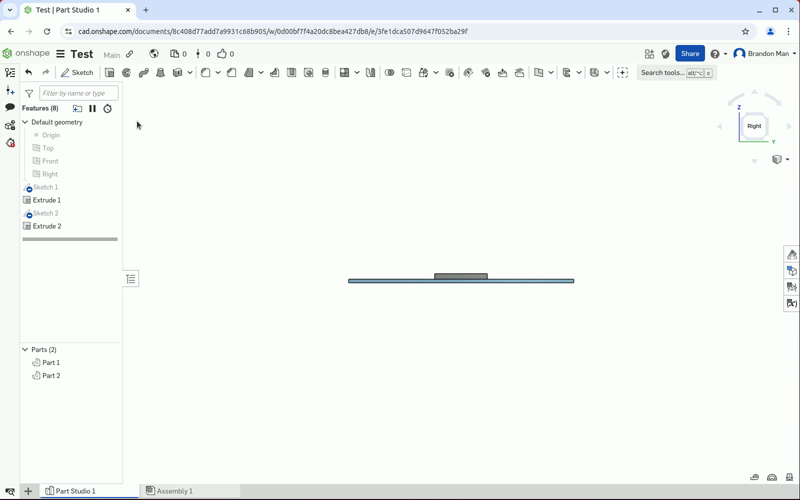
key(shift+h)
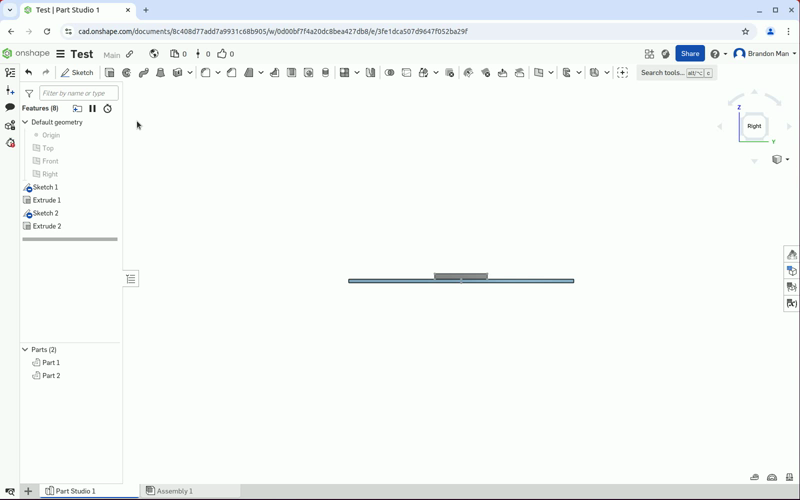
key(shift+h)
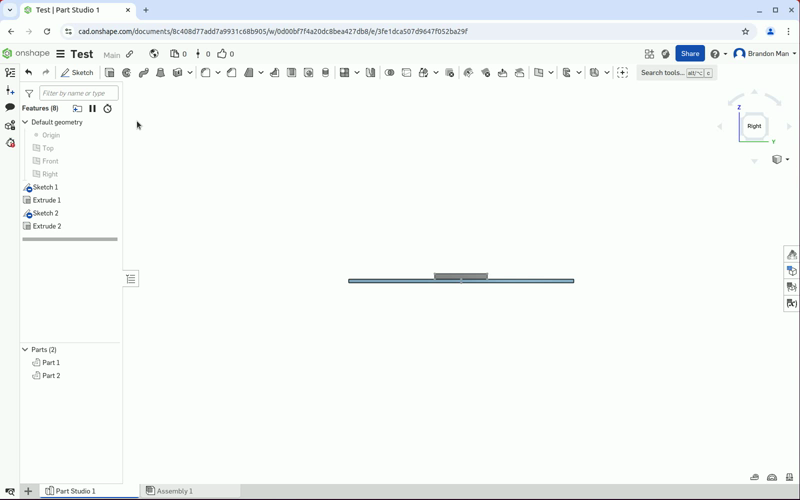
key(shift+7)
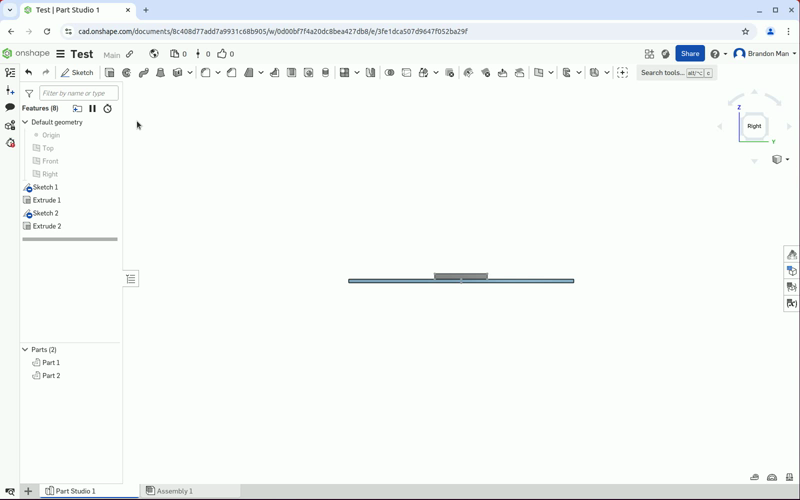
key(right, 2)
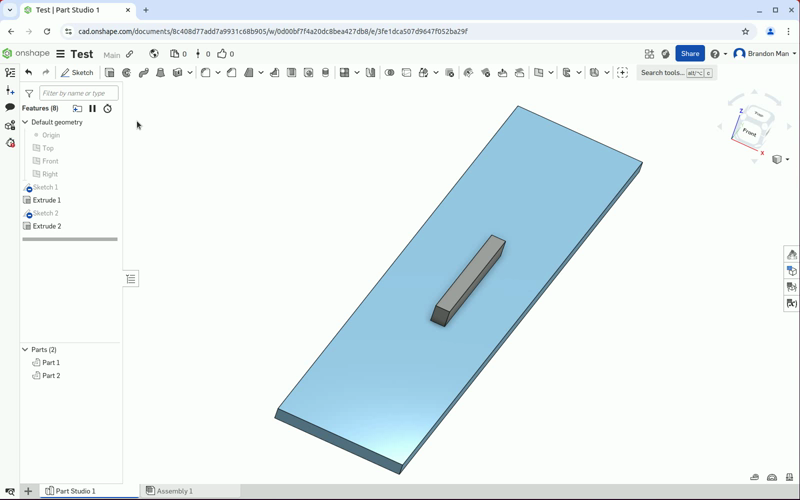
key(down, 2)
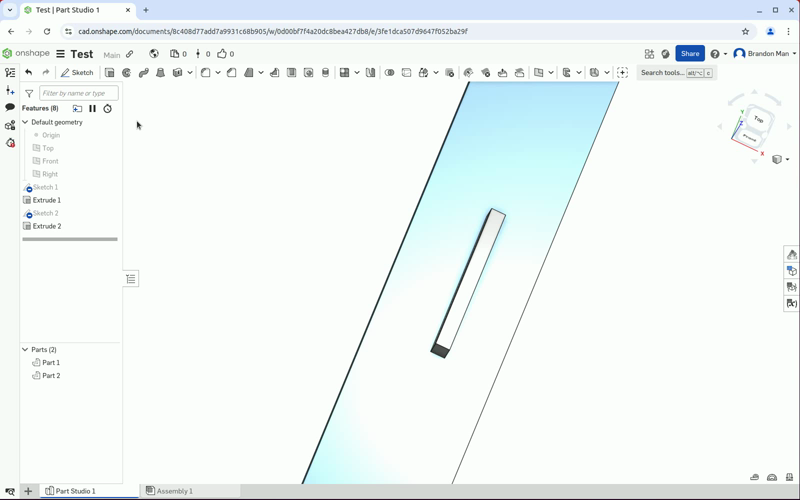
key(up, 2)
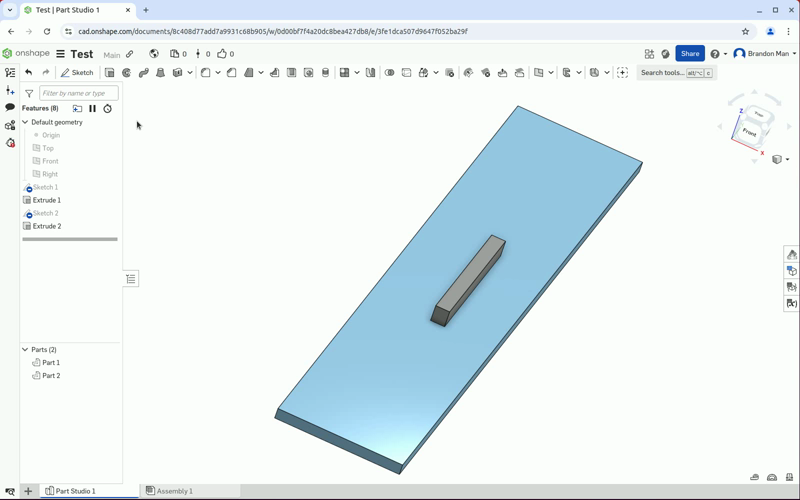
key(left, 2)
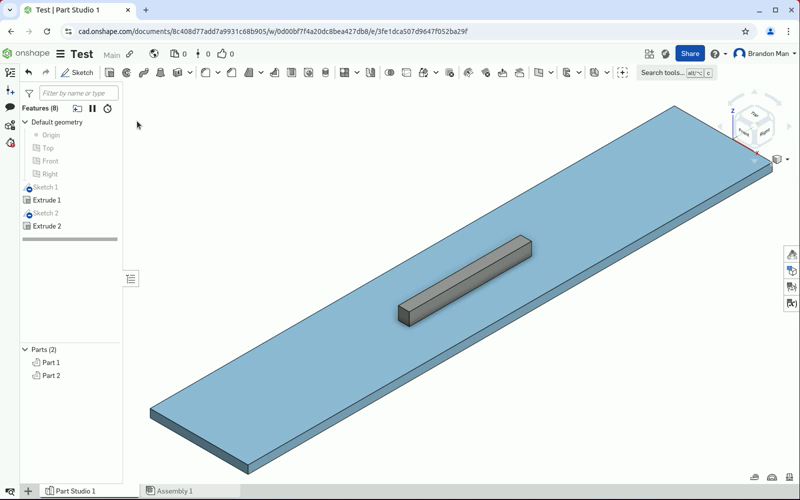
mouse_move(73, 189)
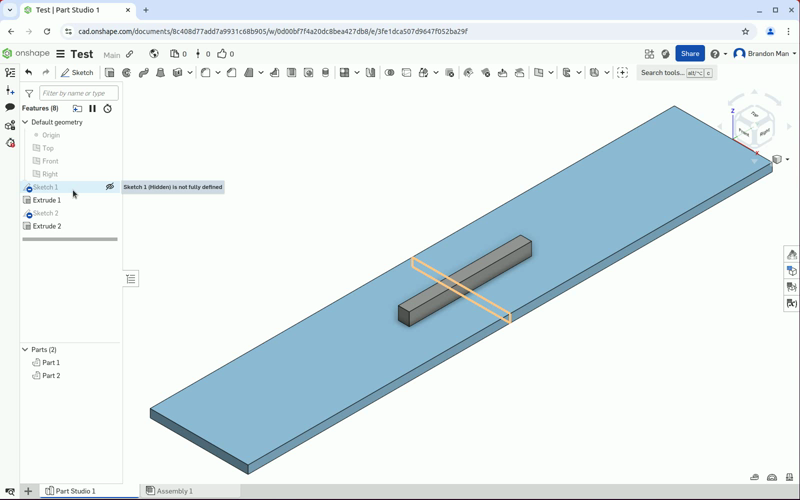
click(73, 189)